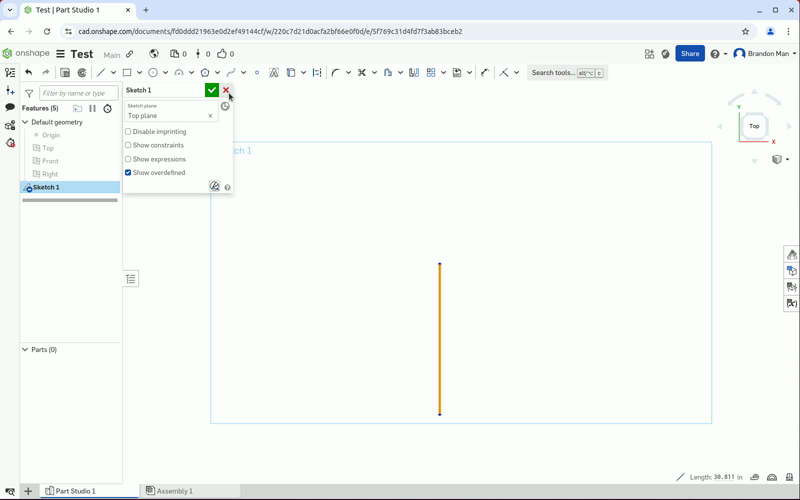
key(shift+h)
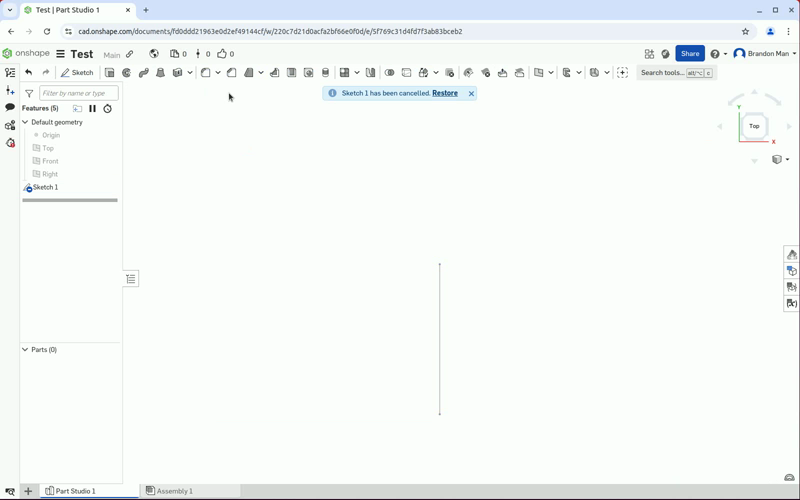
key(shift+s)
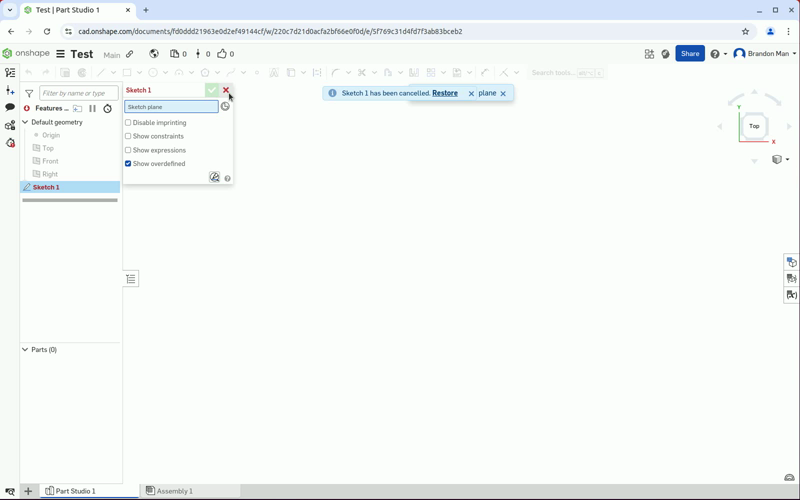
mouse_move(73, 150)
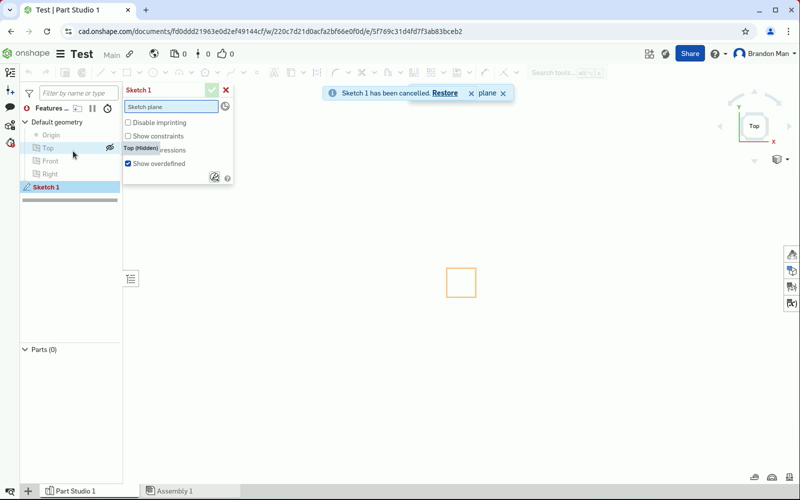
click(73, 150)
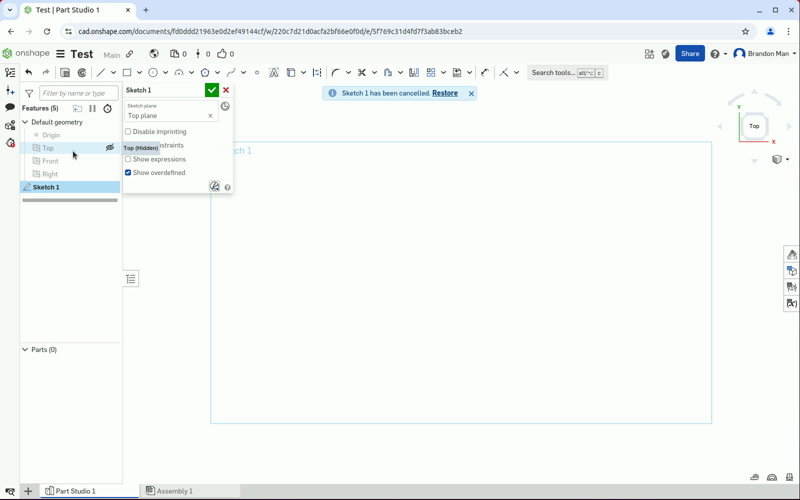
mouse_move(73, 352)
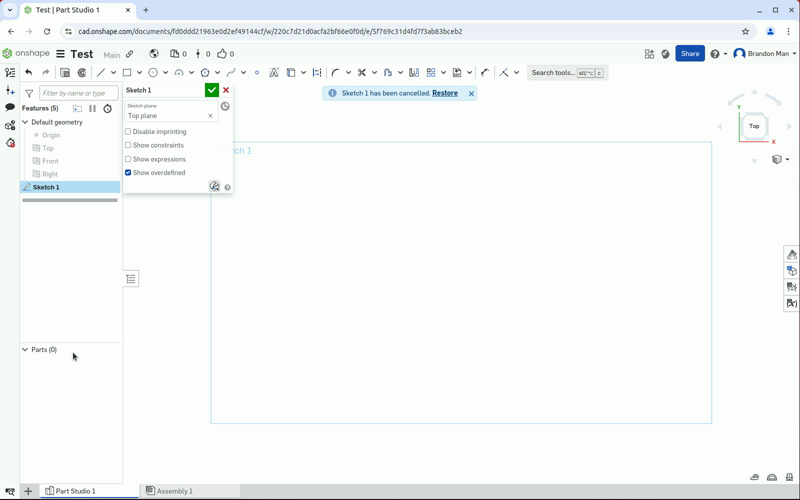
key(y)
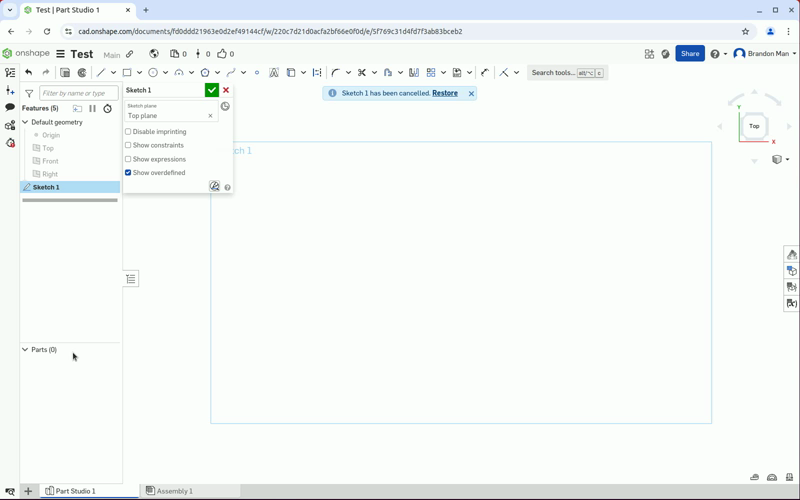
key(l)
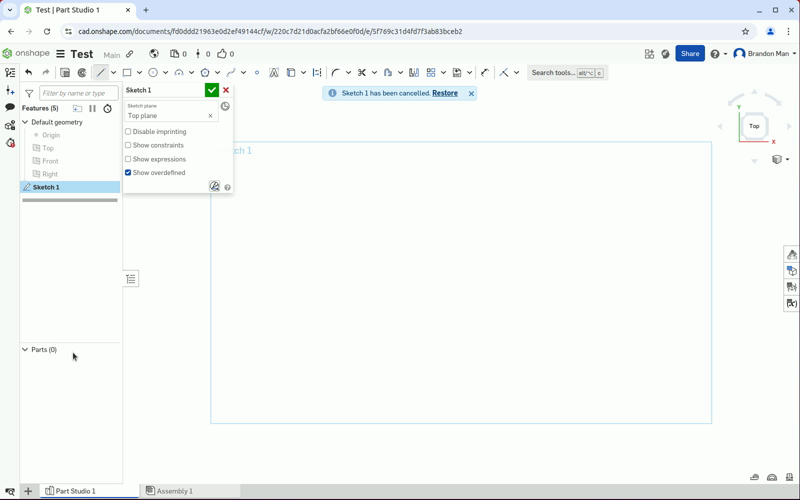
key_down(shift)
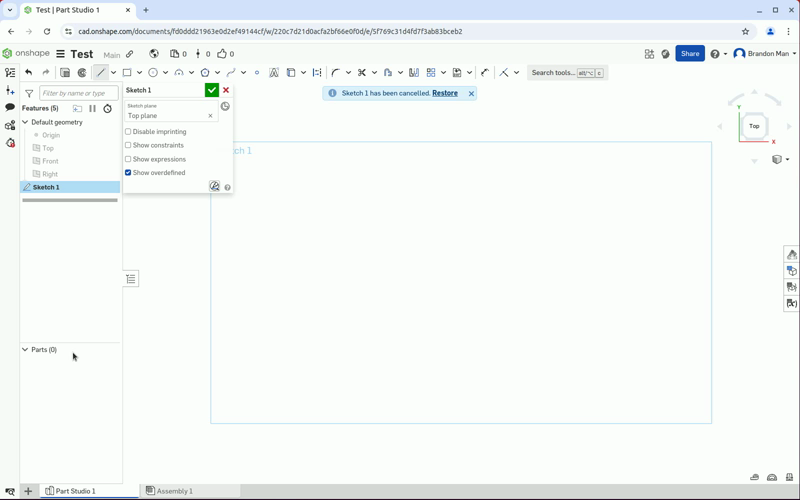
mouse_move(460, 282)
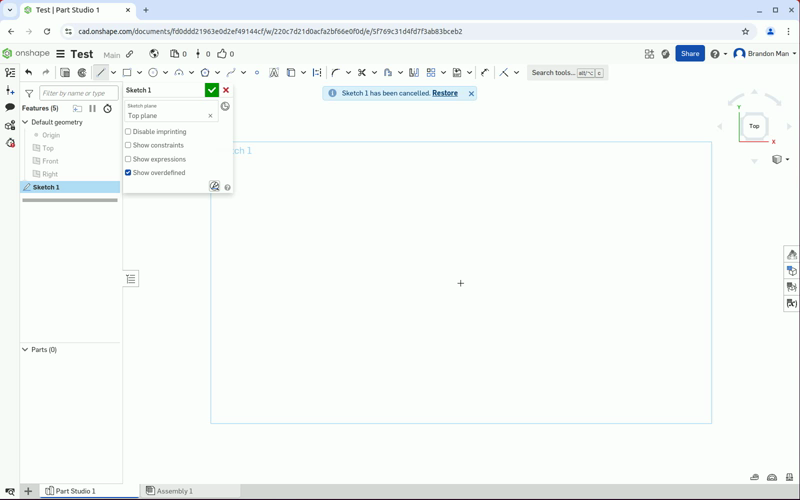
click(460, 282)
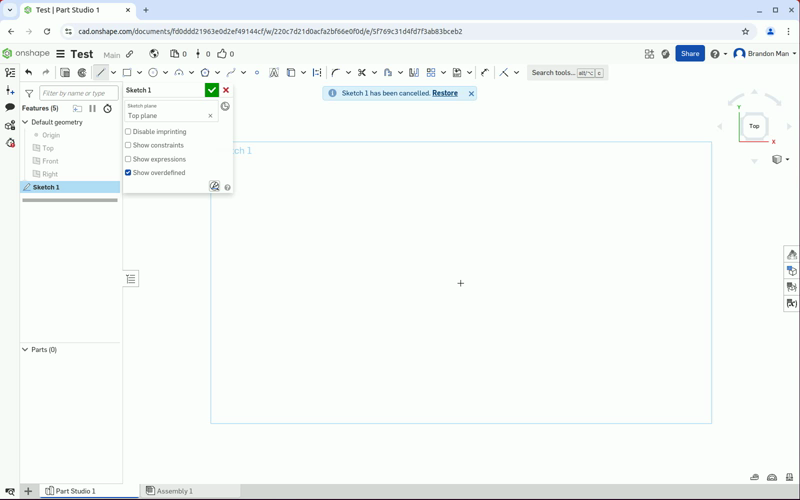
key_up(shift)
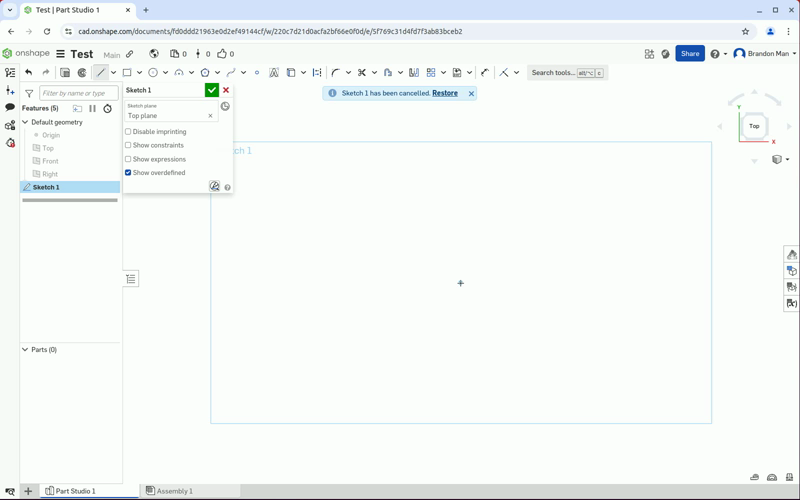
key_down(shift)
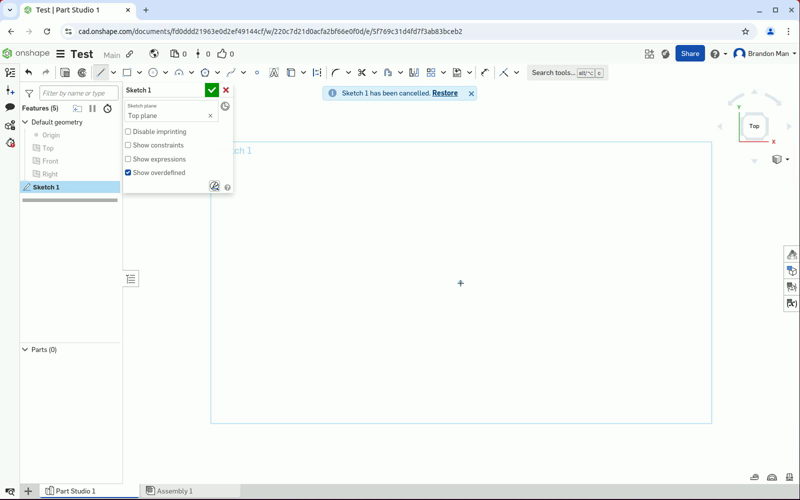
mouse_move(553, 282)
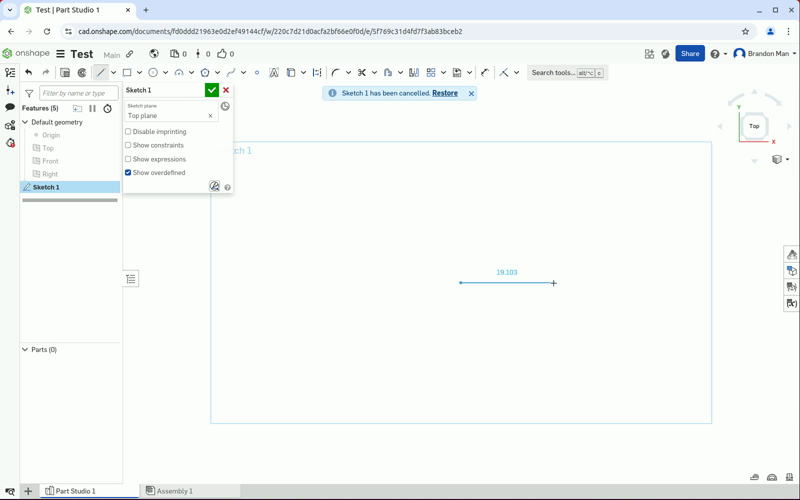
click(553, 282)
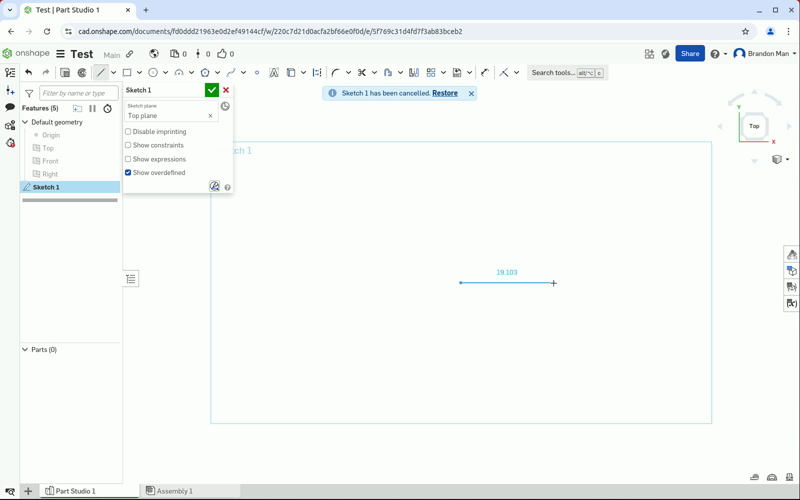
key_up(shift)
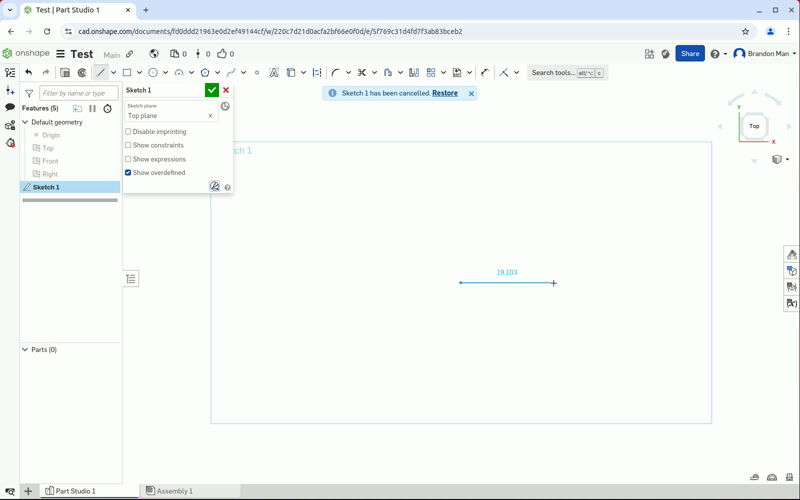
key_down(shift)
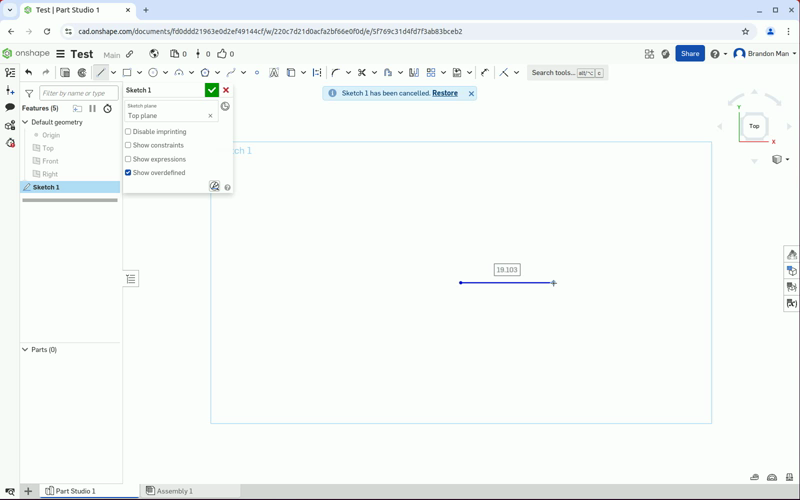
mouse_move(583, 282)
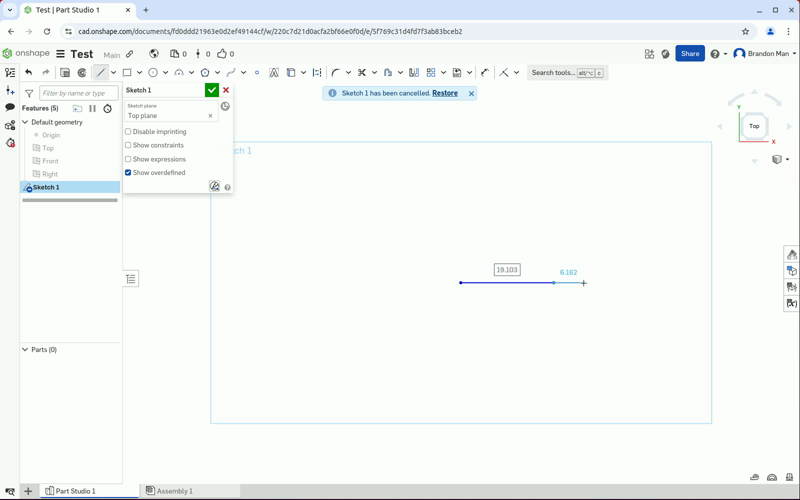
mouse_move(553, 239)
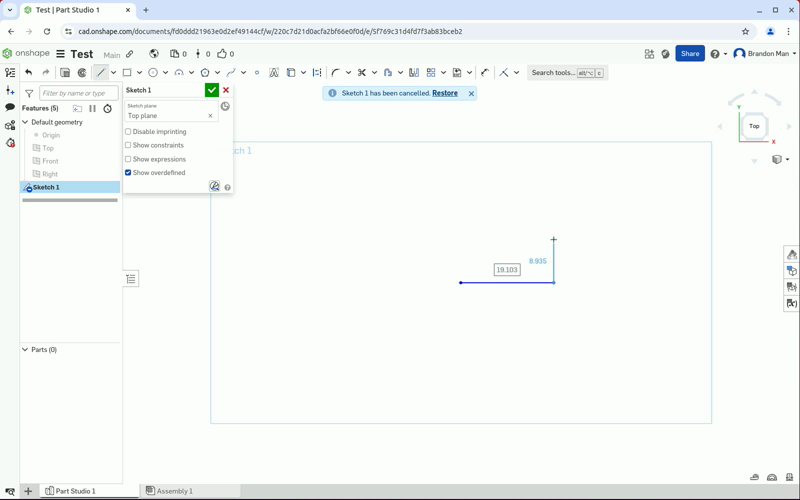
click(553, 239)
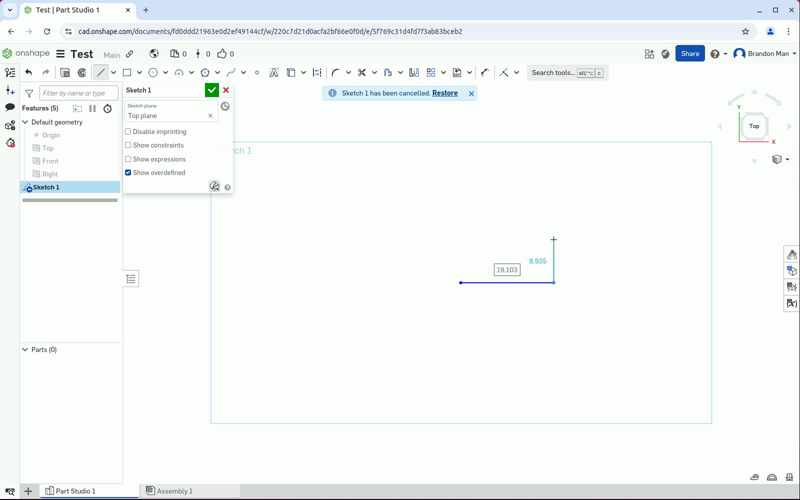
key_up(shift)
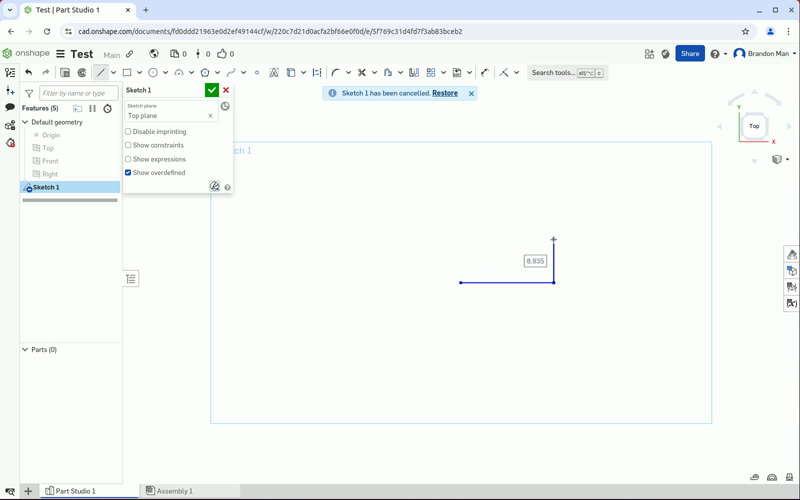
key_down(shift)
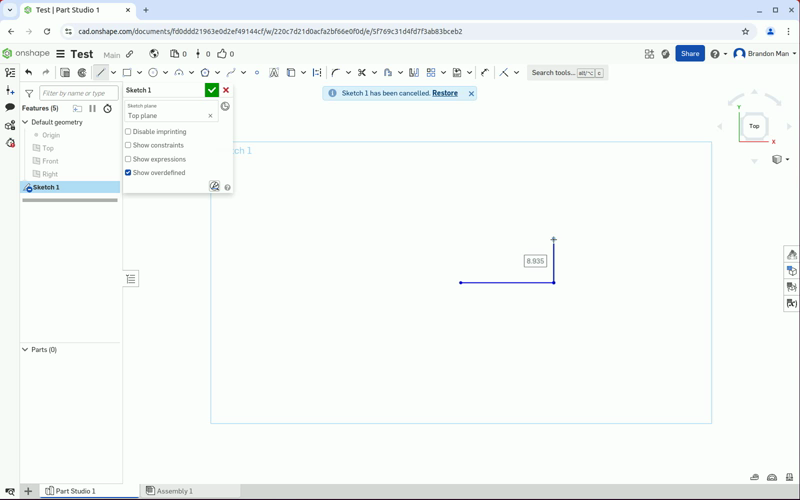
mouse_move(460, 239)
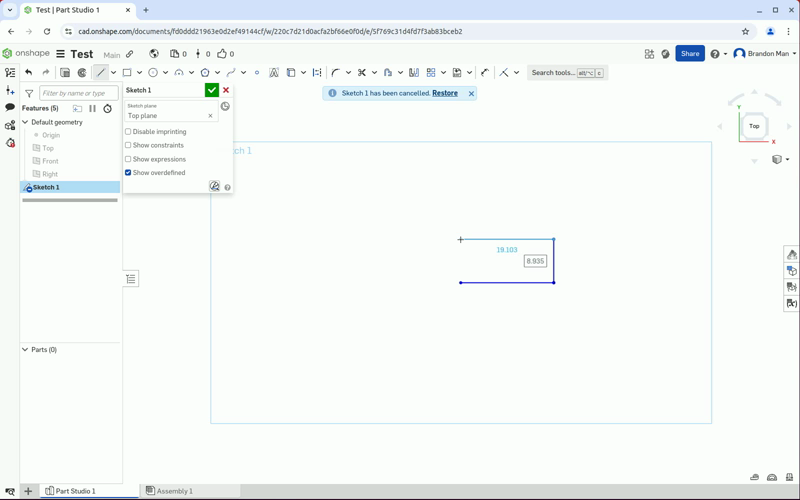
click(460, 239)
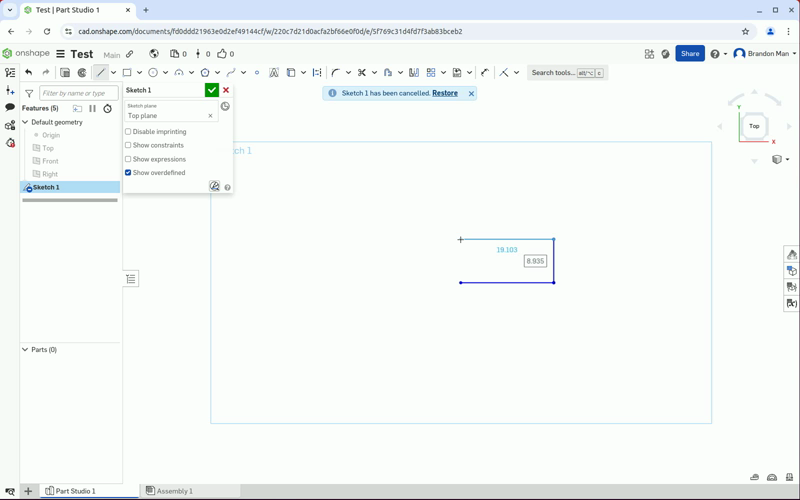
key_up(shift)
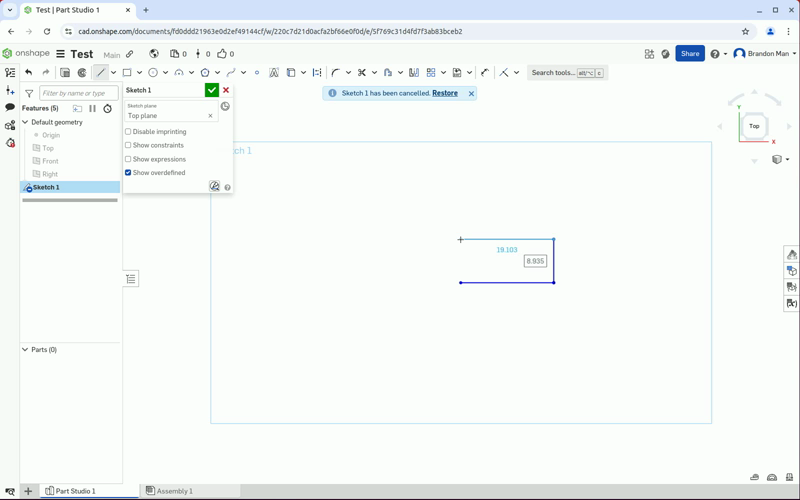
mouse_move(490, 239)
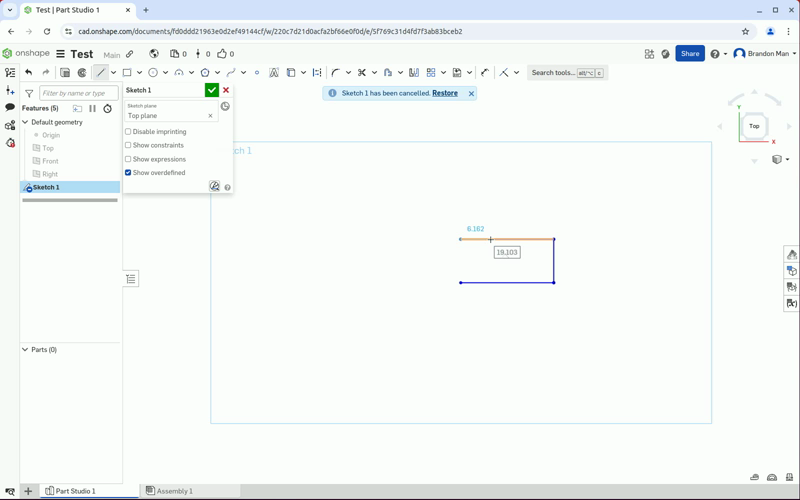
key_down(shift)
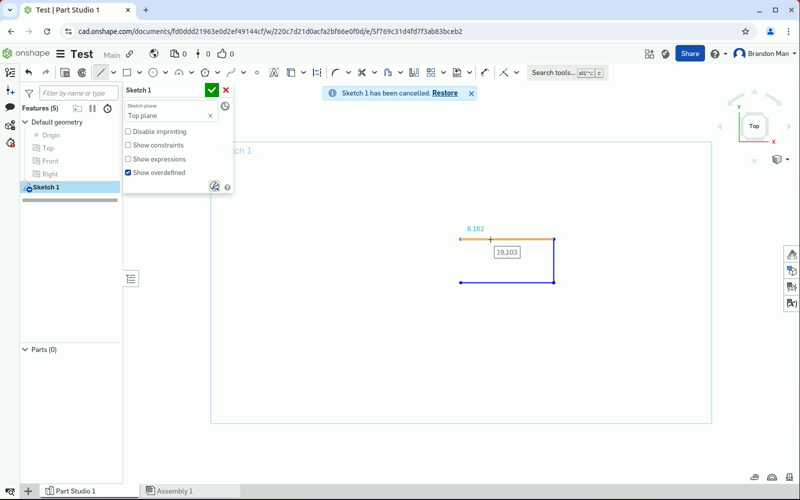
mouse_move(460, 282)
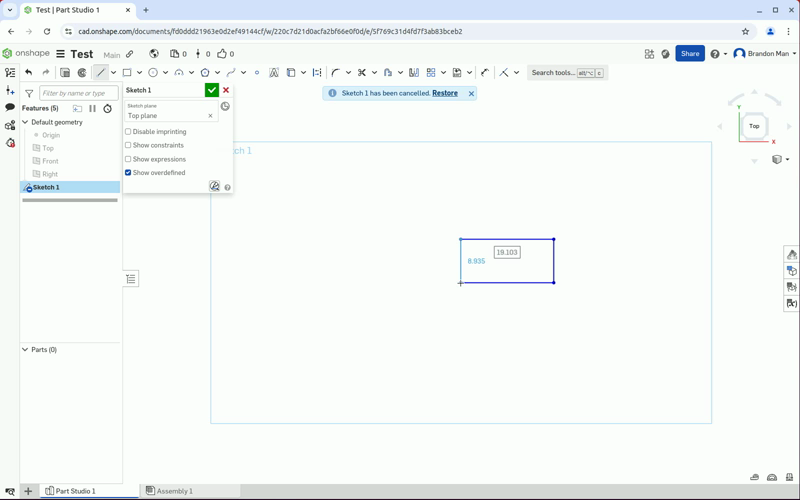
key_up(shift)
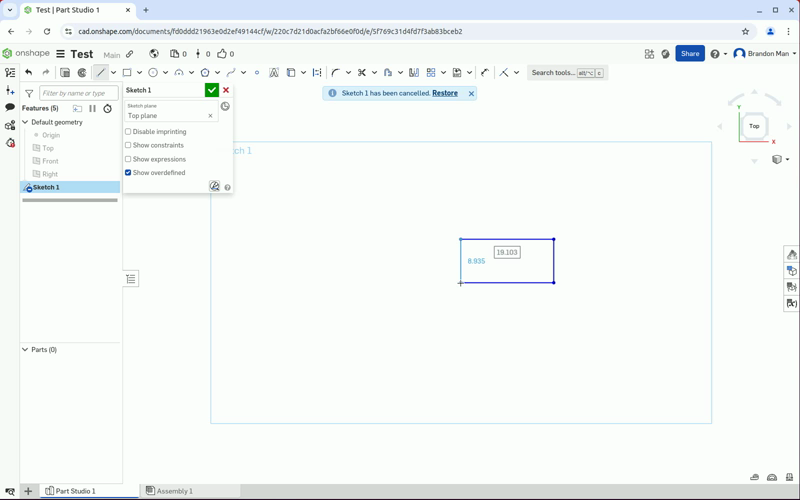
click(460, 282)
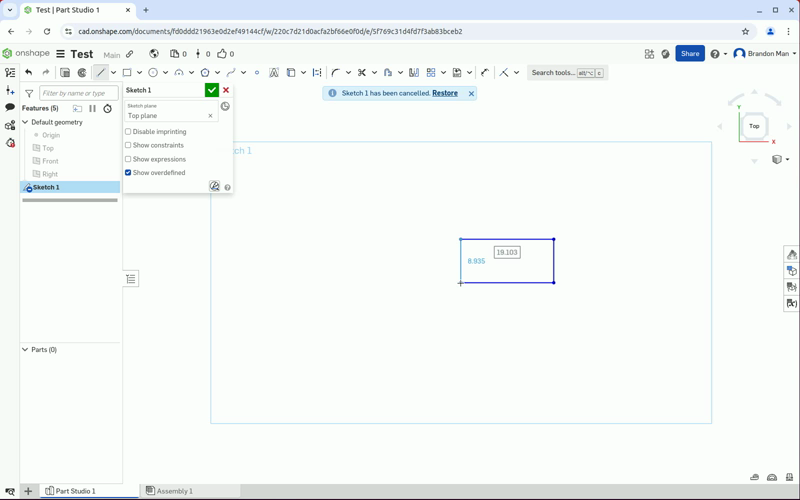
key(esc)
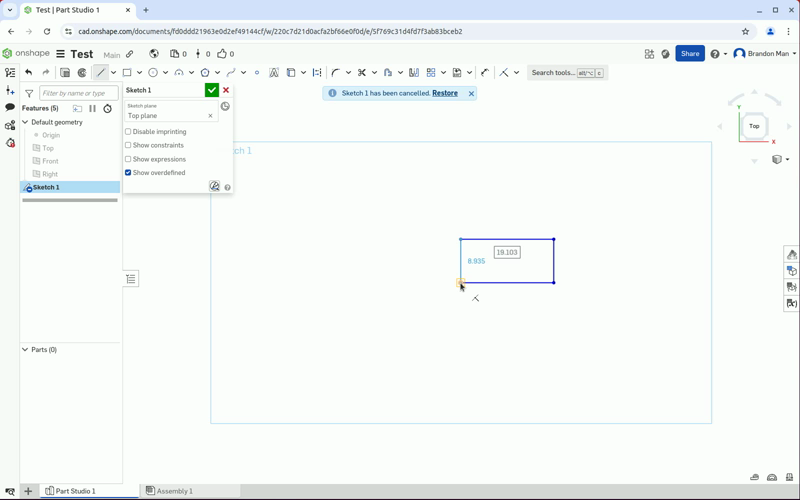
mouse_move(513, 279)
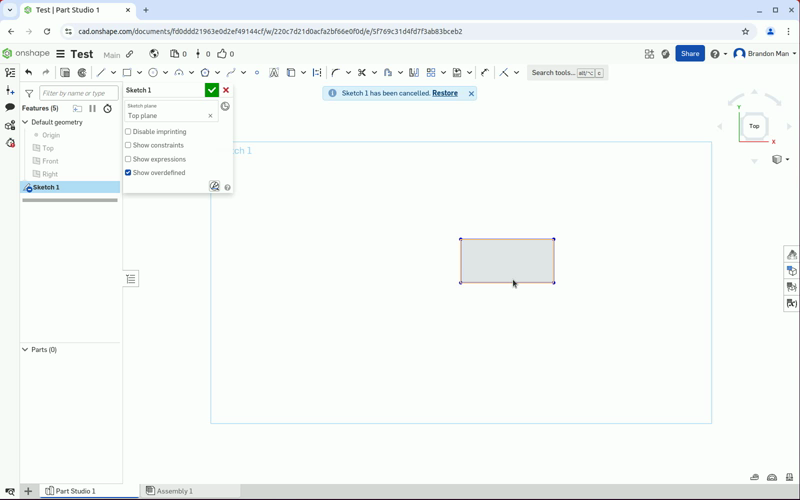
click(513, 279)
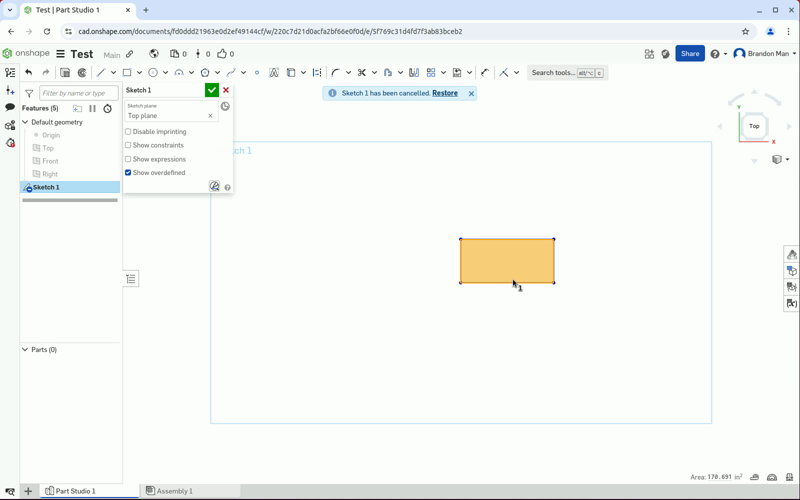
mouse_move(73, 352)
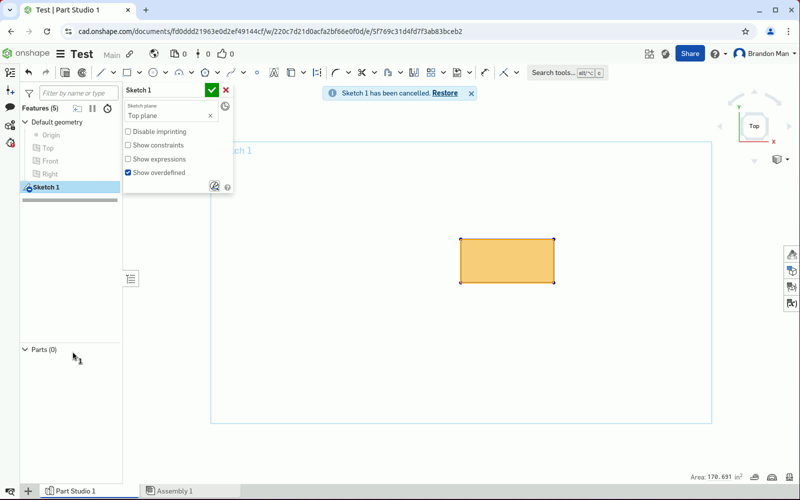
key(shift+y)
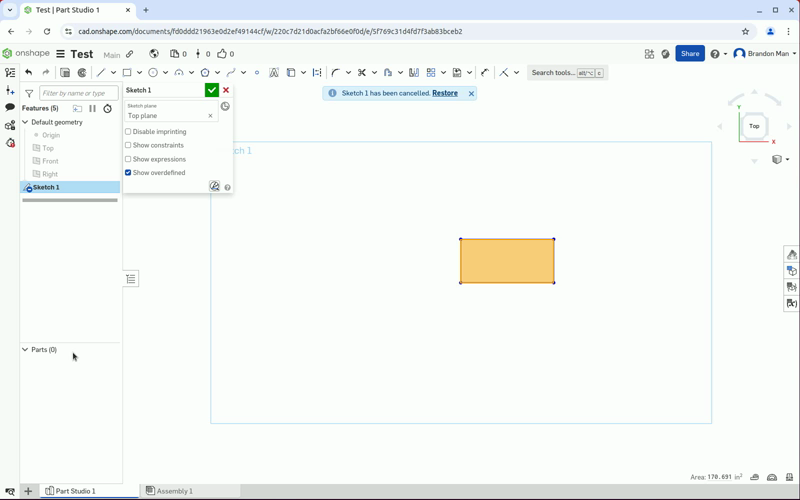
key(shift+e)
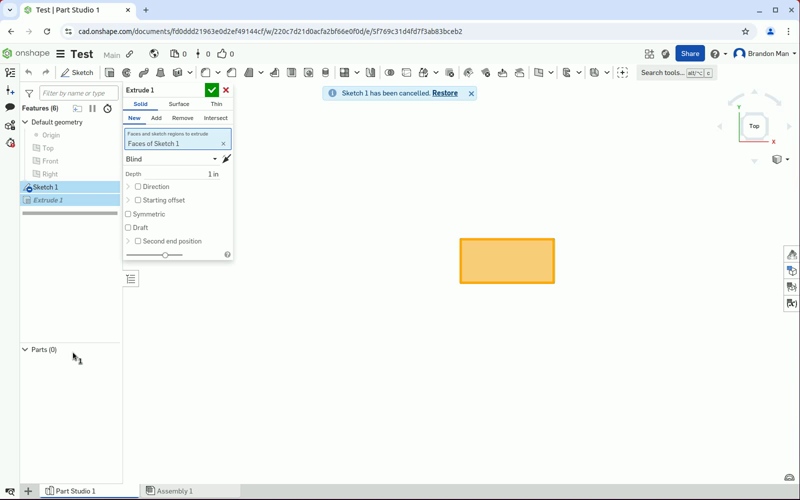
mouse_move(143, 106)
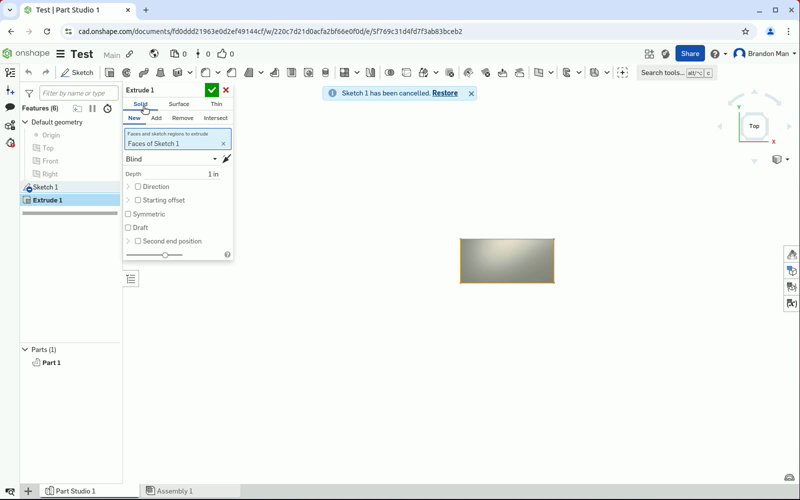
click(143, 106)
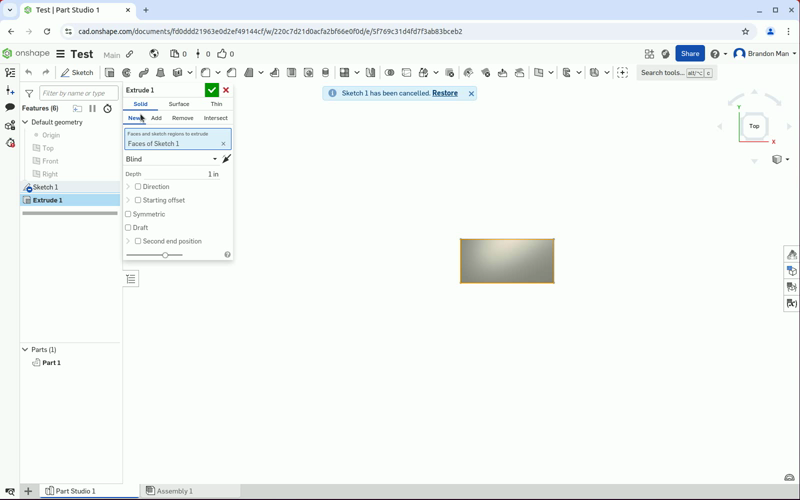
mouse_move(137, 120)
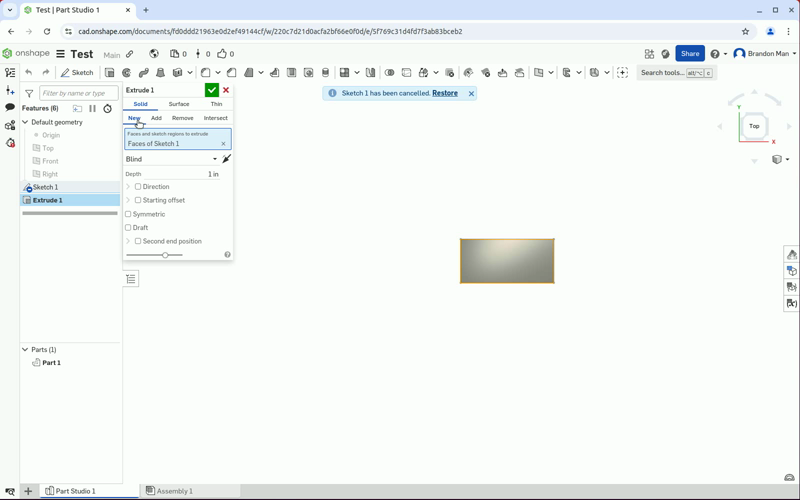
click(137, 120)
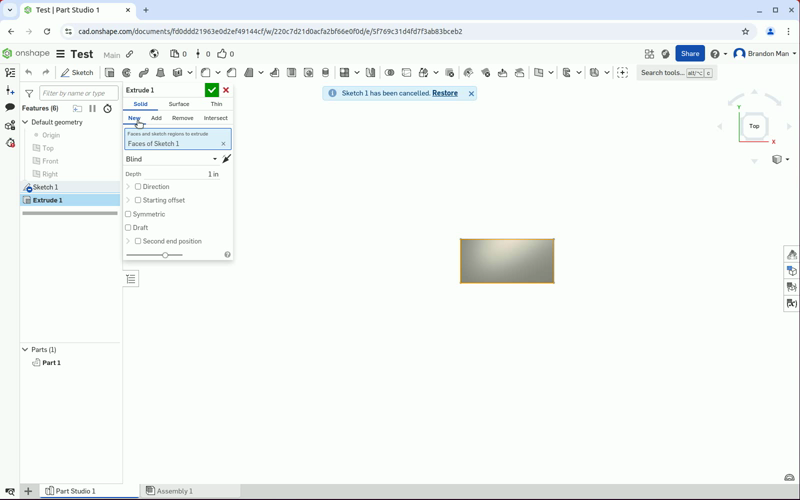
key(tab, 4)
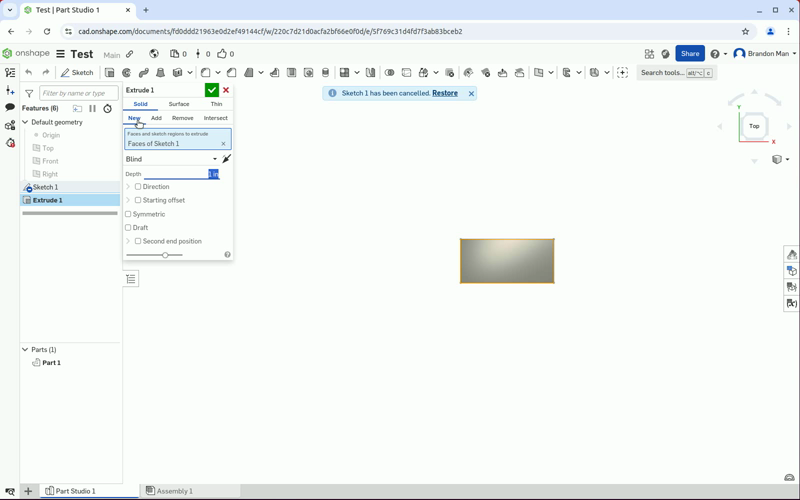
text(-5.055)
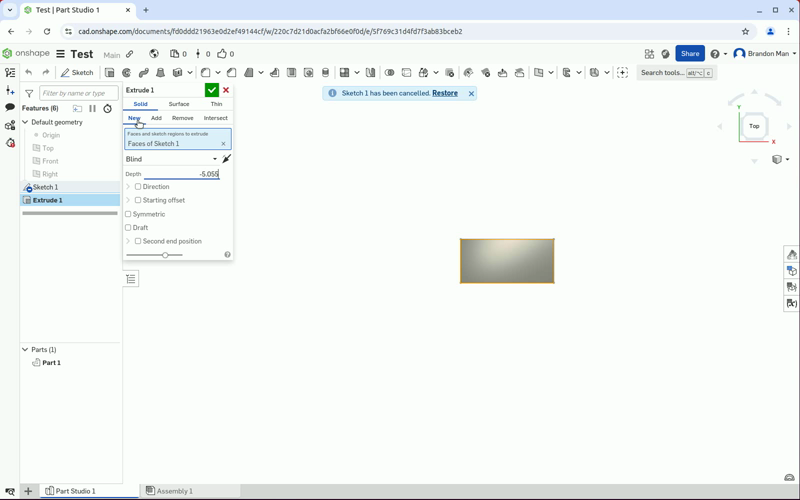
key(enter)
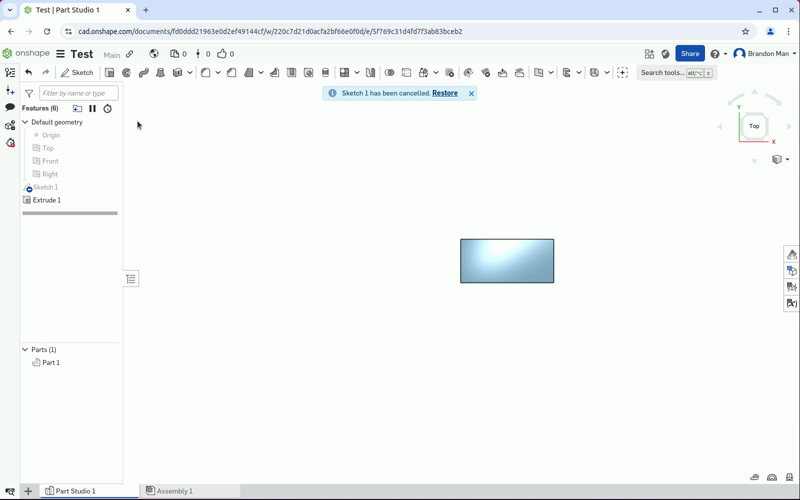
key(shift+h)
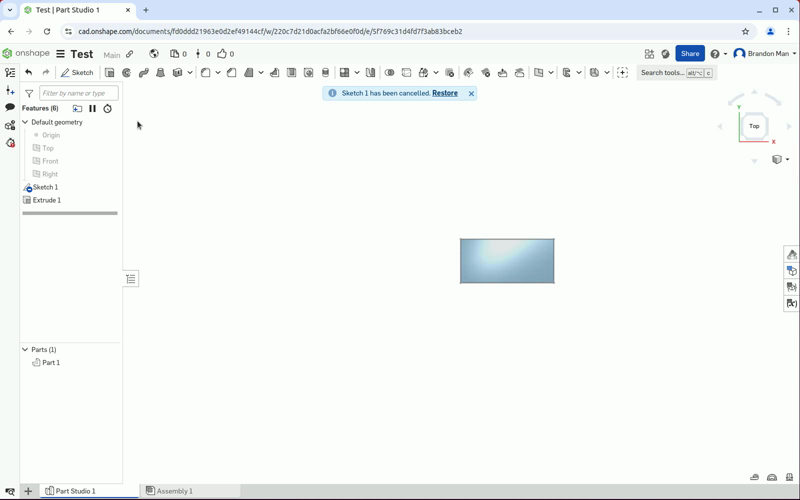
key(shift+h)
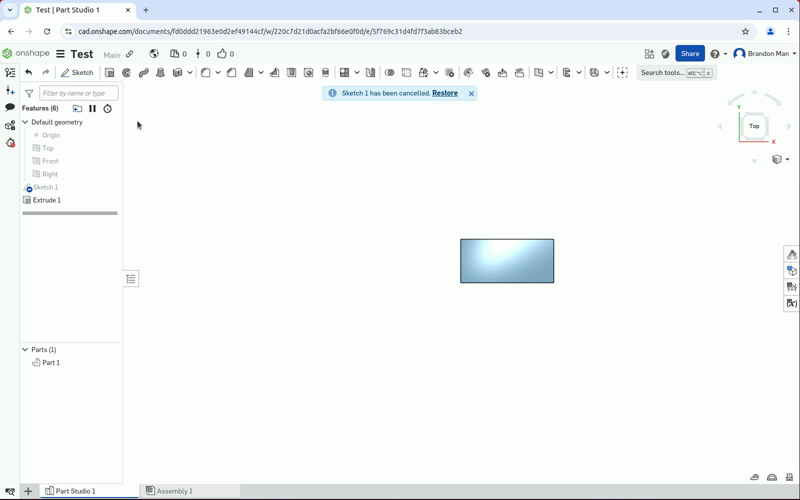
mouse_move(73, 189)
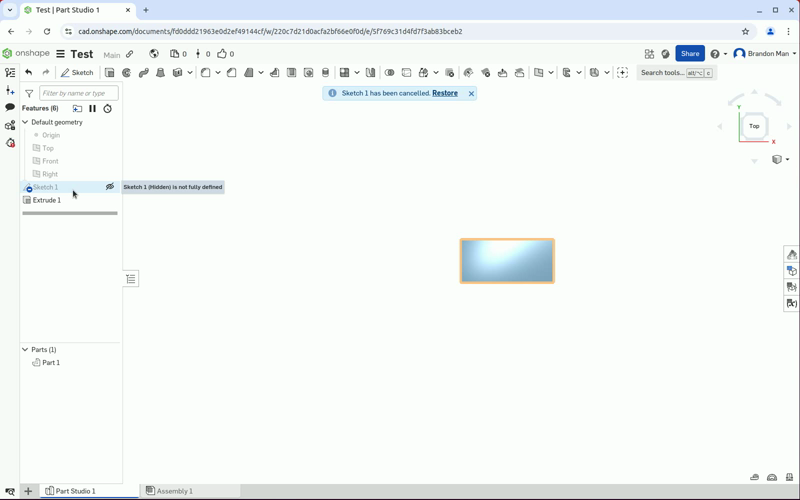
click(73, 189)
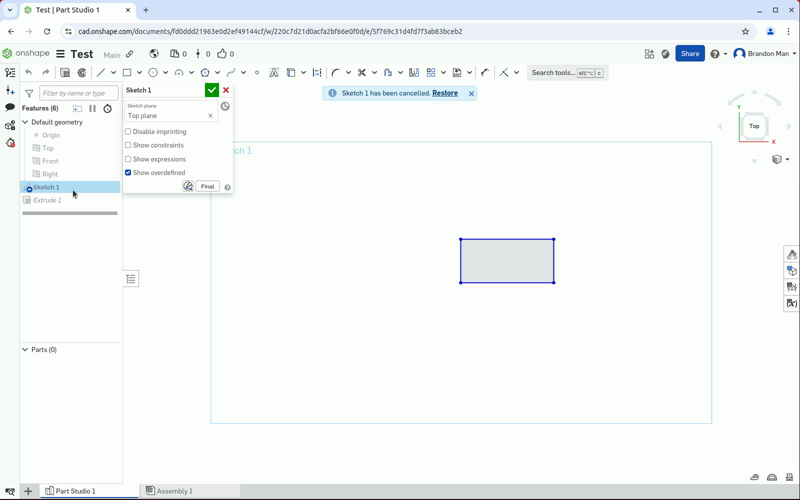
mouse_move(229, 92)
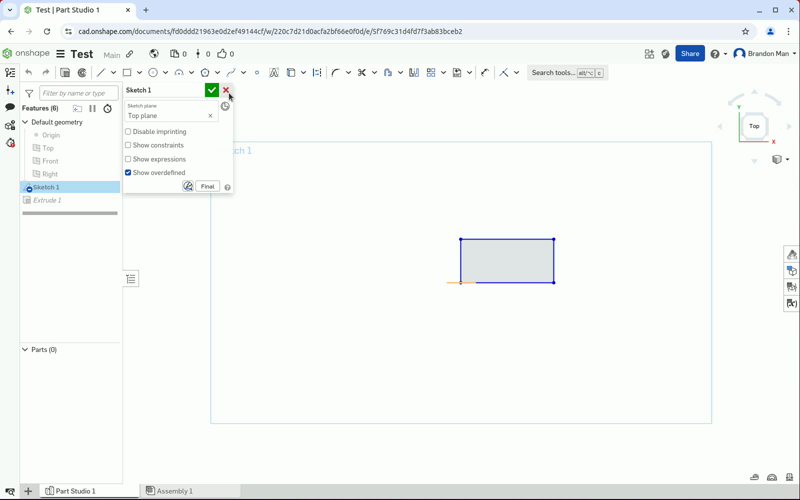
click(229, 92)
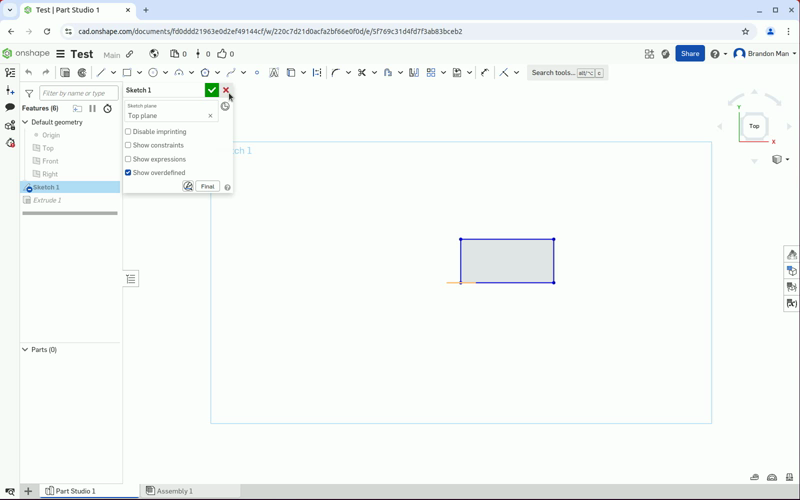
key(shift+s)
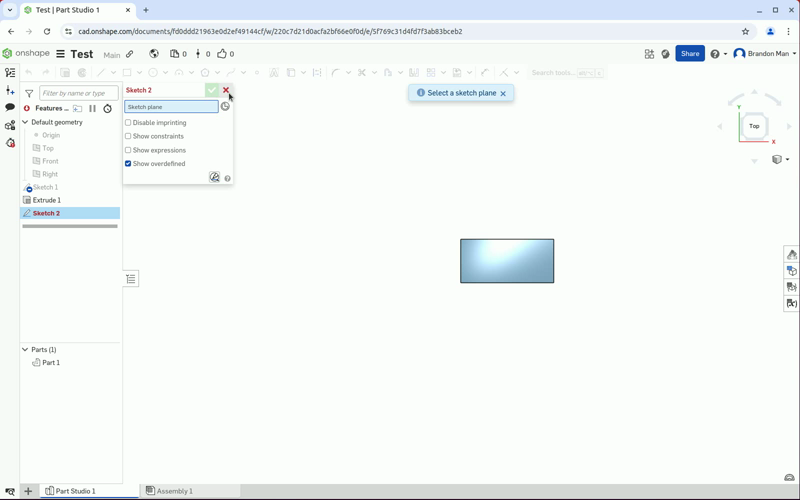
mouse_move(73, 150)
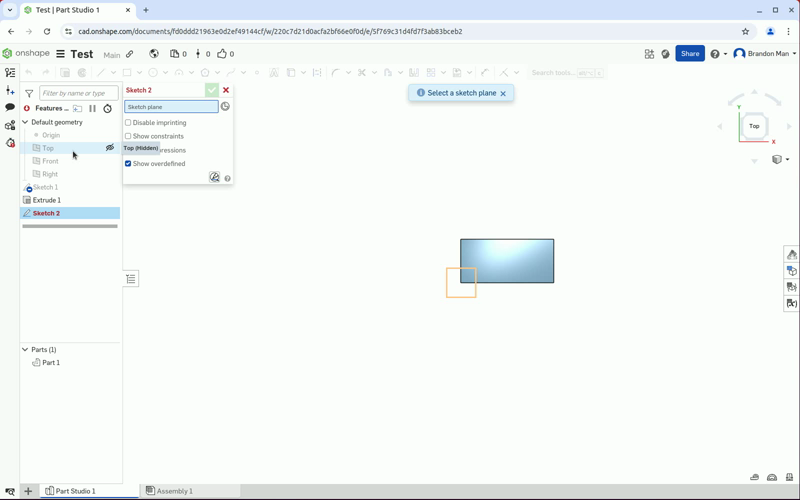
click(73, 150)
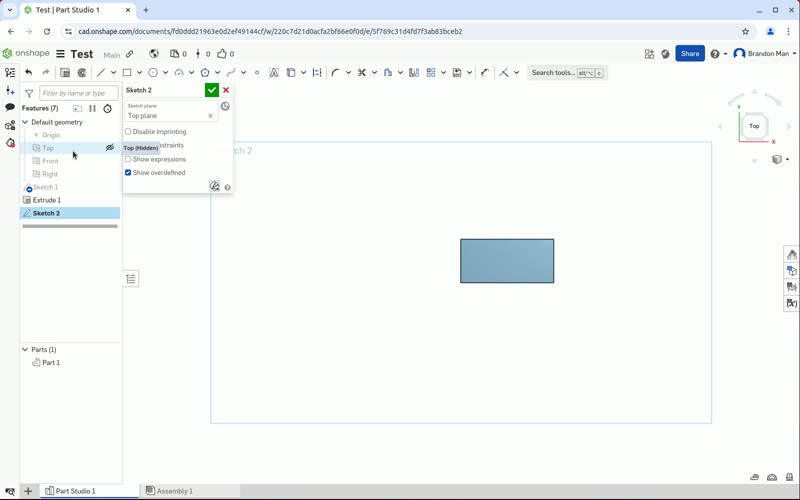
mouse_move(73, 352)
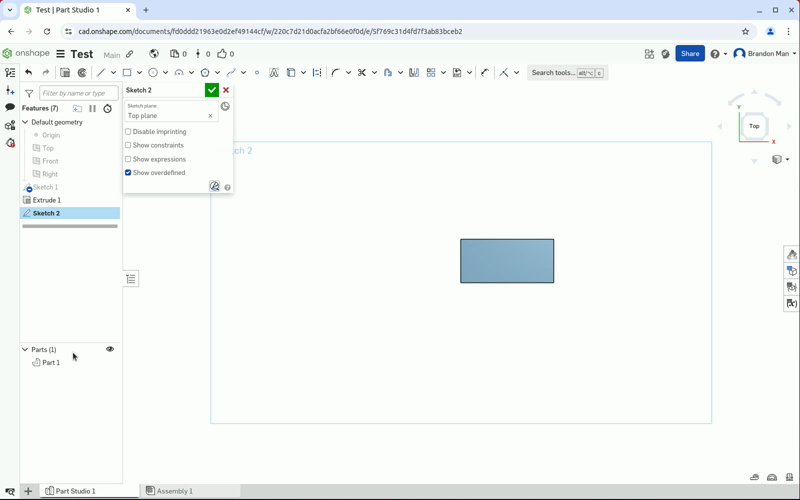
key(y)
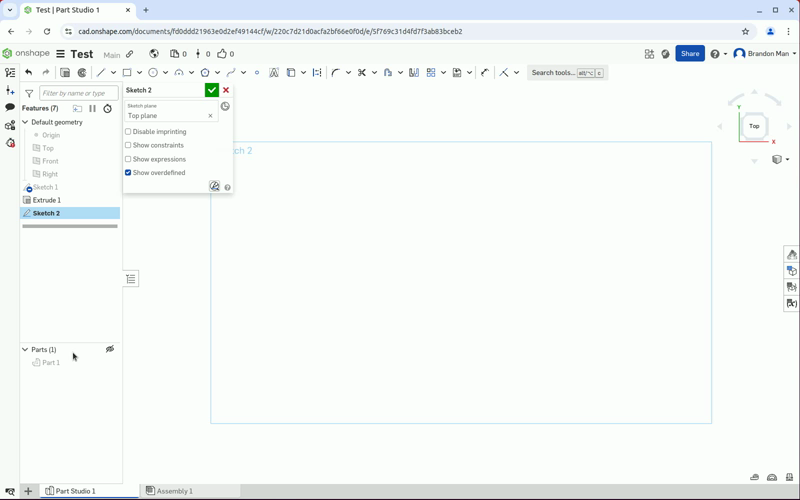
key(l)
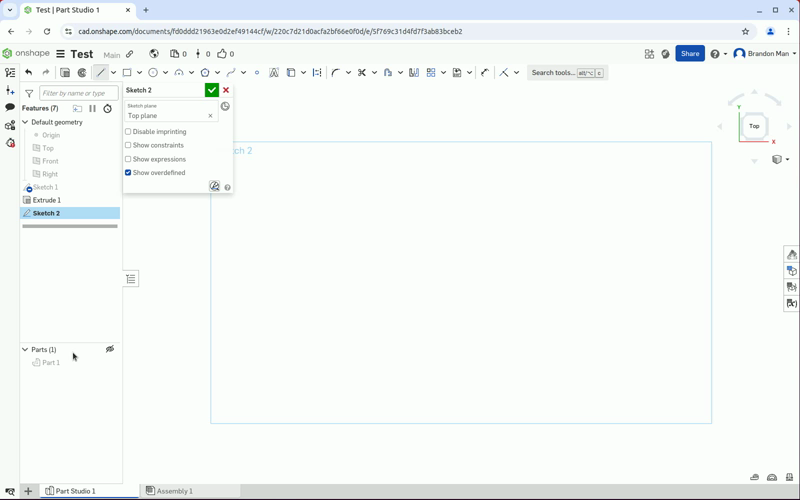
key_down(shift)
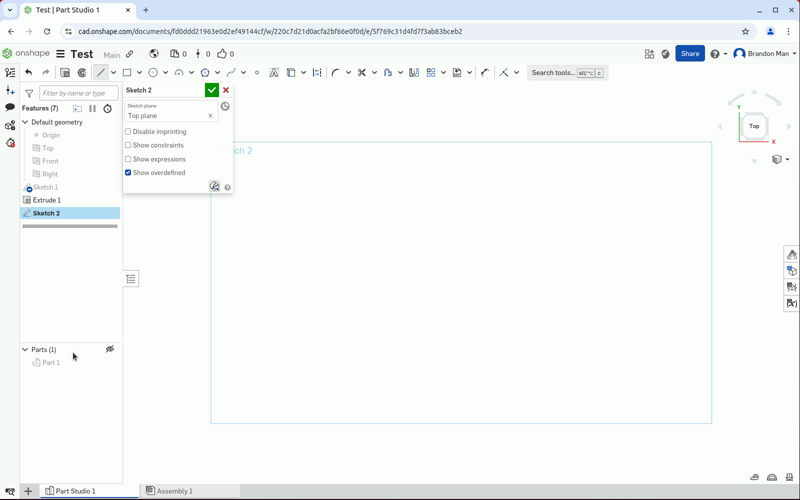
mouse_move(440, 303)
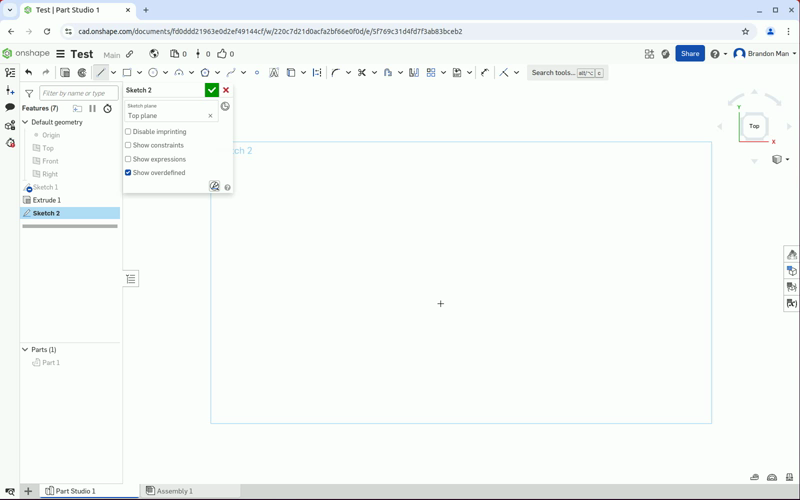
click(440, 303)
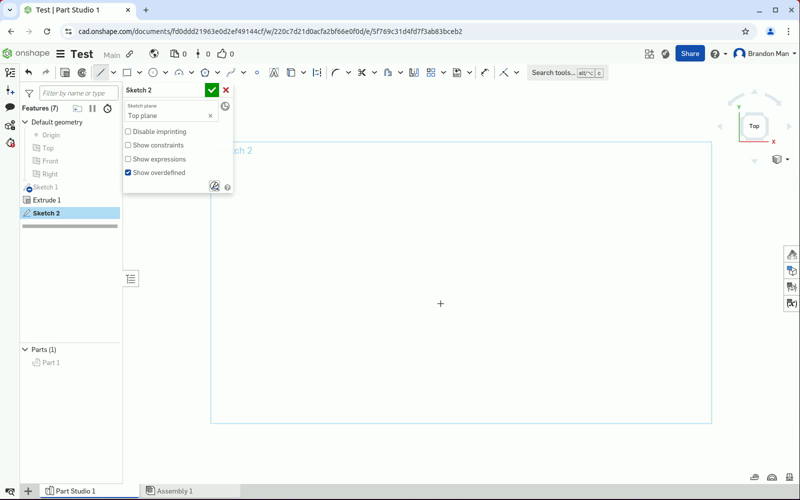
key_up(shift)
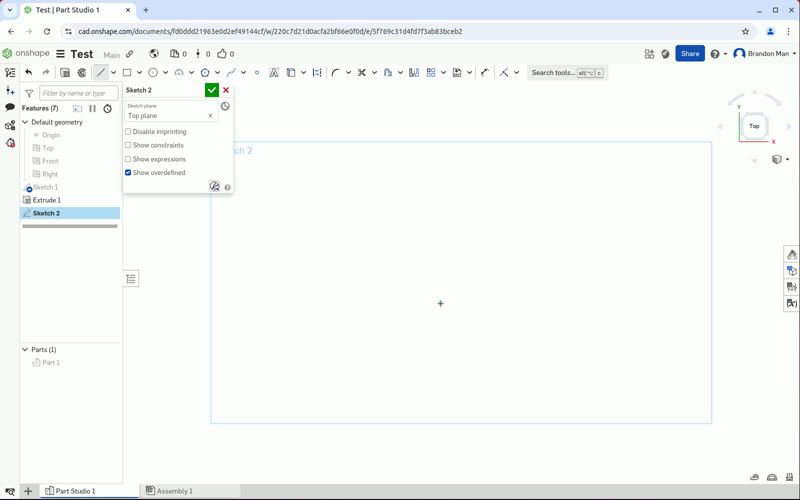
key_down(shift)
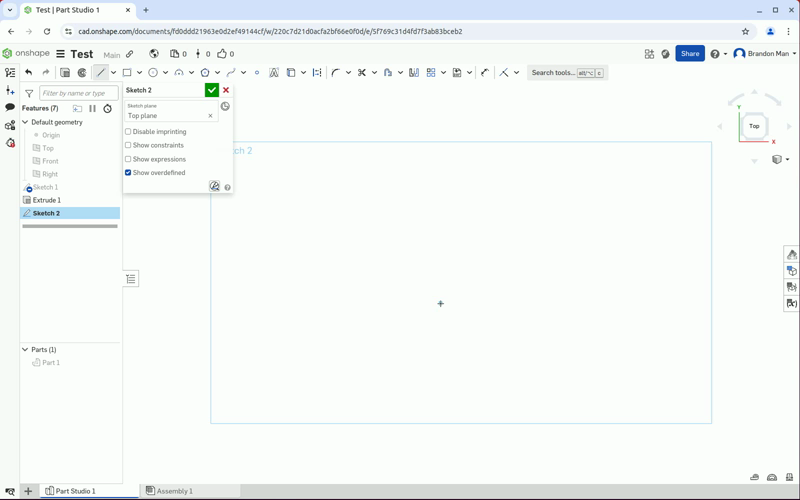
mouse_move(573, 303)
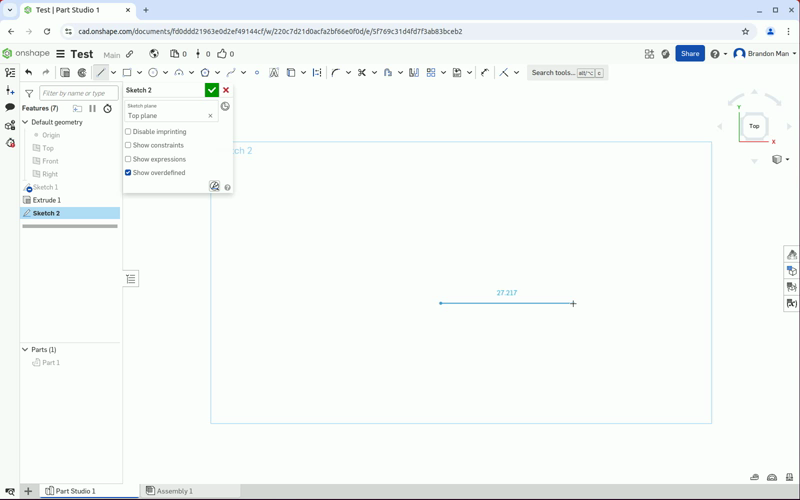
click(573, 303)
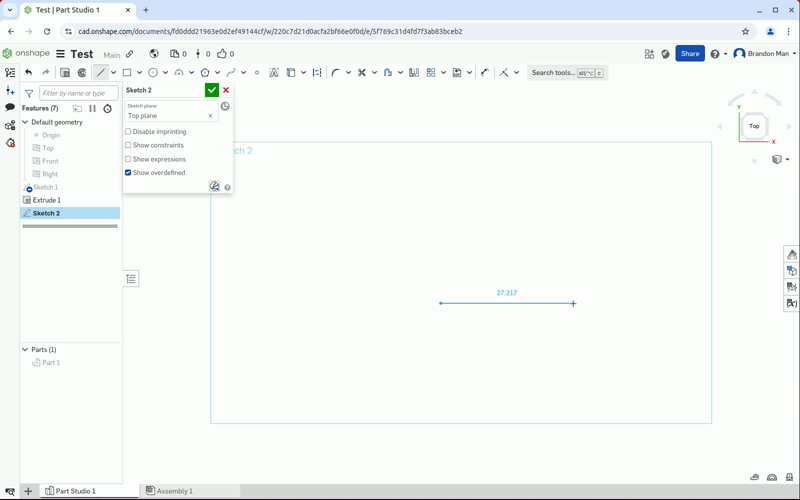
key_up(shift)
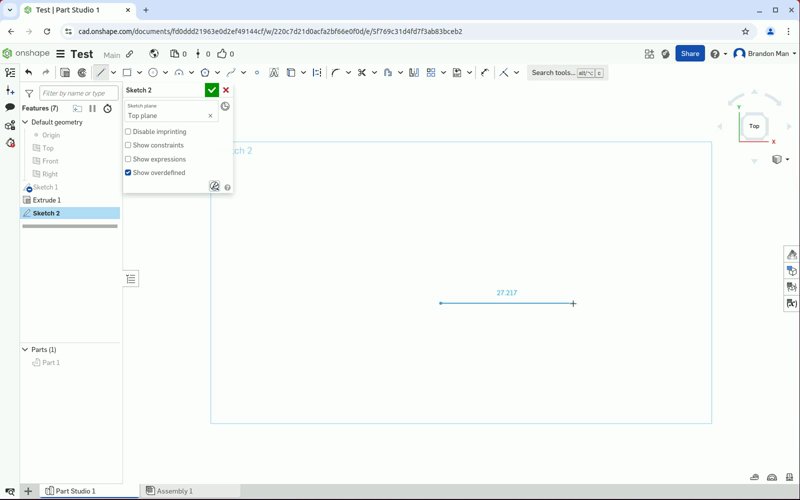
key_down(shift)
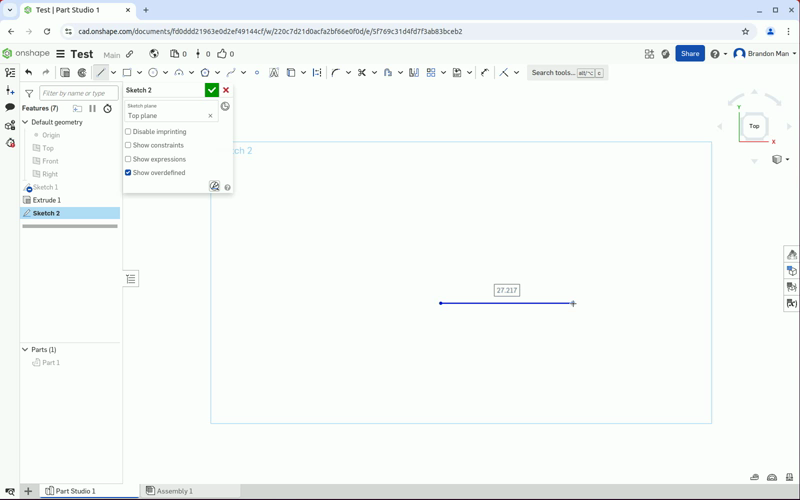
mouse_move(589, 303)
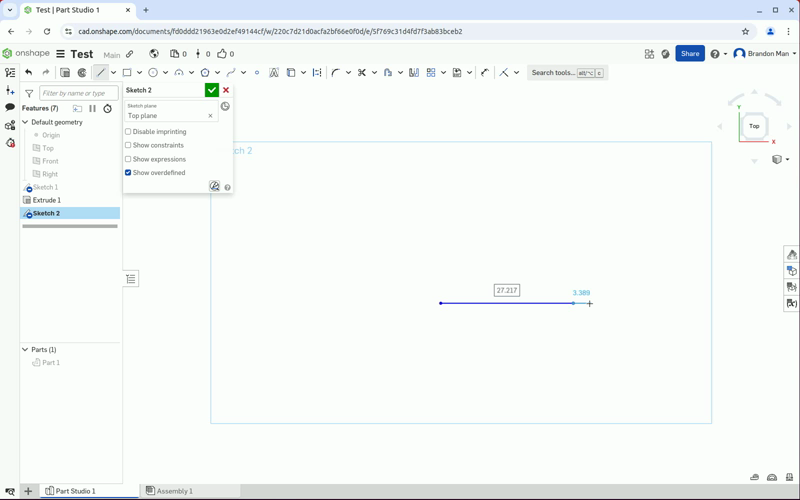
mouse_move(573, 283)
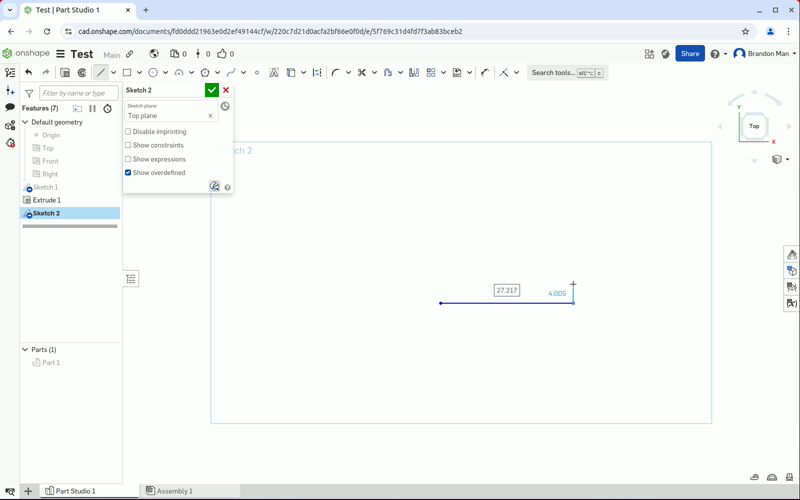
click(573, 283)
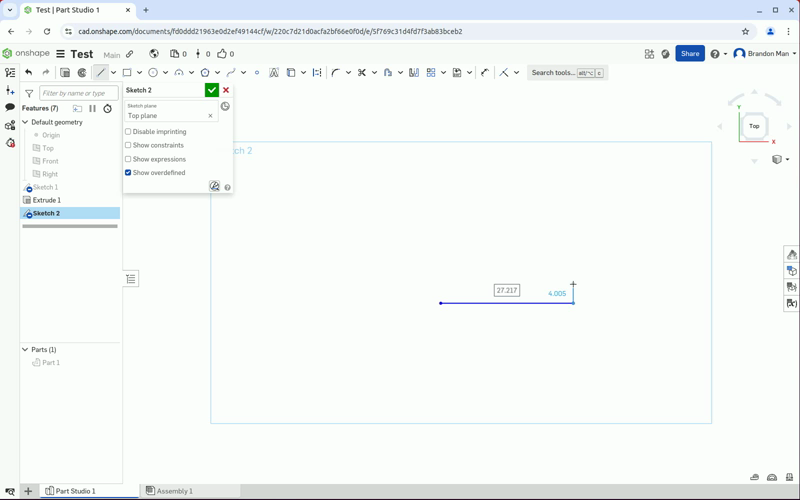
key_up(shift)
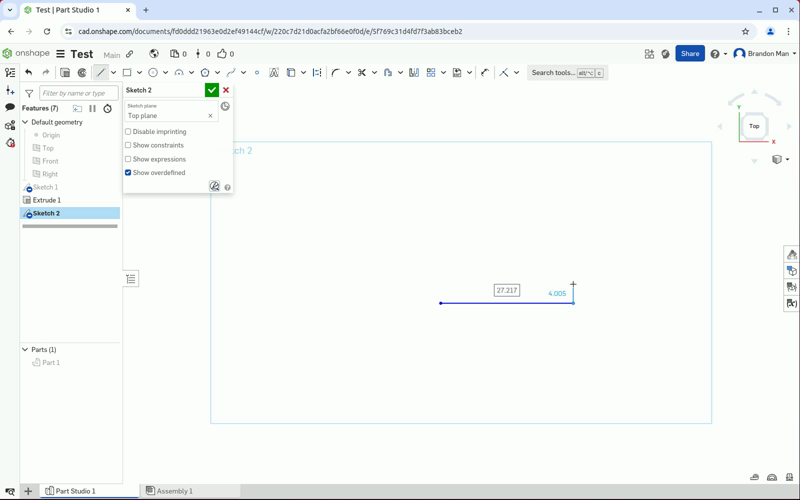
key_down(shift)
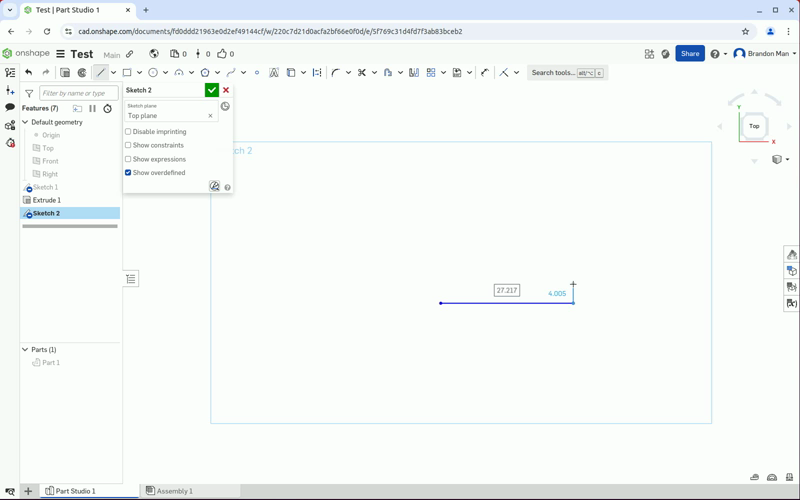
mouse_move(573, 219)
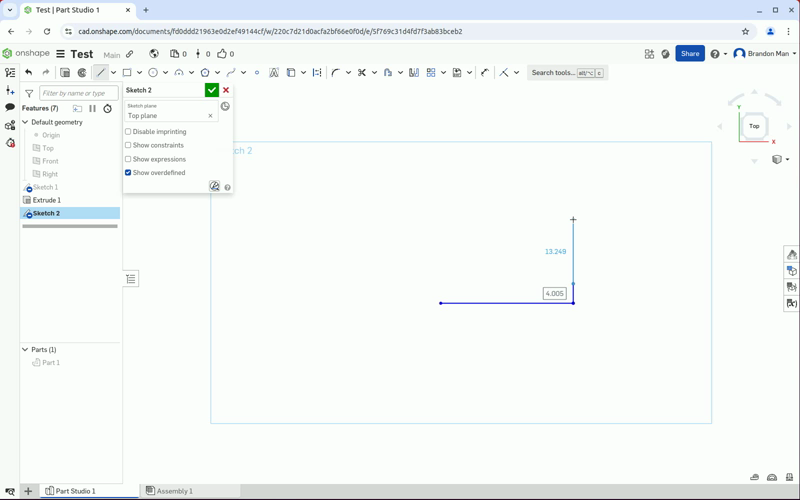
click(573, 219)
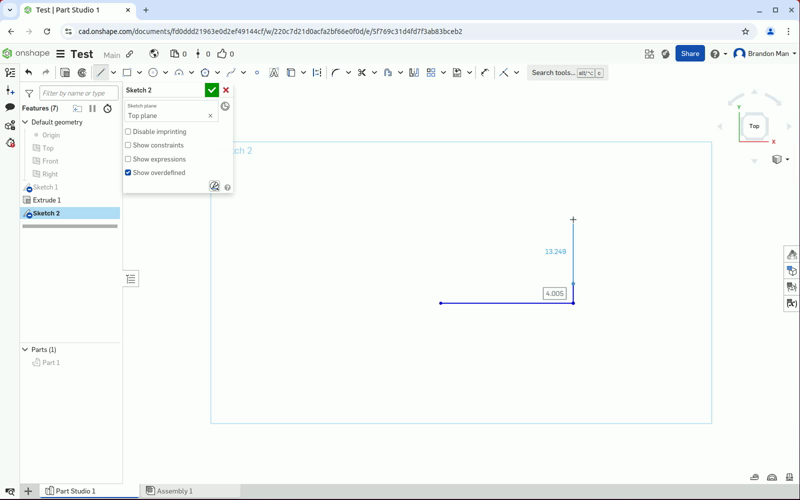
key_up(shift)
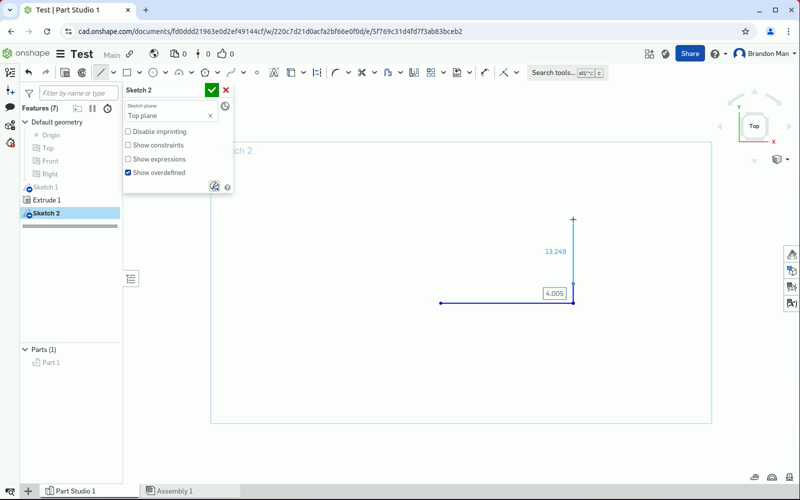
key_down(shift)
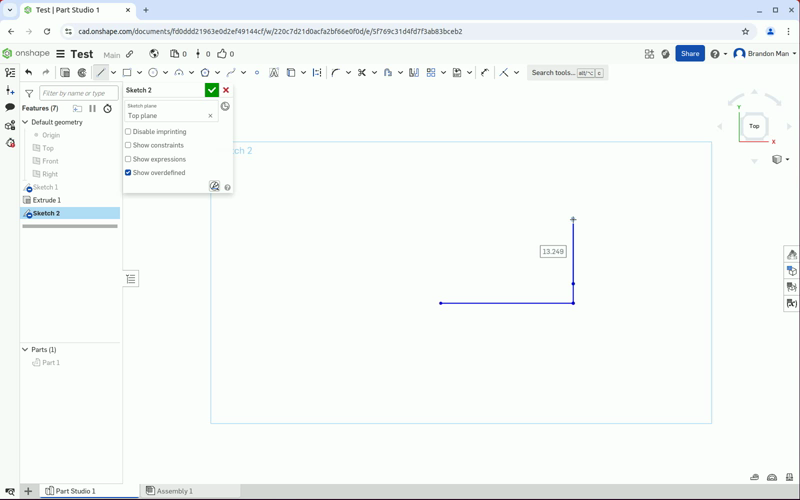
mouse_move(440, 219)
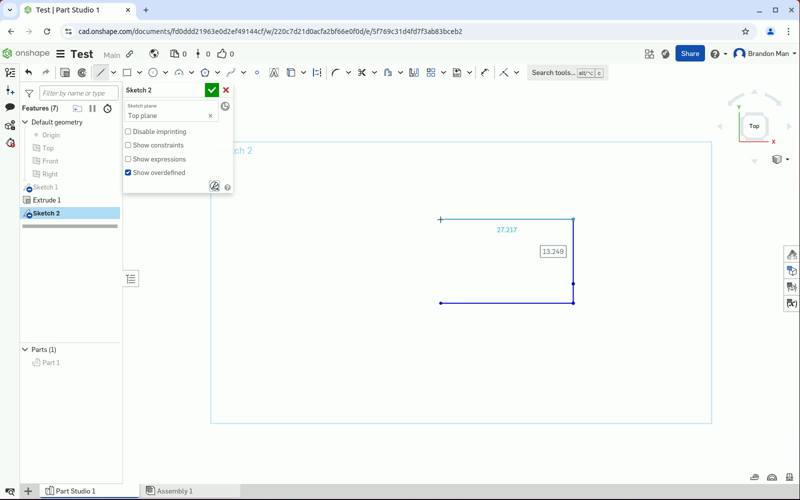
click(440, 219)
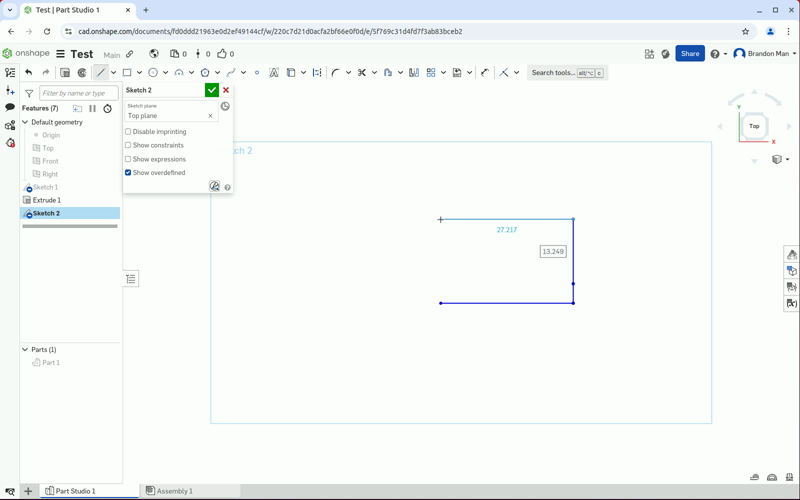
key_up(shift)
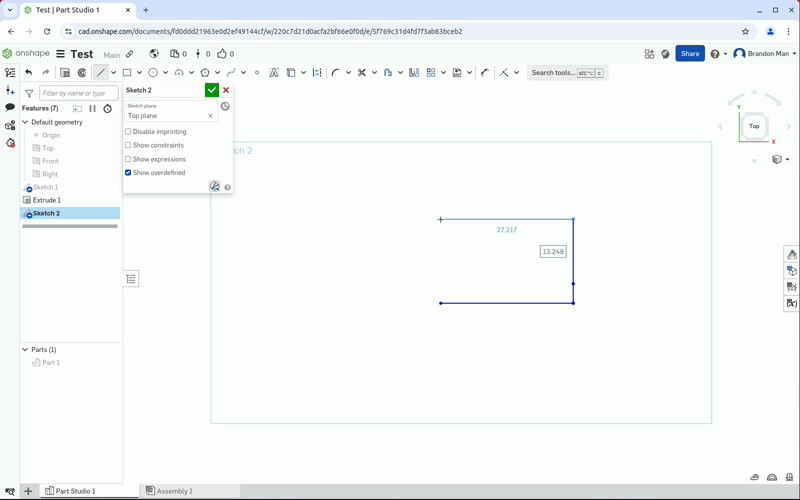
key_down(shift)
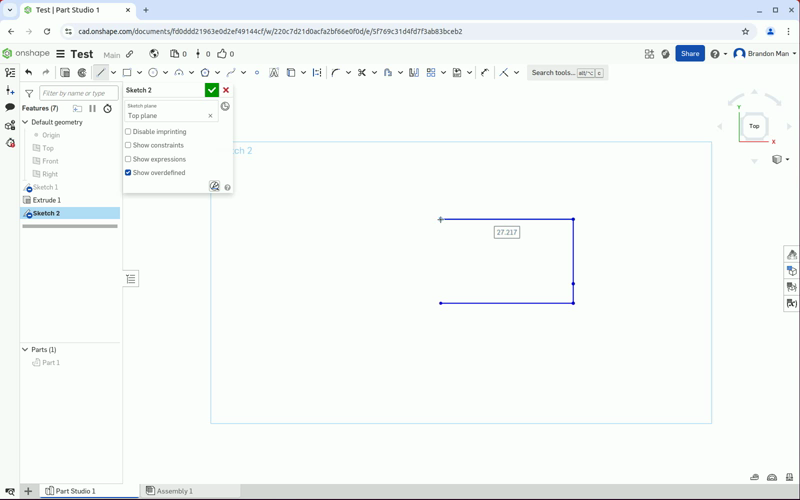
mouse_move(440, 303)
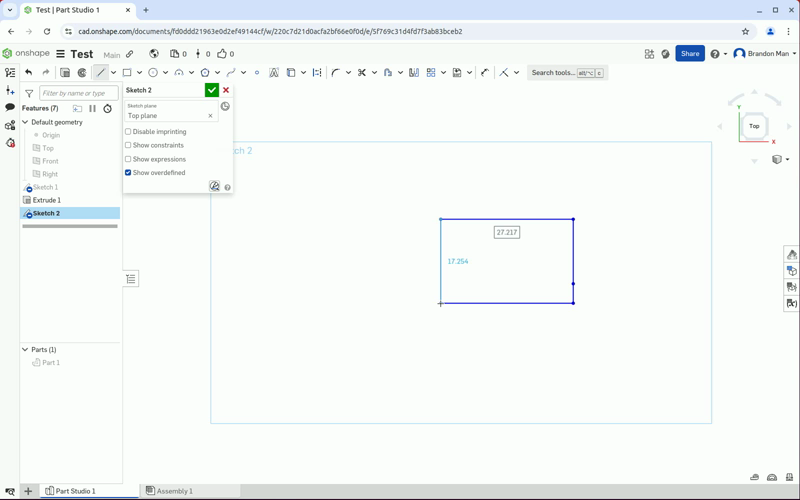
key_up(shift)
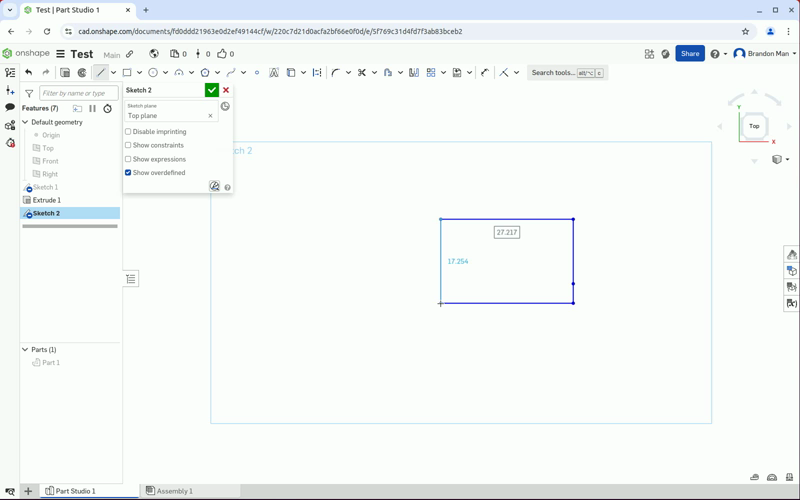
click(440, 303)
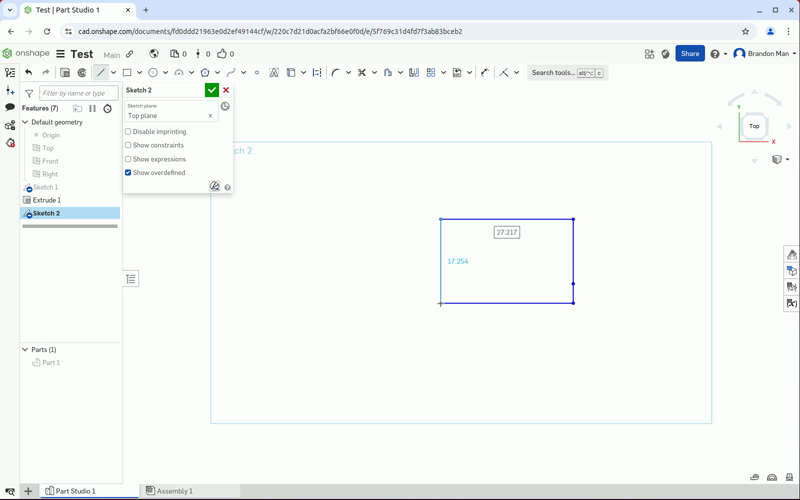
key(esc)
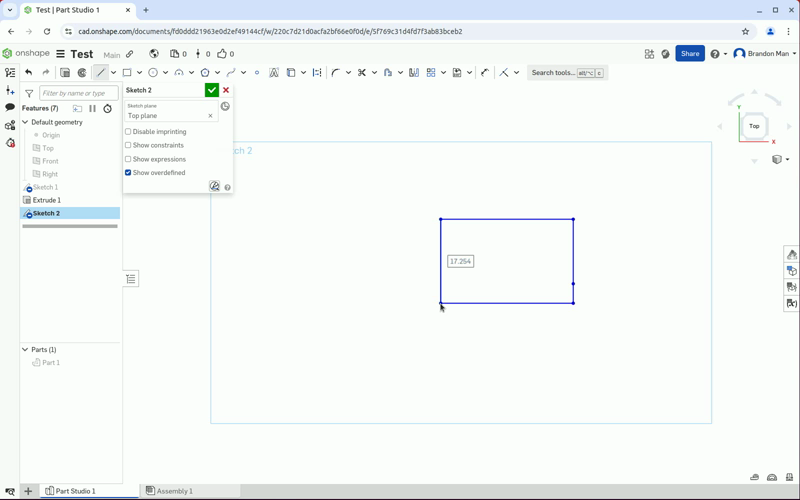
key(l)
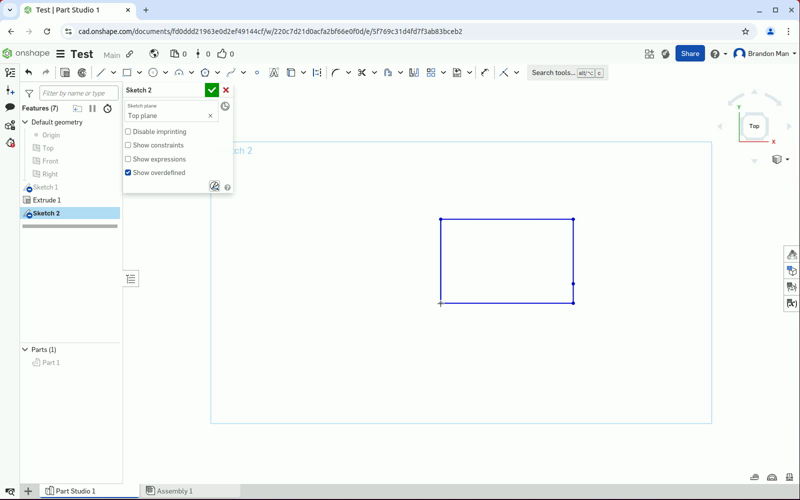
key_down(shift)
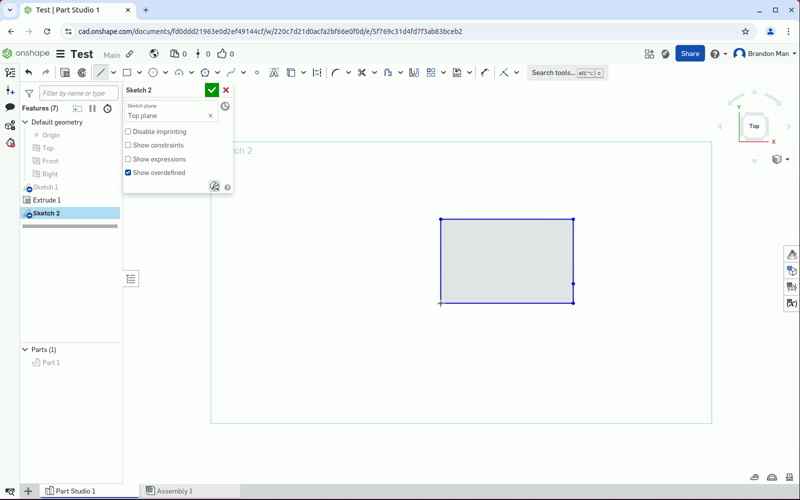
mouse_move(460, 283)
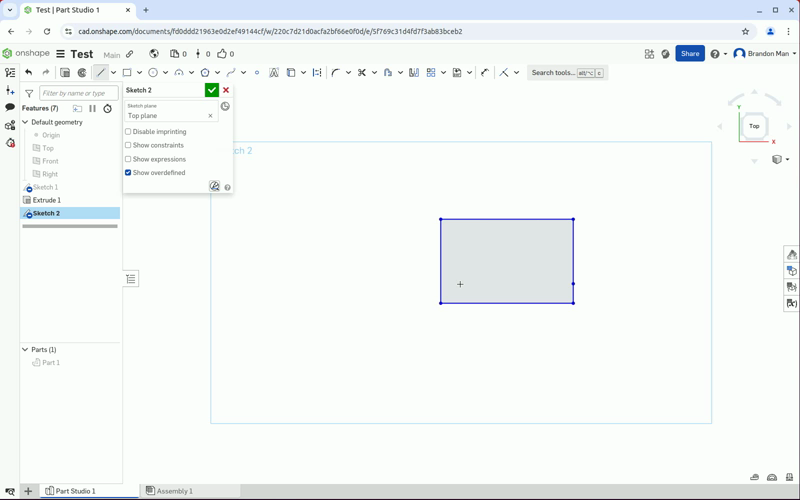
click(460, 283)
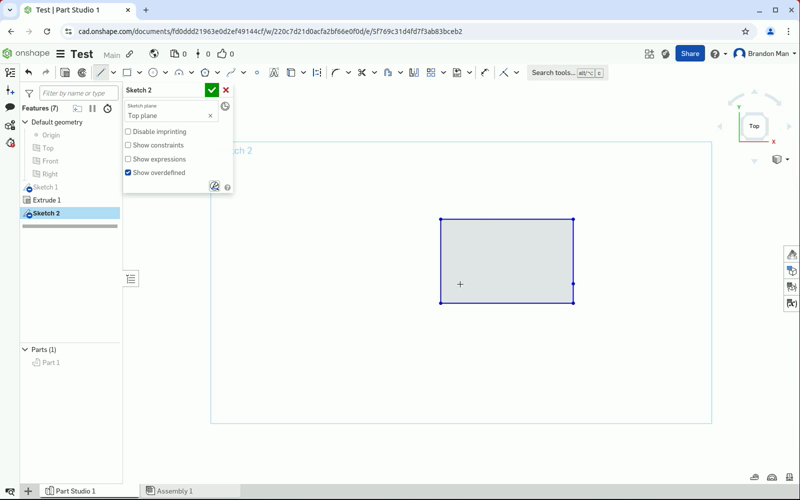
key_up(shift)
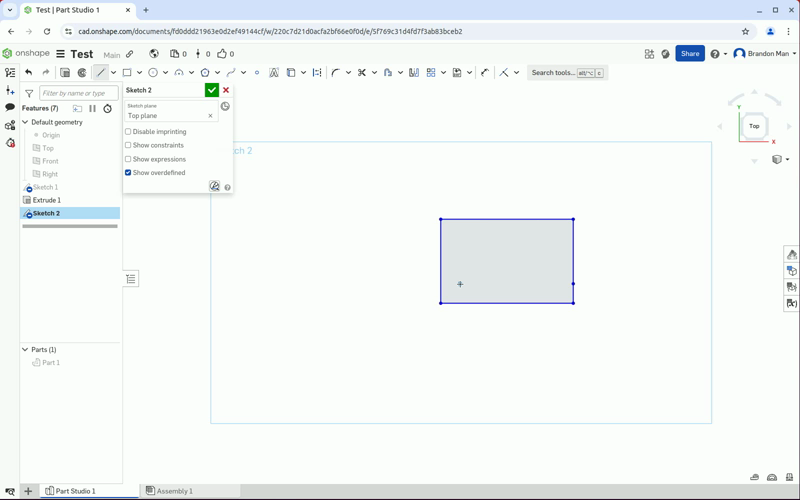
key_down(shift)
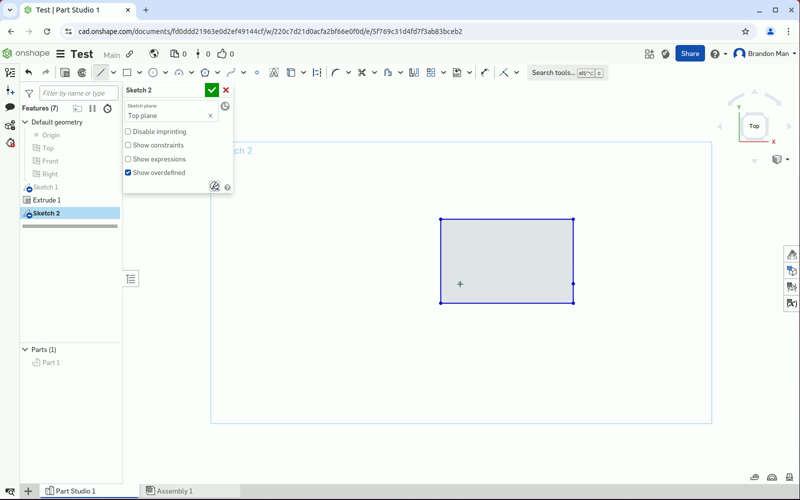
mouse_move(553, 283)
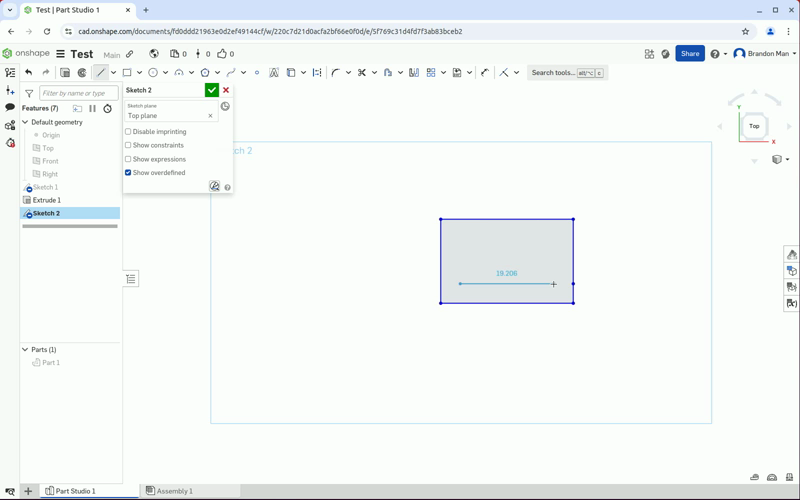
click(553, 283)
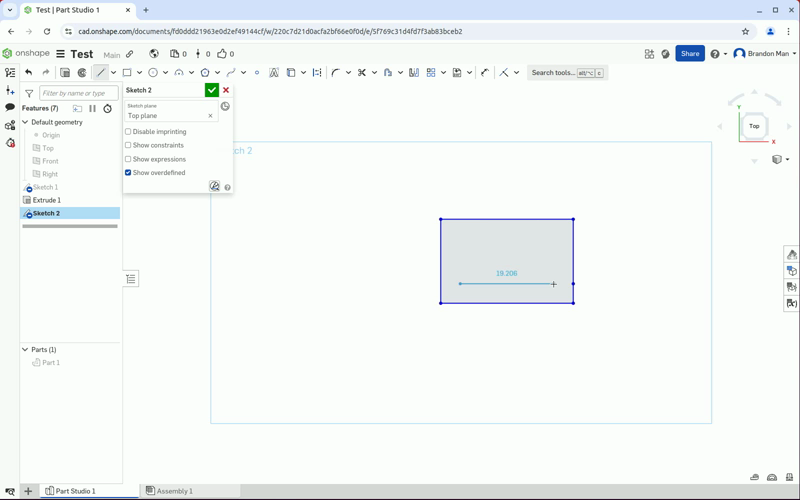
key_up(shift)
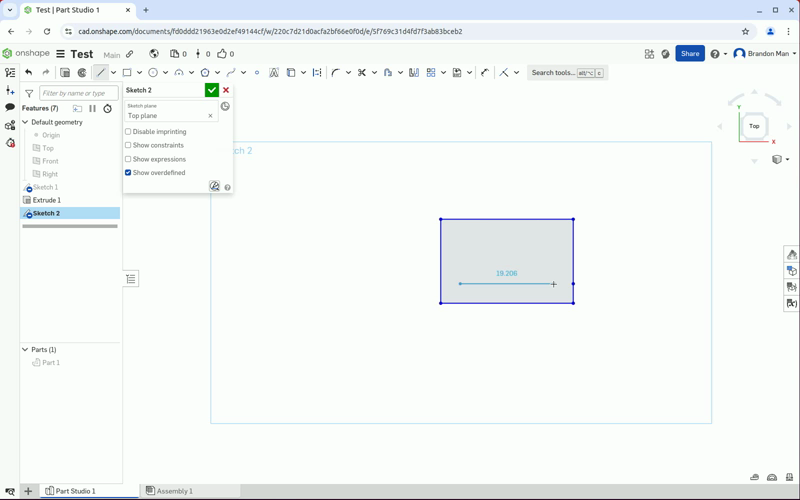
key_down(shift)
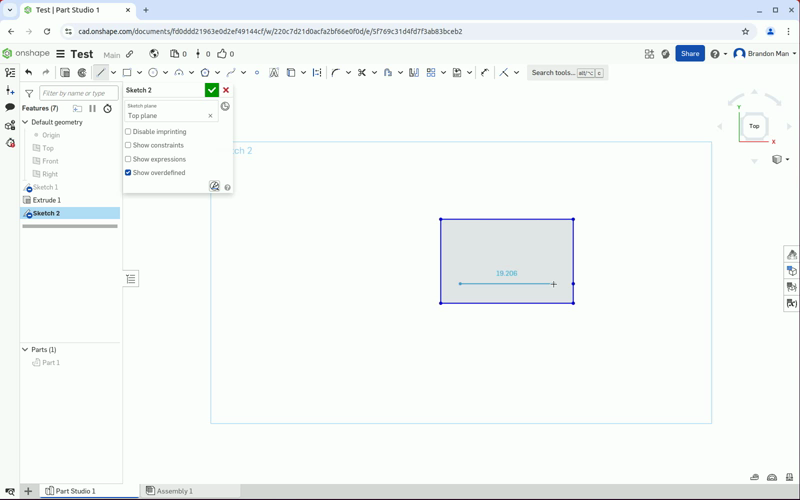
mouse_move(583, 283)
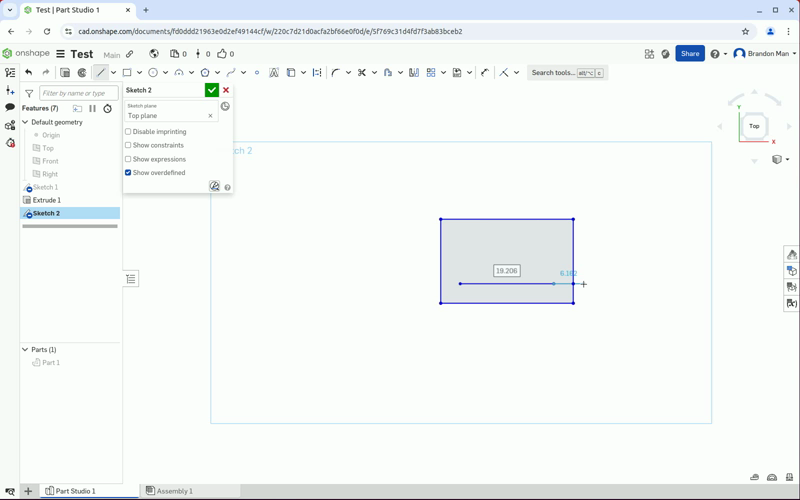
mouse_move(553, 238)
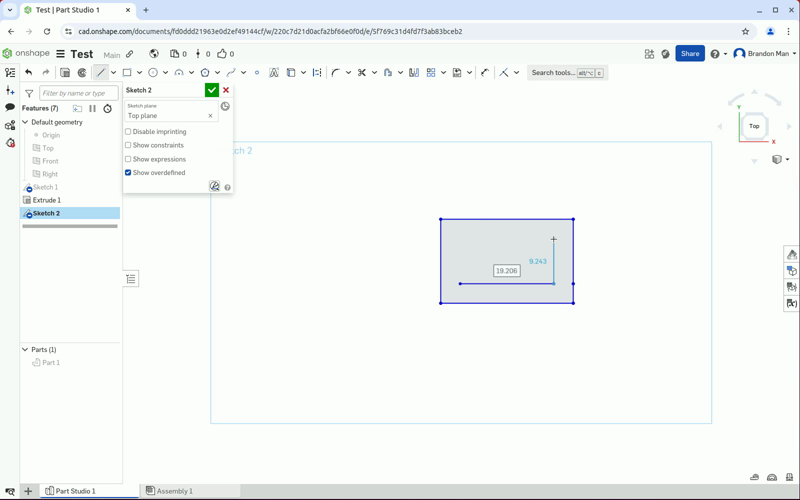
click(553, 238)
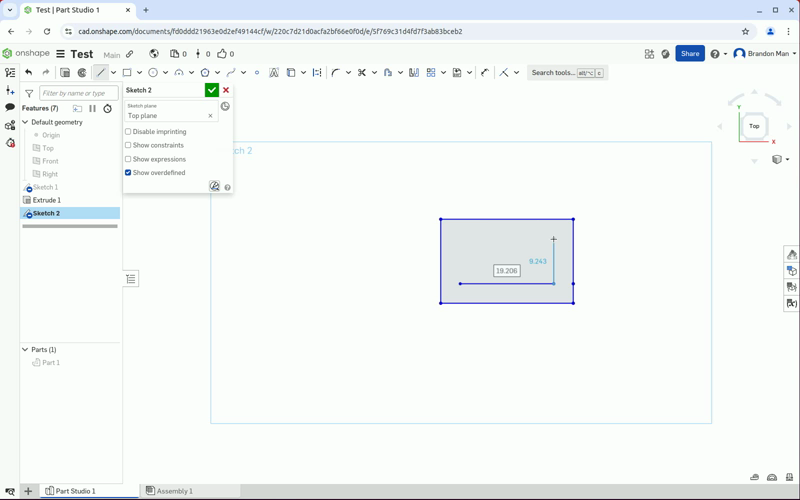
key_up(shift)
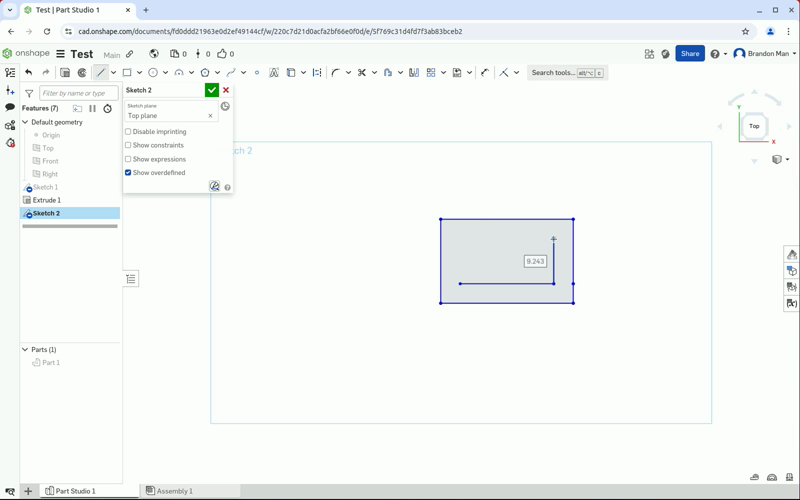
key_down(shift)
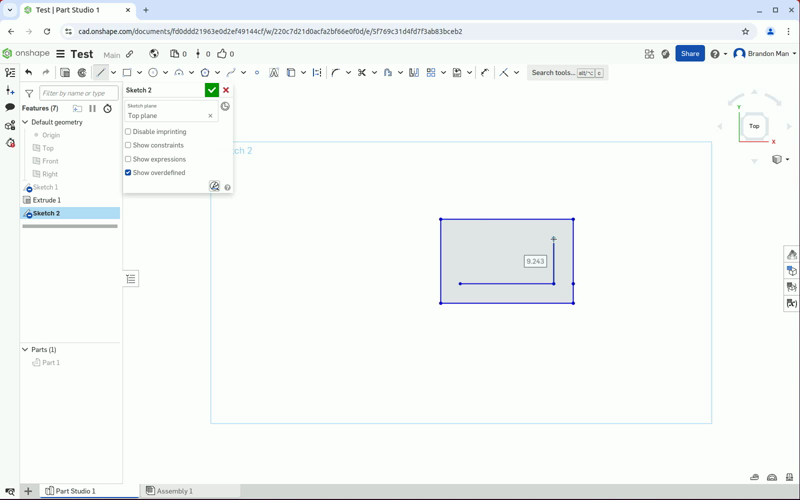
mouse_move(460, 238)
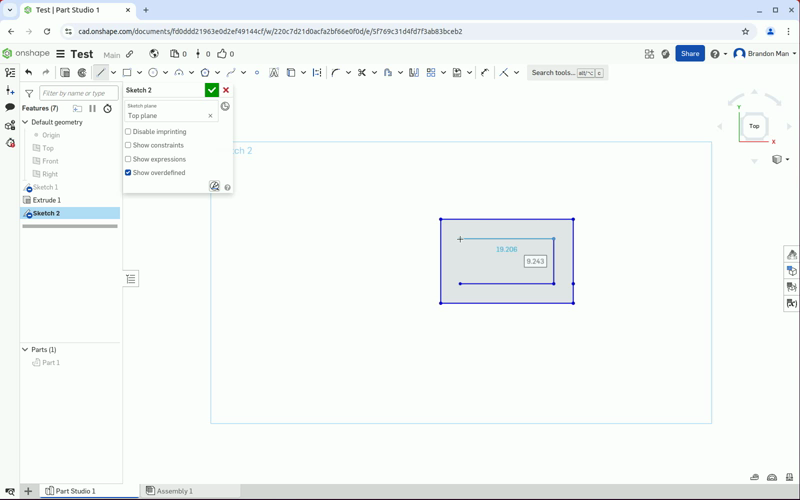
click(460, 238)
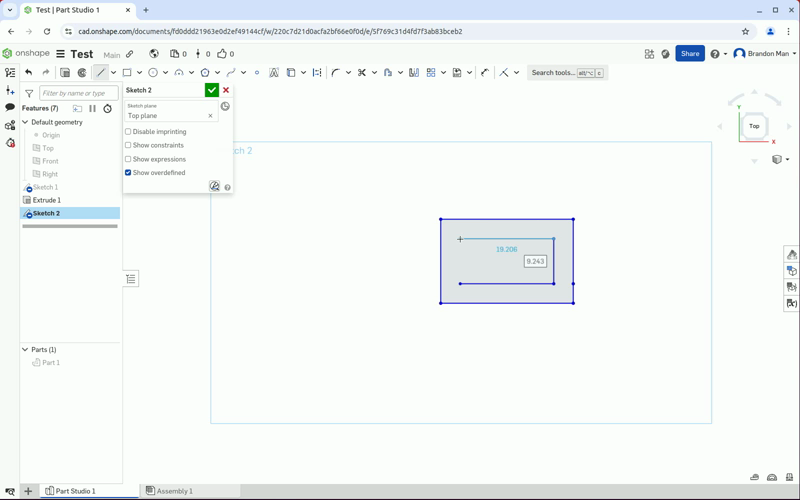
key_up(shift)
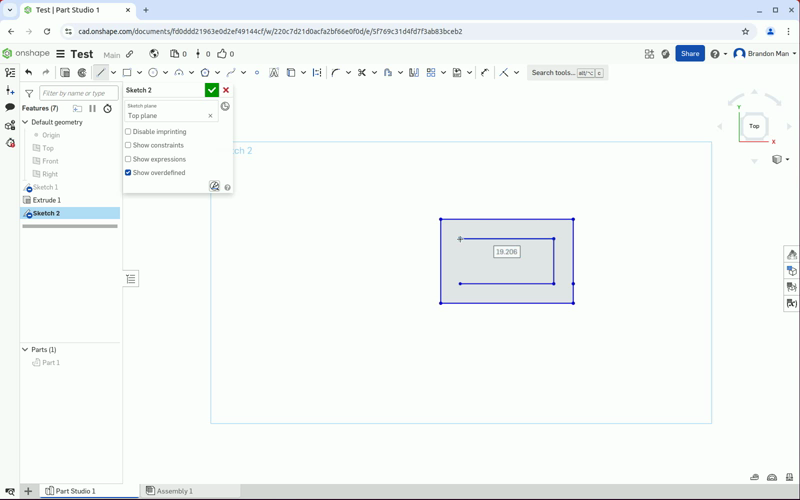
mouse_move(490, 238)
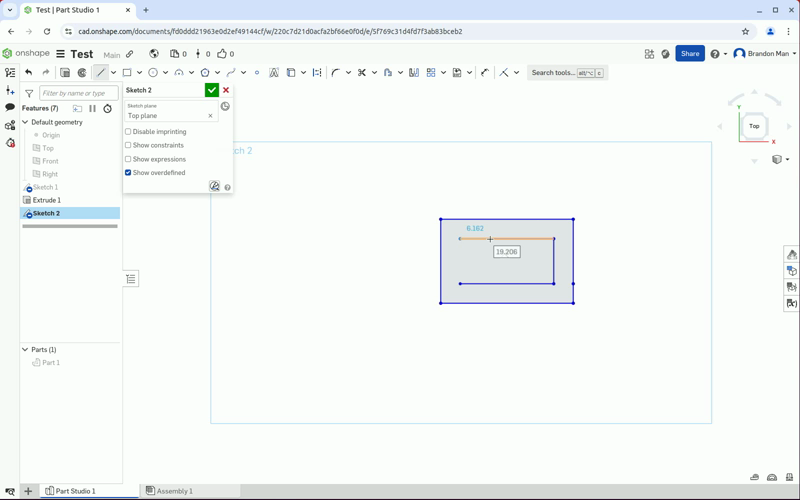
key_down(shift)
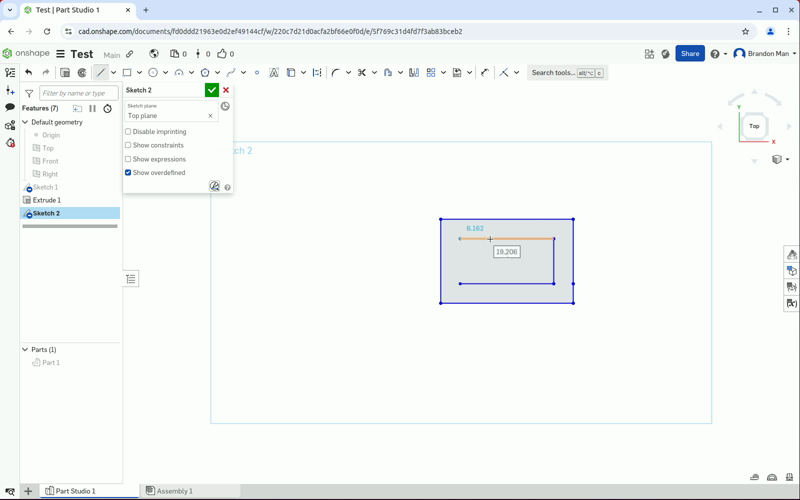
mouse_move(460, 283)
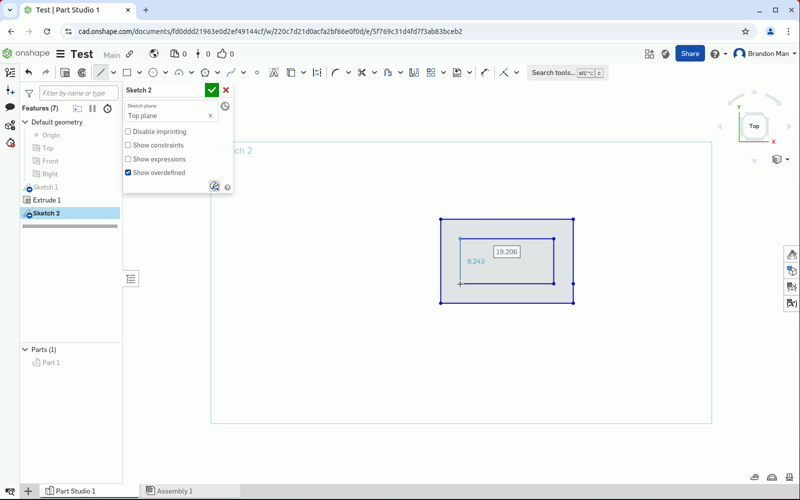
key_up(shift)
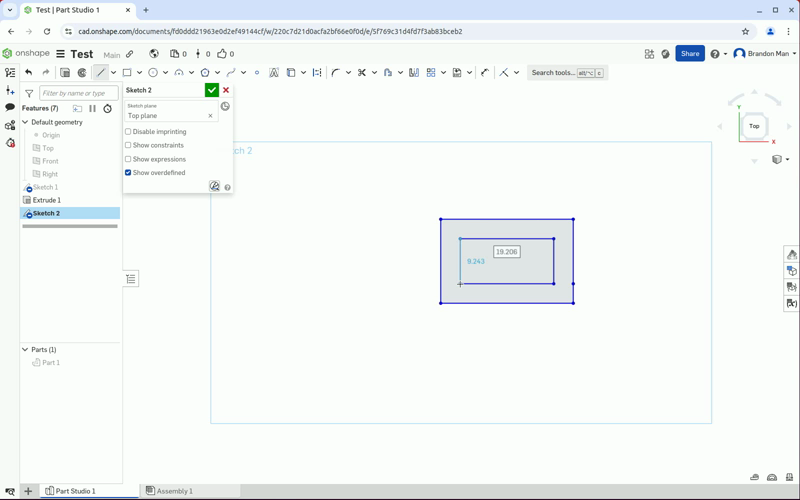
click(460, 283)
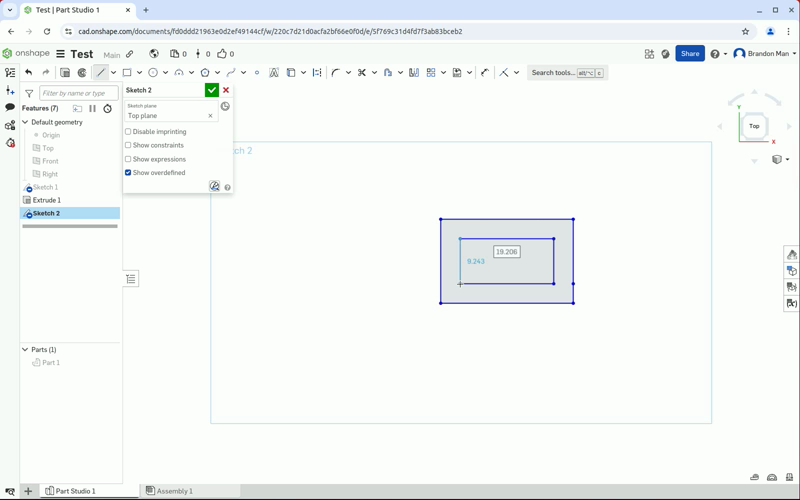
key(esc)
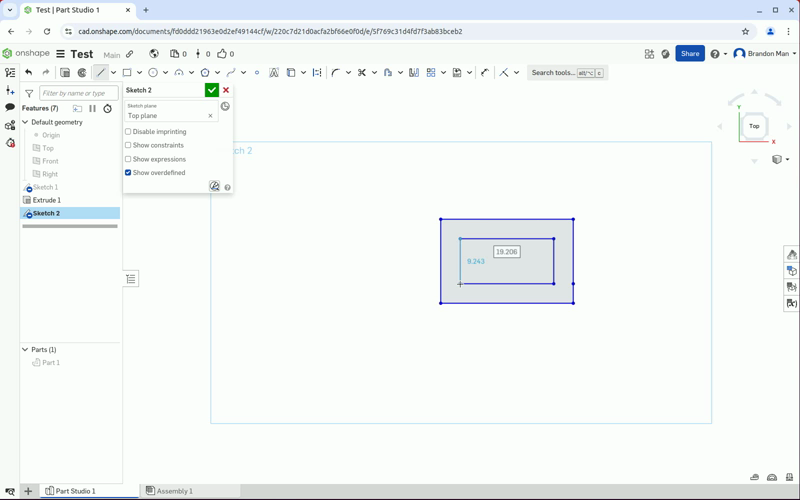
mouse_move(481, 298)
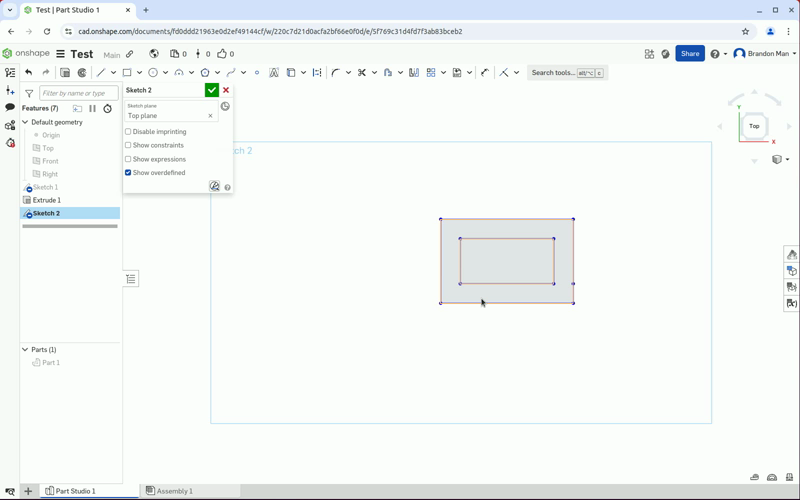
click(481, 298)
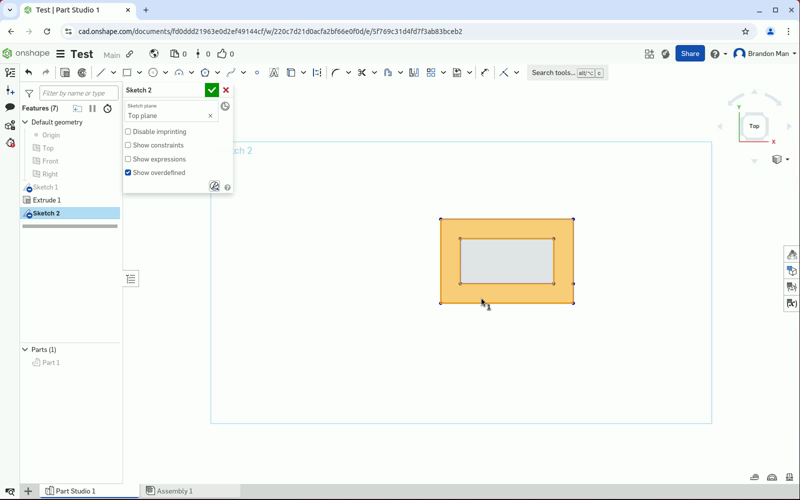
mouse_move(73, 352)
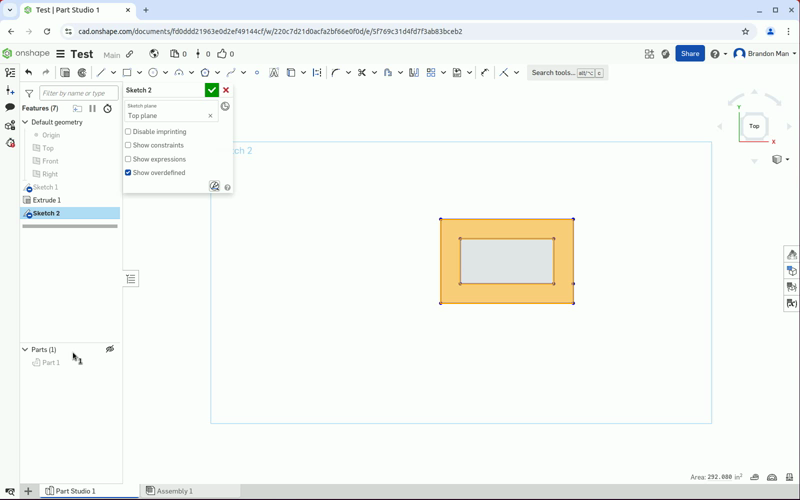
key(shift+y)
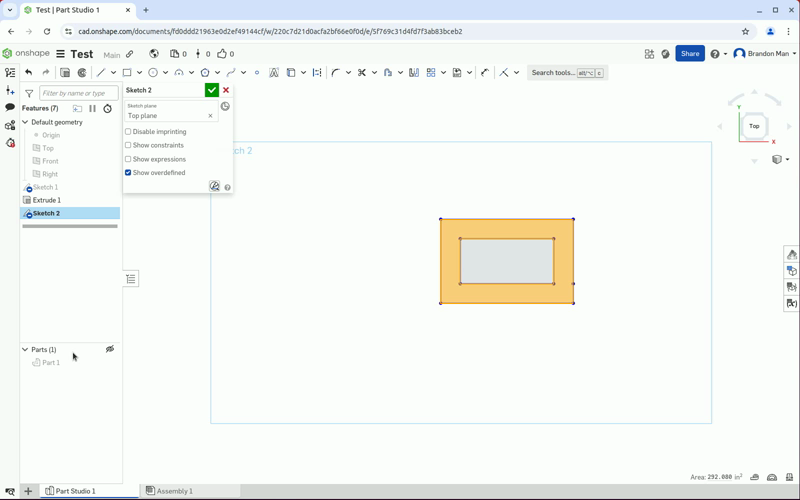
key(shift+e)
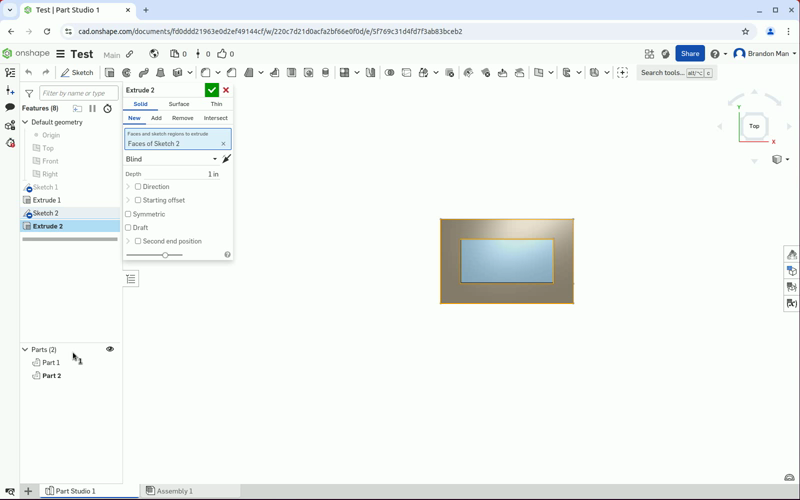
mouse_move(143, 106)
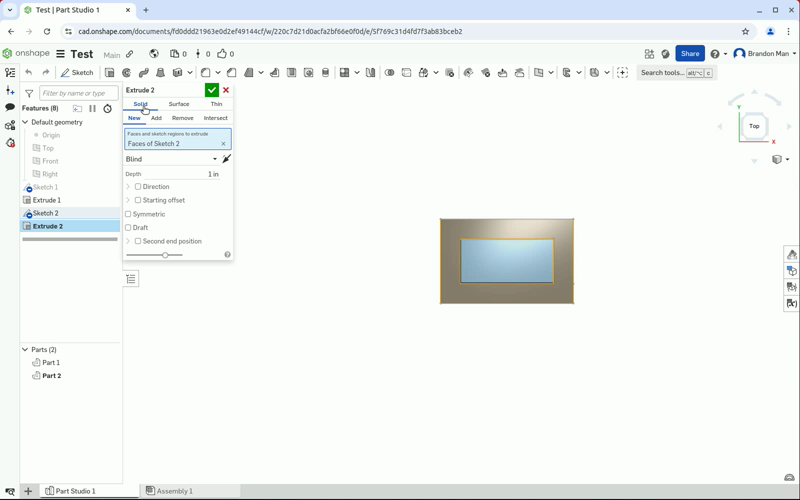
click(143, 106)
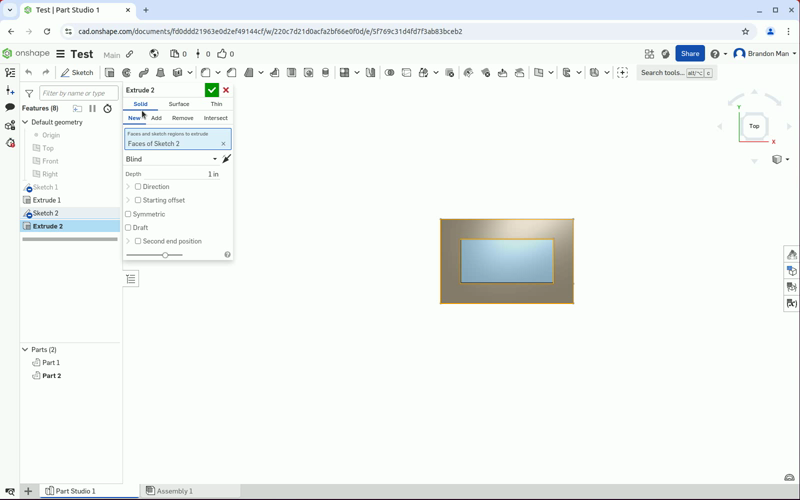
mouse_move(137, 120)
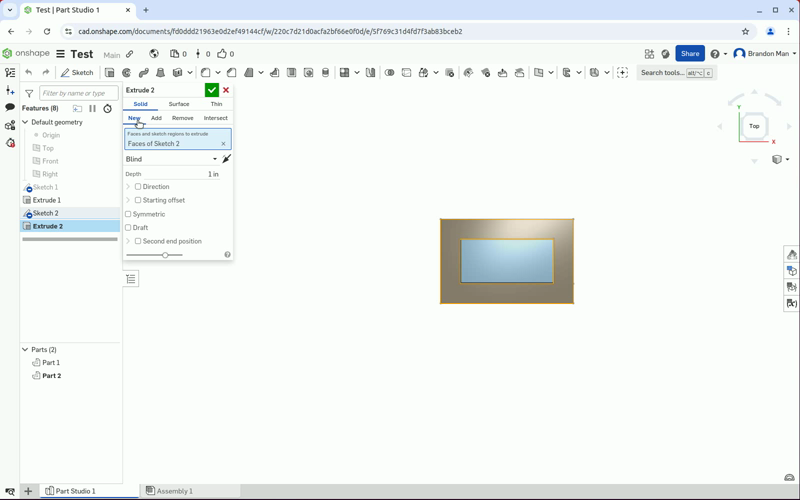
click(137, 120)
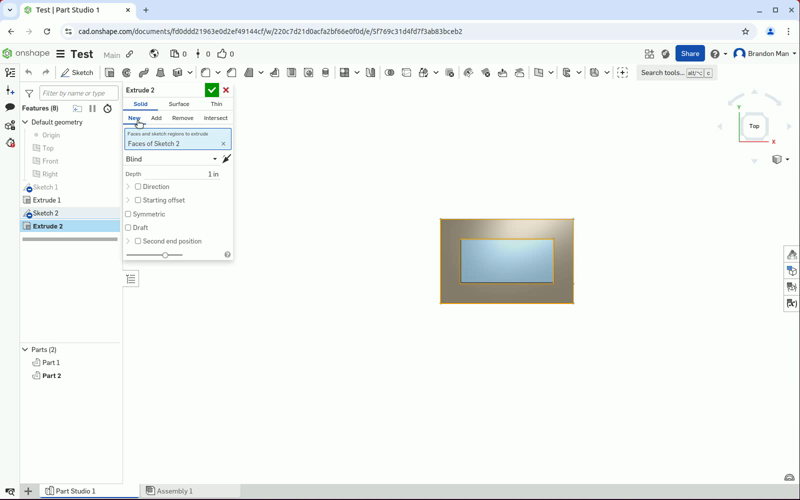
key(tab, 4)
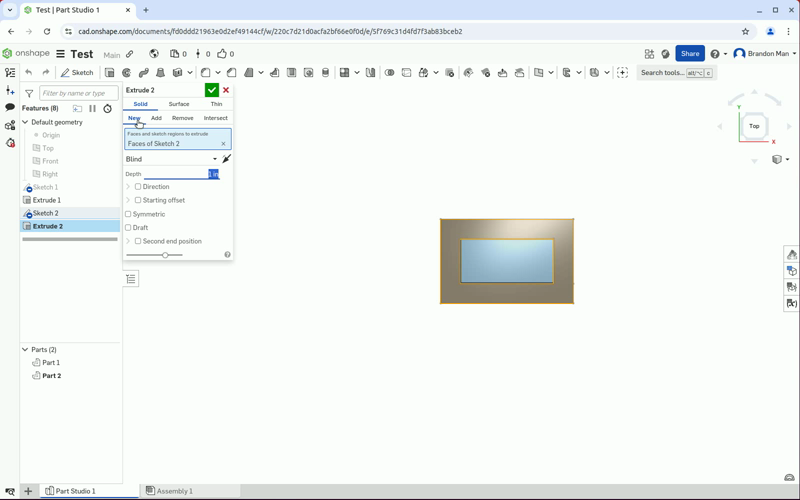
text(-5.055)
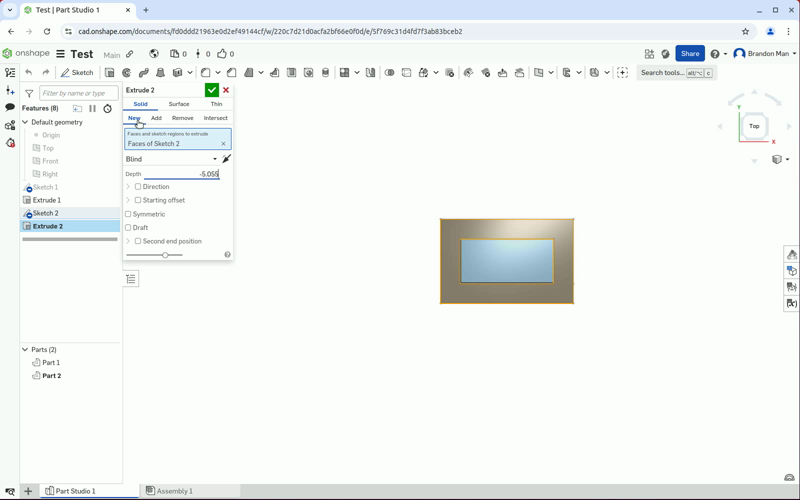
key(enter)
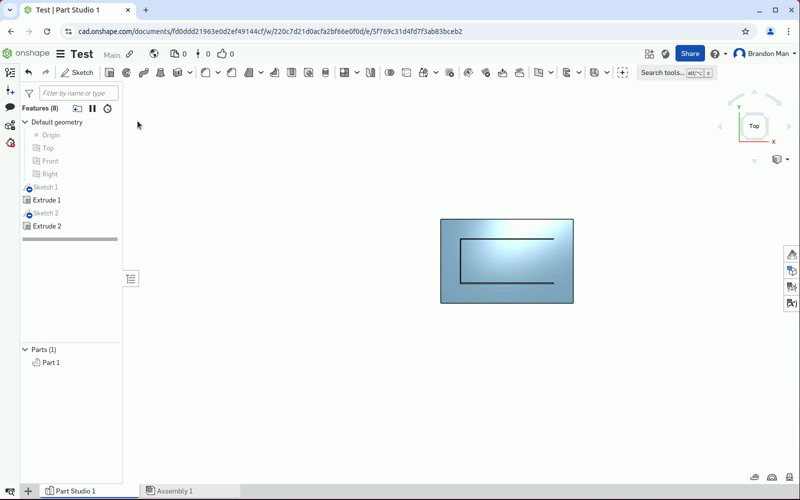
key(shift+h)
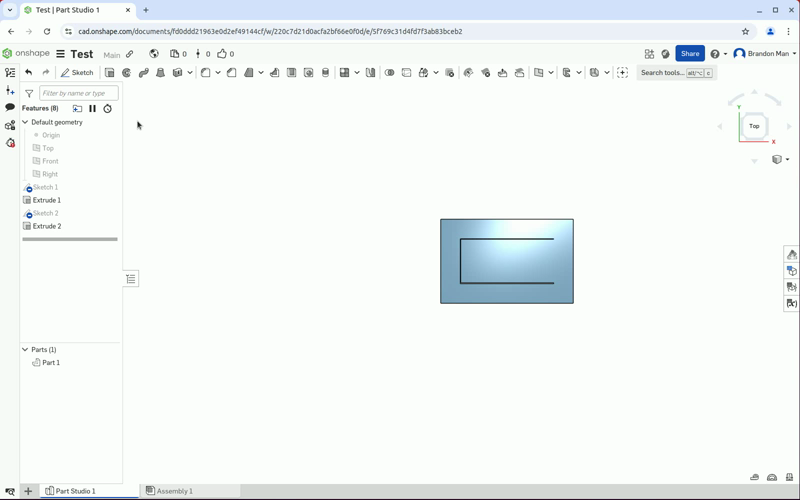
key(shift+h)
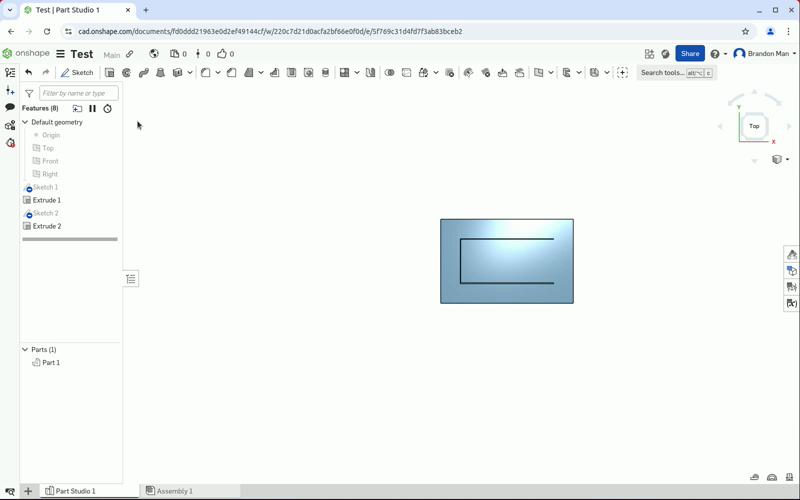
mouse_move(73, 189)
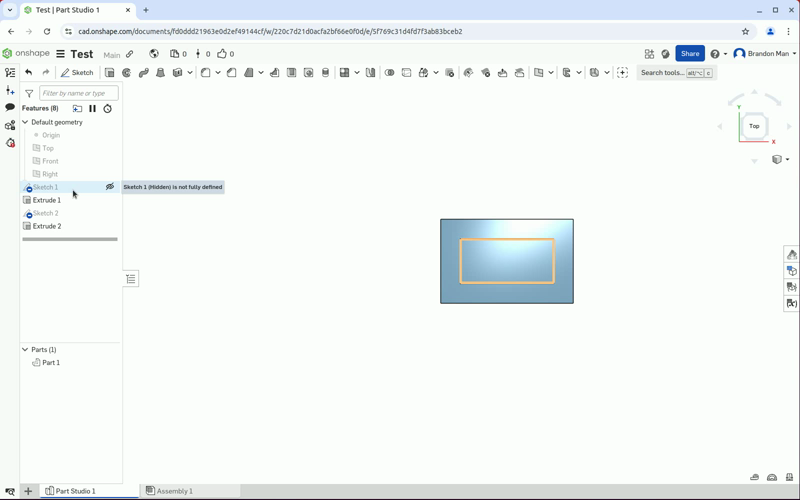
click(73, 189)
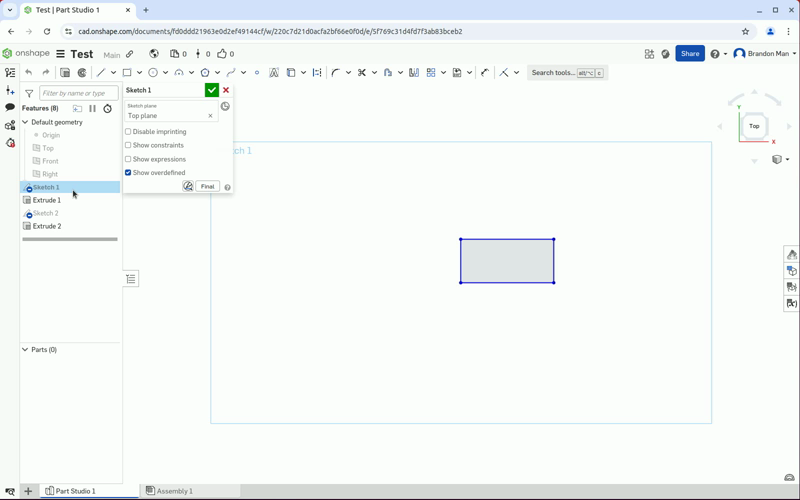
mouse_move(229, 92)
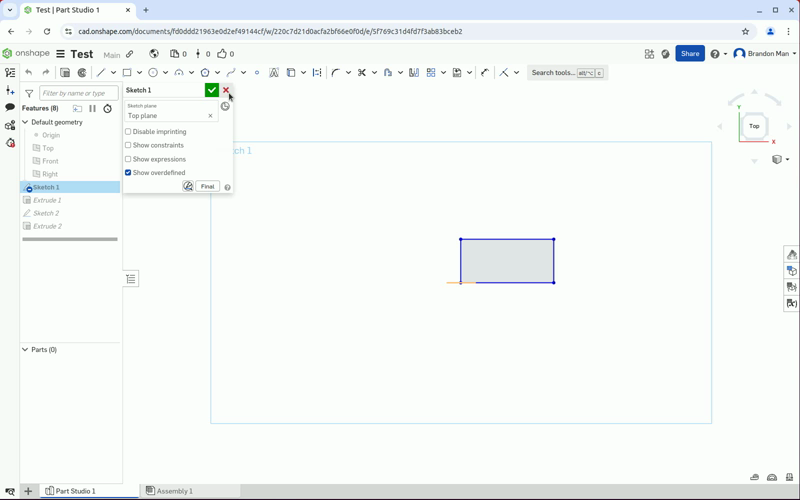
click(229, 92)
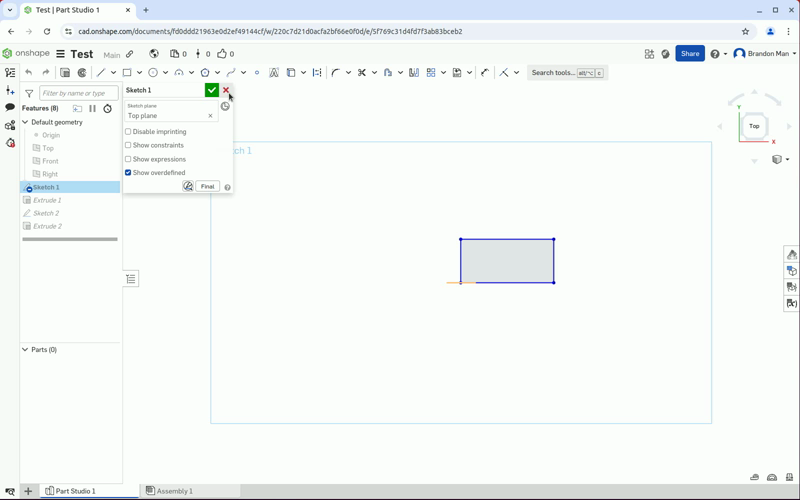
key(shift+s)
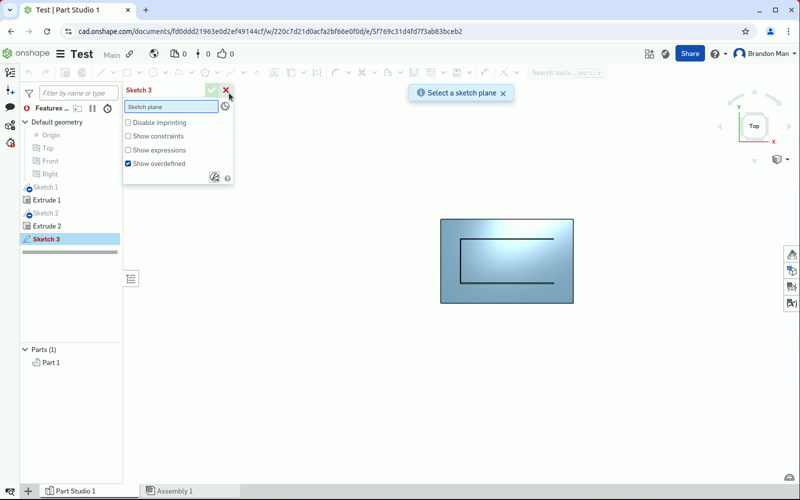
mouse_move(73, 150)
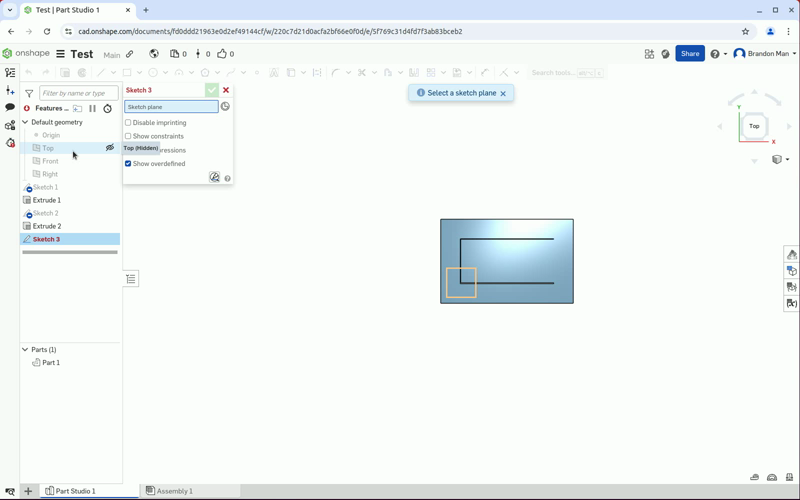
click(73, 150)
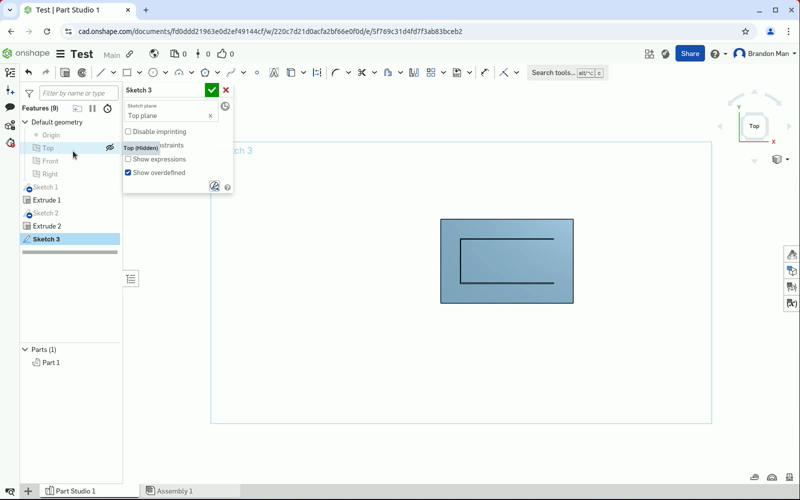
mouse_move(73, 352)
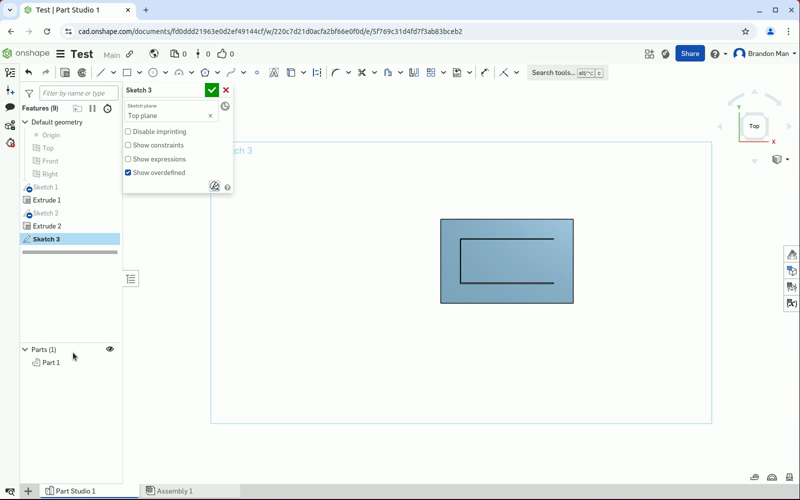
key(y)
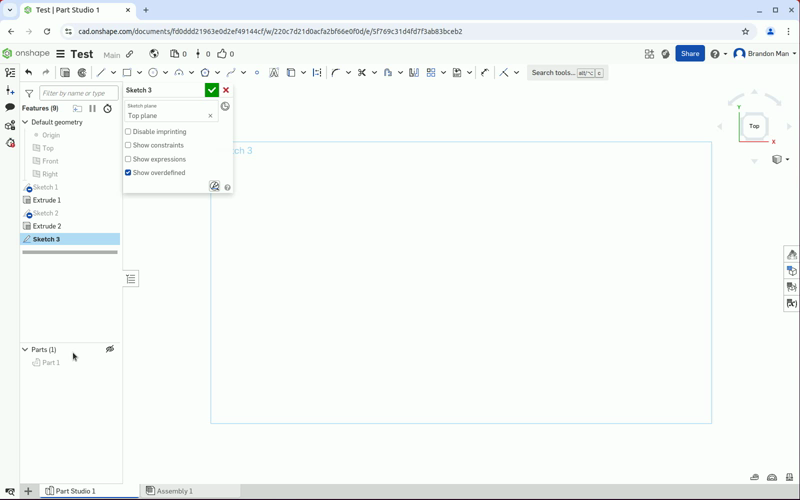
key(l)
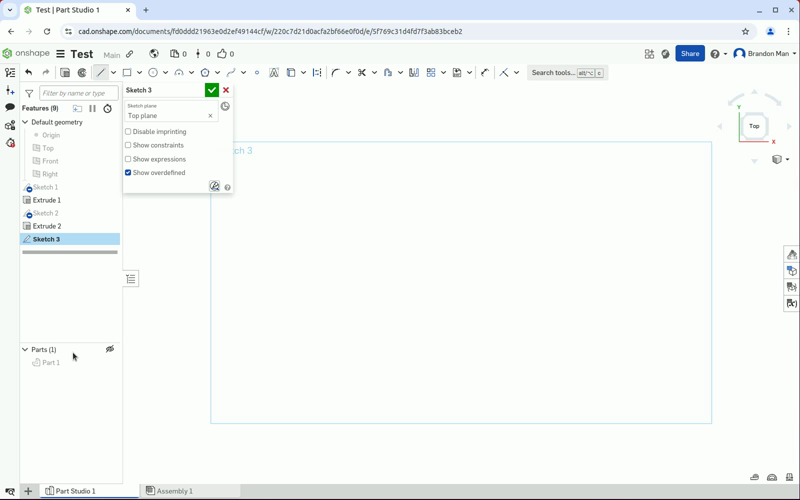
key_down(shift)
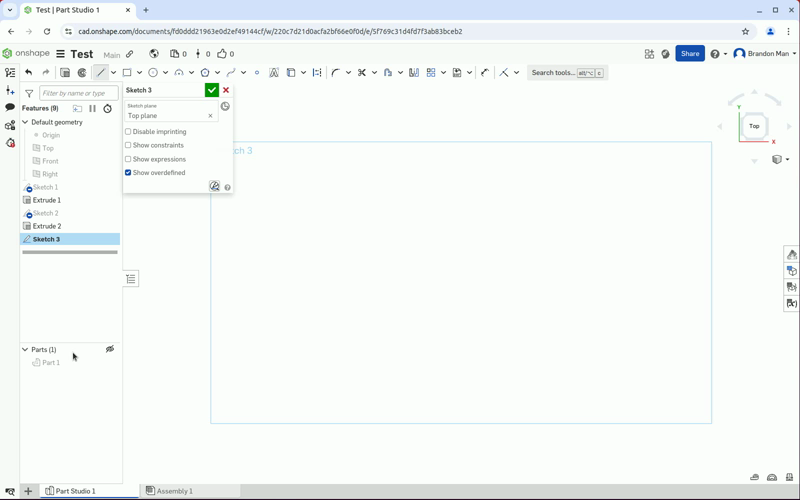
mouse_move(440, 303)
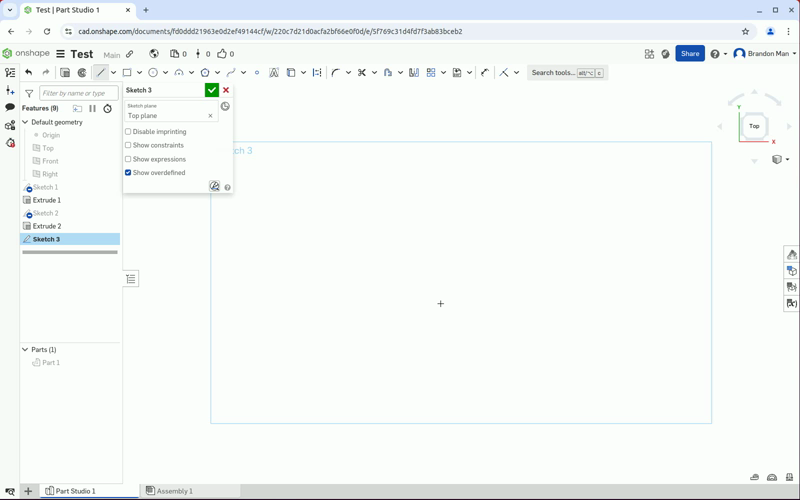
click(440, 303)
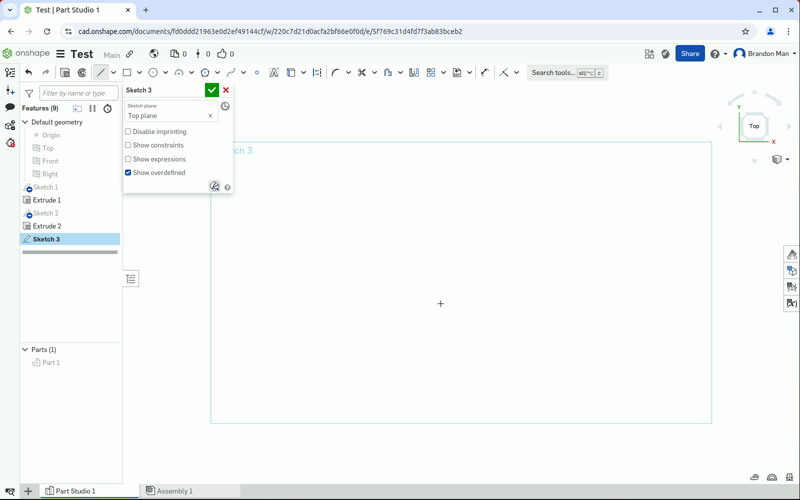
key_up(shift)
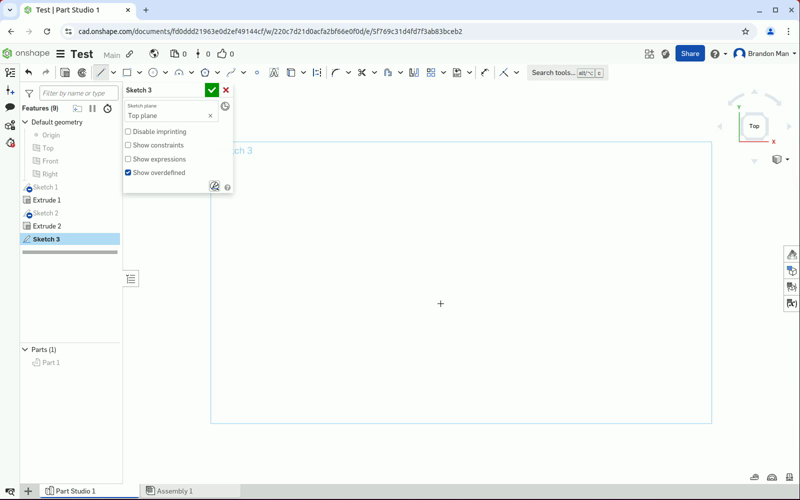
key_down(shift)
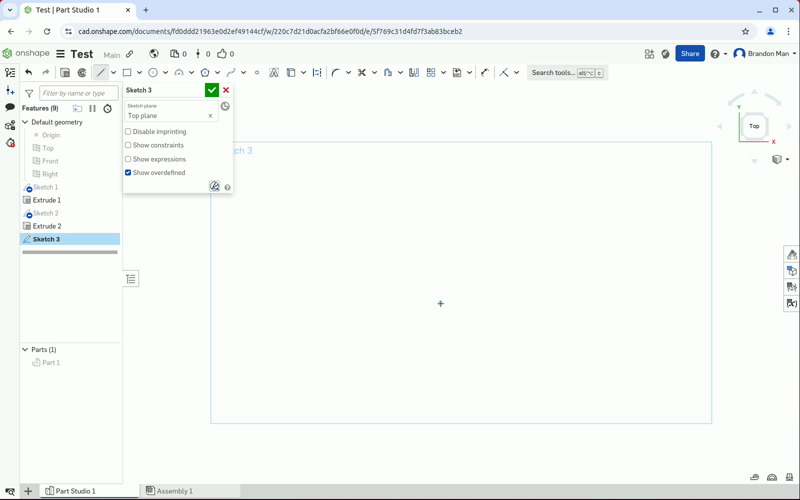
mouse_move(573, 303)
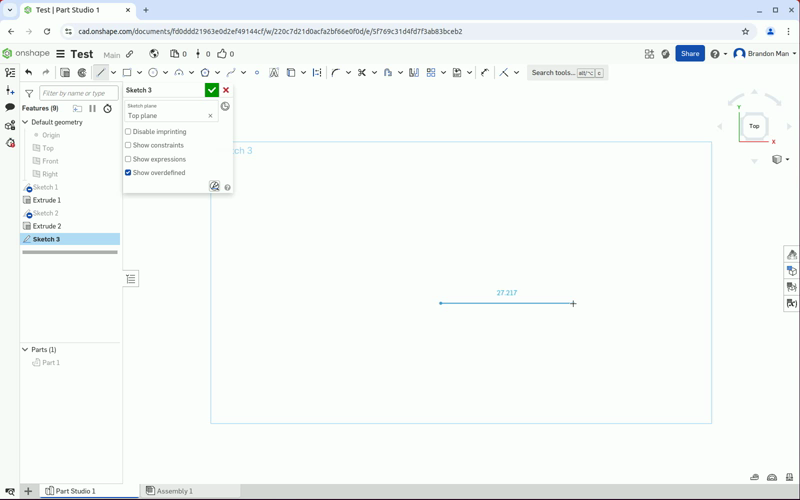
click(573, 303)
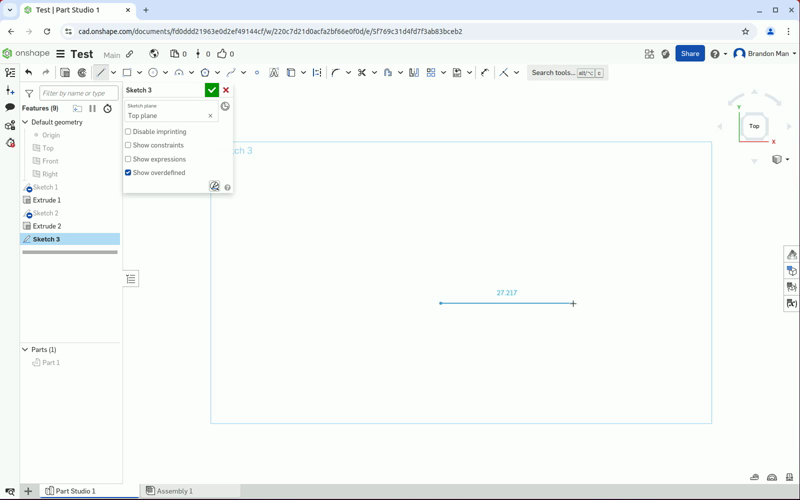
key_up(shift)
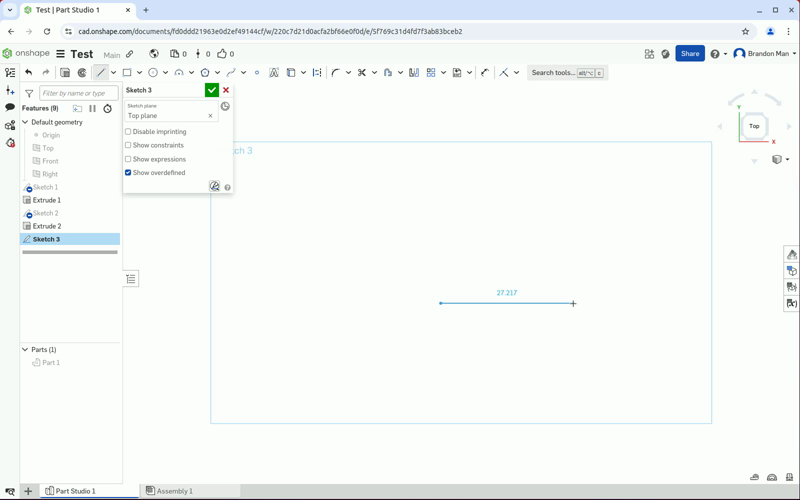
key_down(shift)
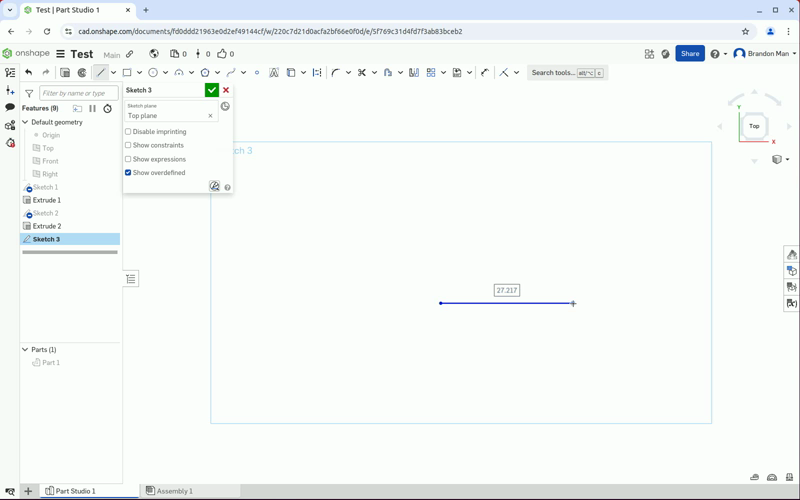
mouse_move(589, 303)
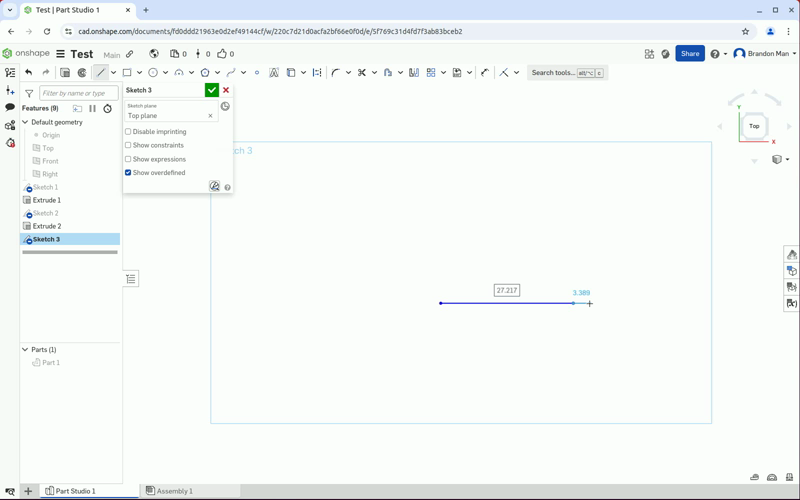
mouse_move(573, 283)
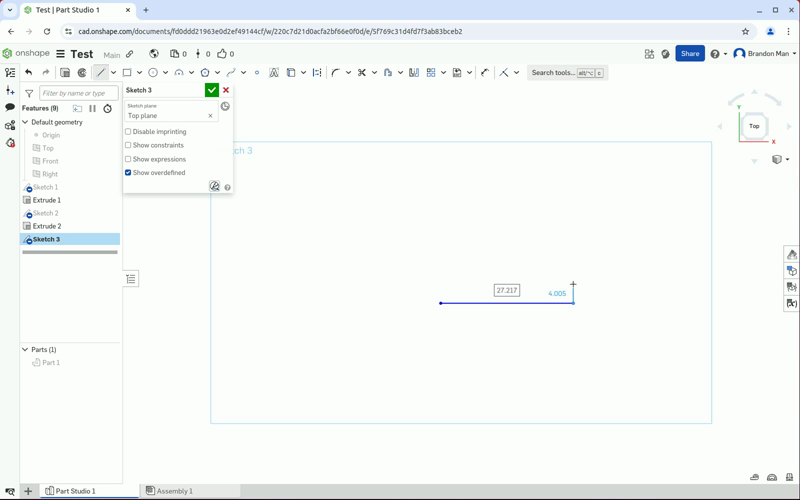
click(573, 283)
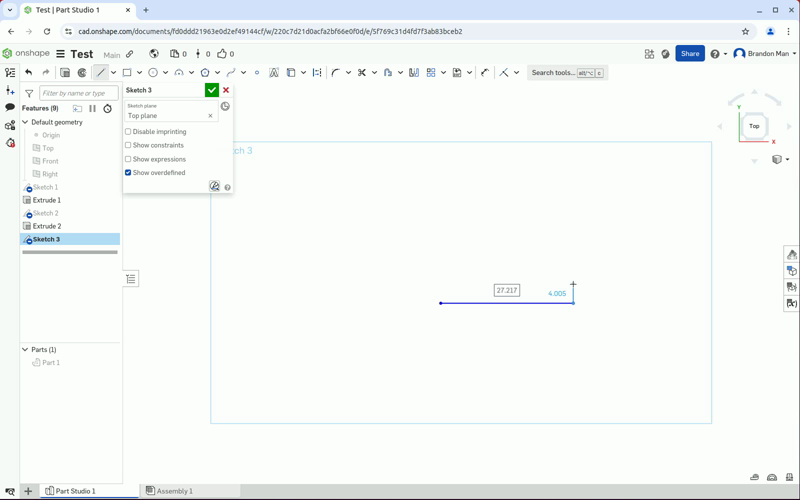
key_up(shift)
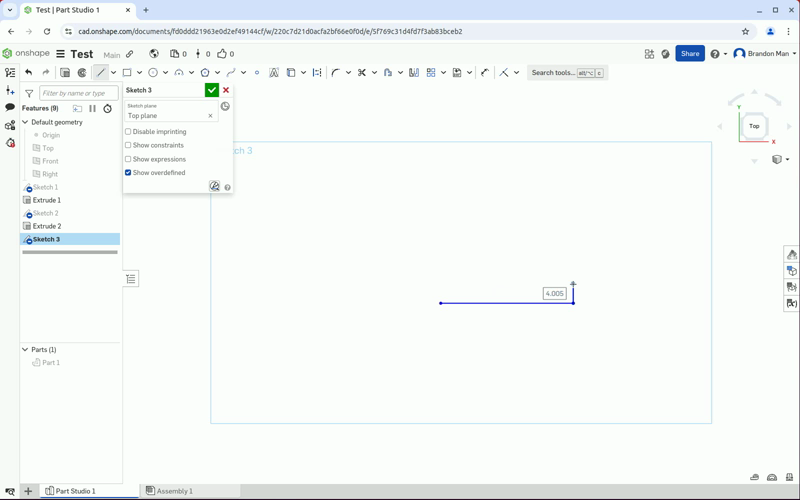
key_down(shift)
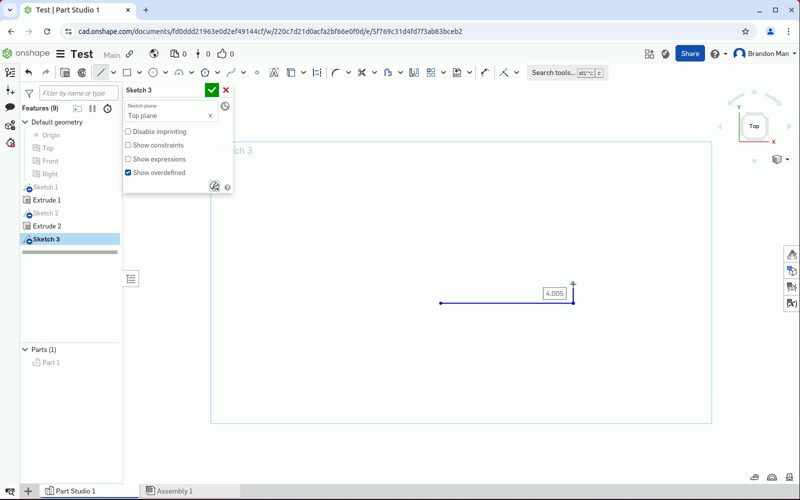
mouse_move(573, 219)
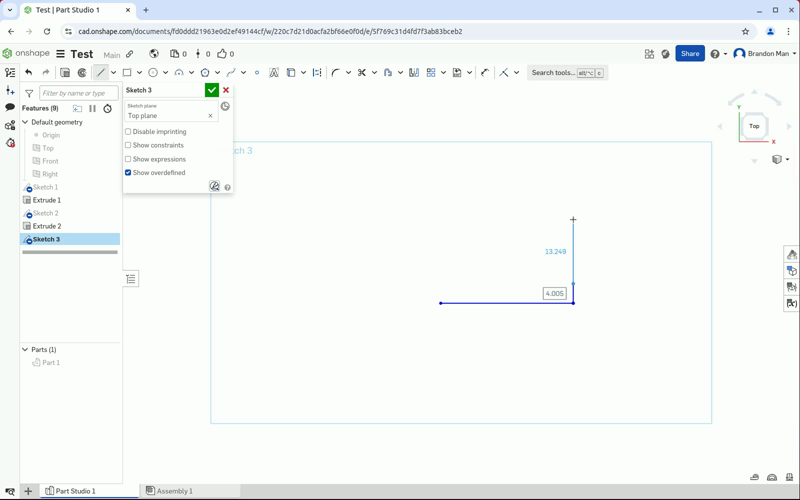
click(573, 219)
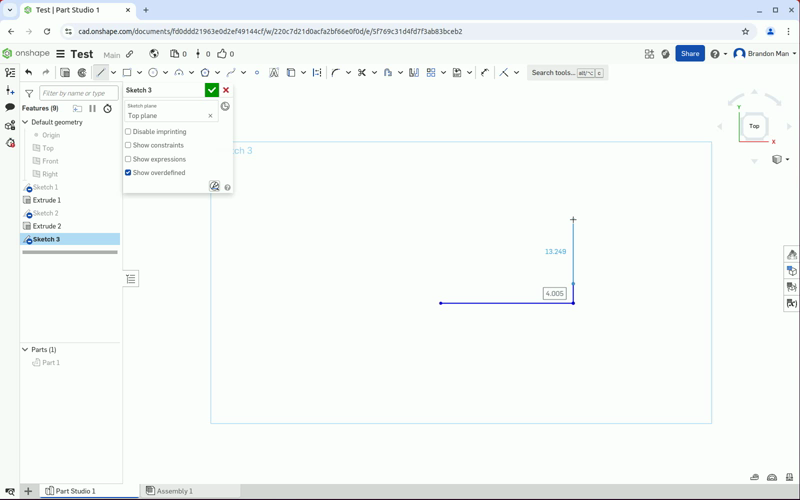
key_up(shift)
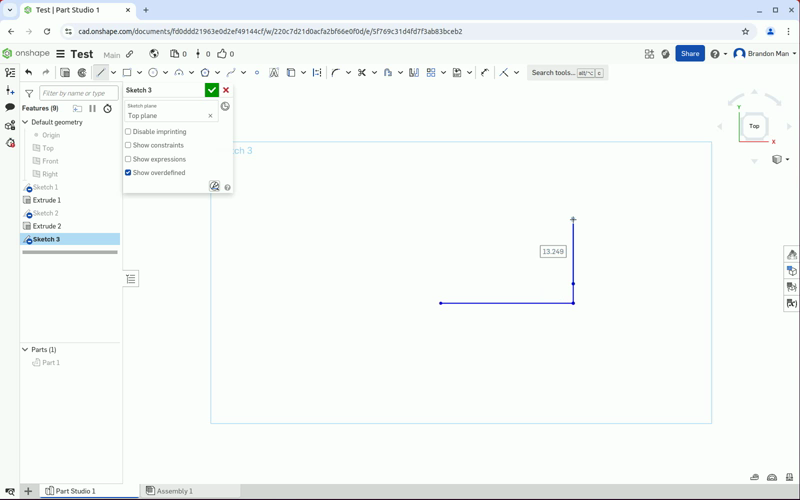
key_down(shift)
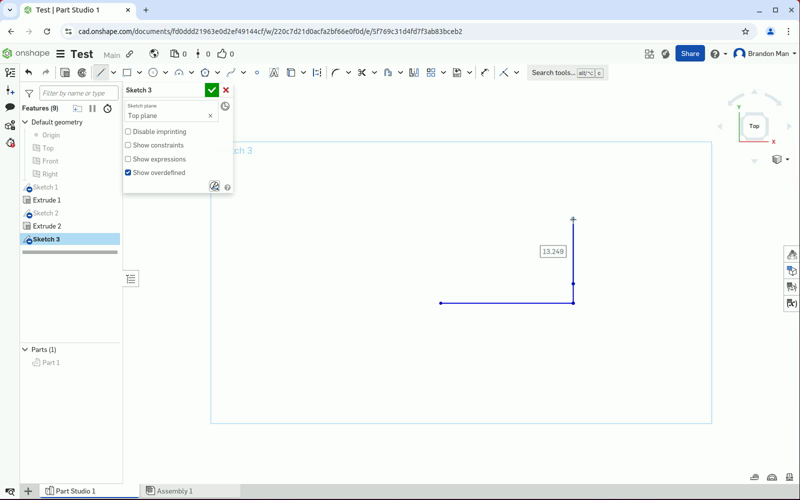
mouse_move(440, 219)
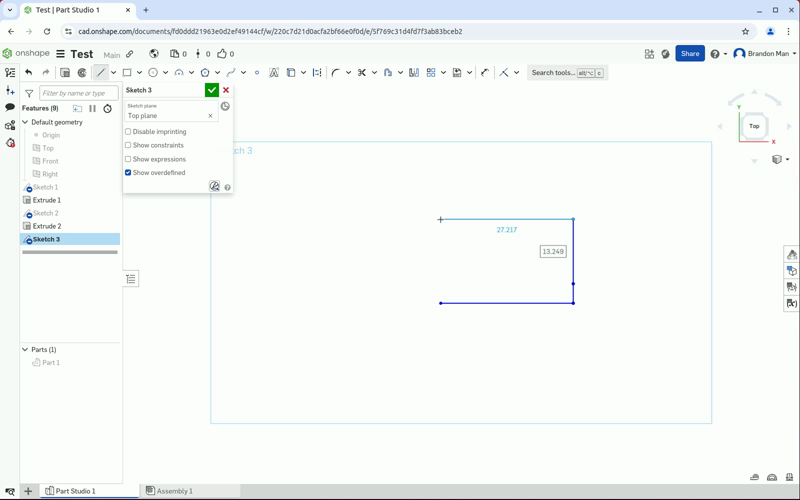
click(440, 219)
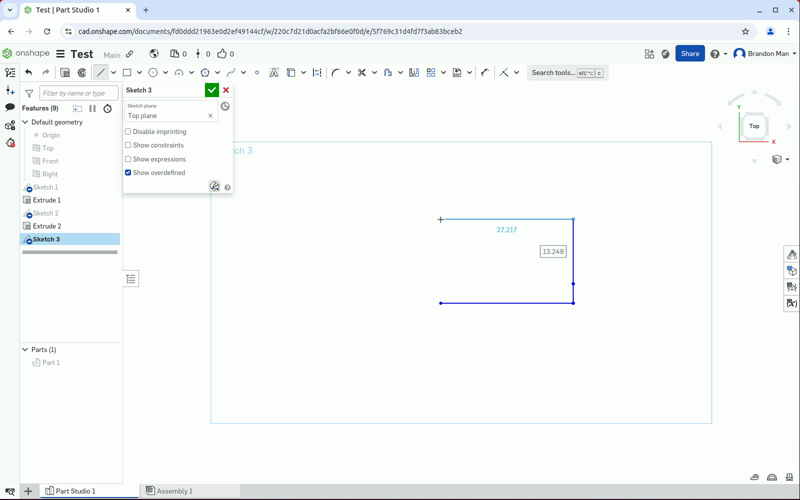
key_up(shift)
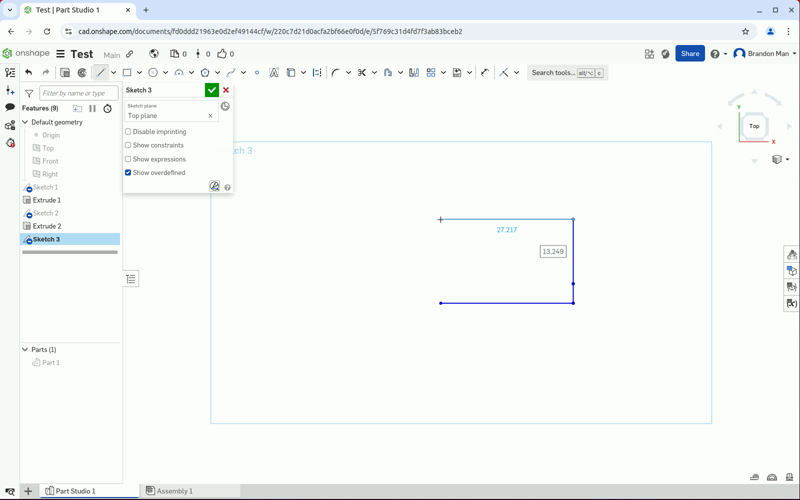
key_down(shift)
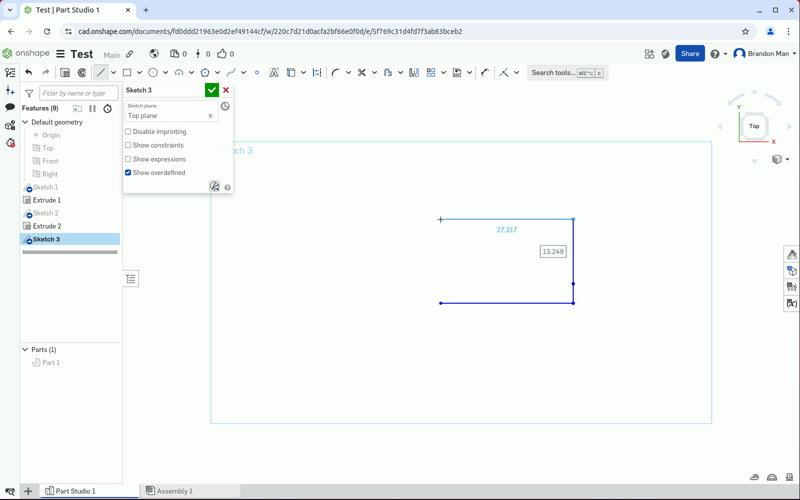
mouse_move(440, 303)
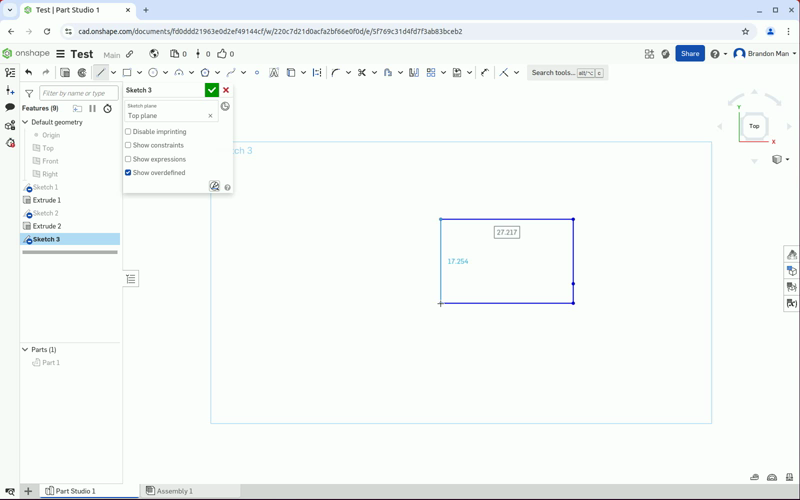
key_up(shift)
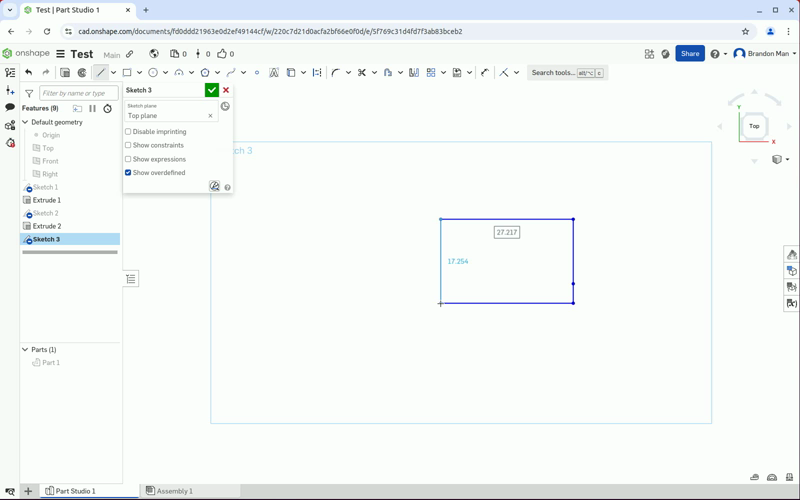
click(440, 303)
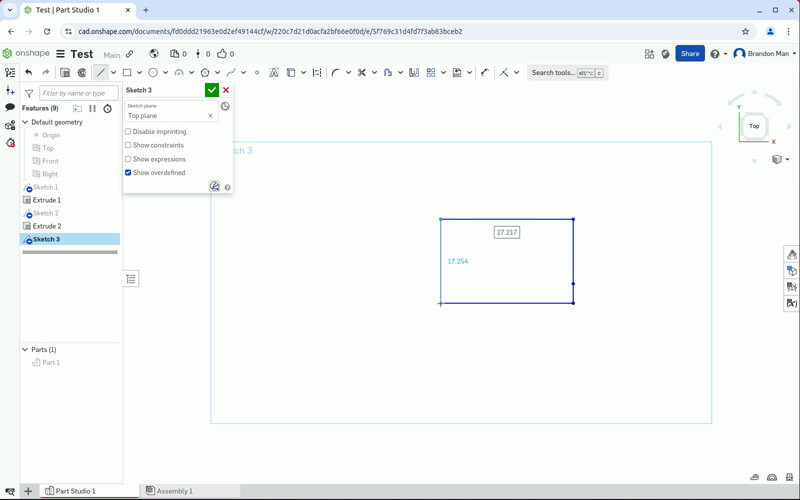
key(esc)
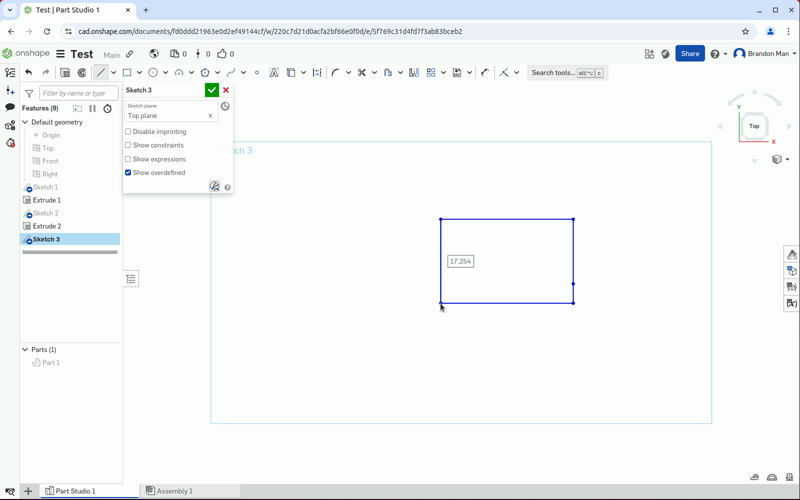
key(l)
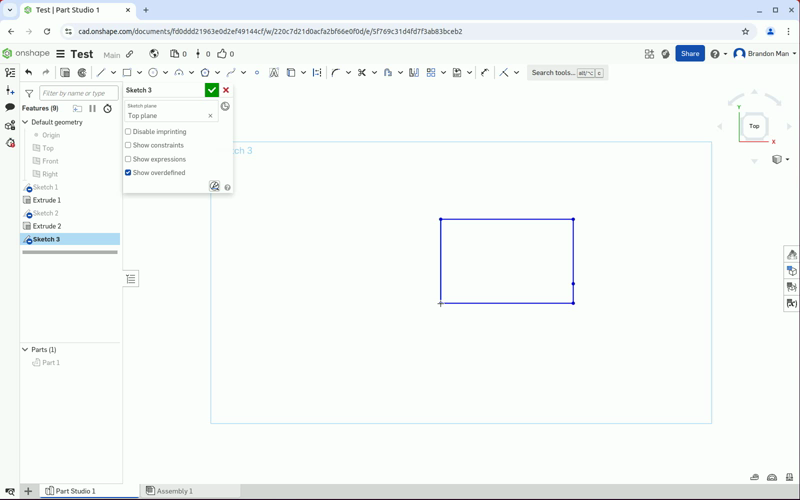
key_down(shift)
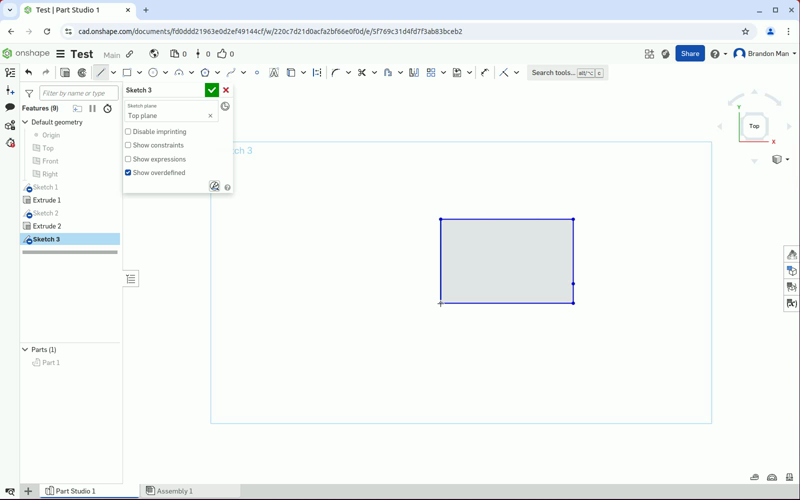
mouse_move(460, 283)
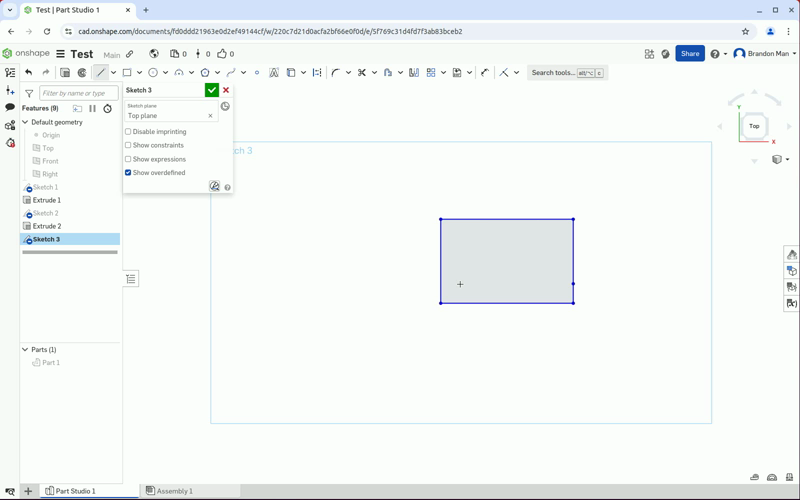
click(460, 283)
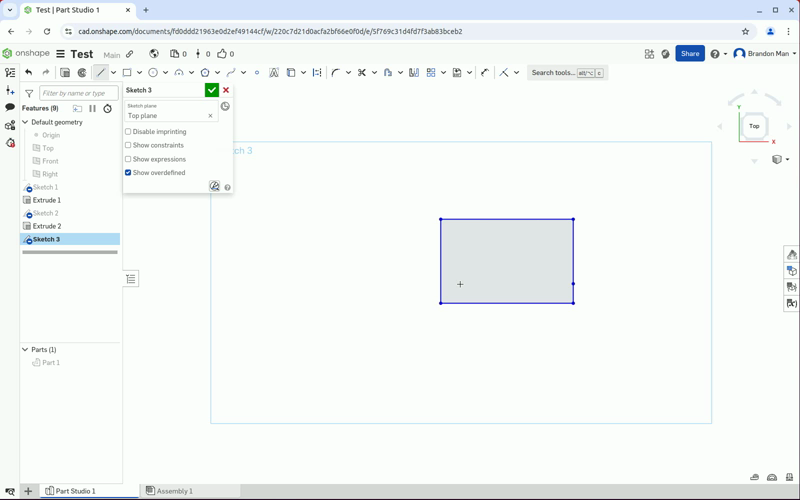
key_up(shift)
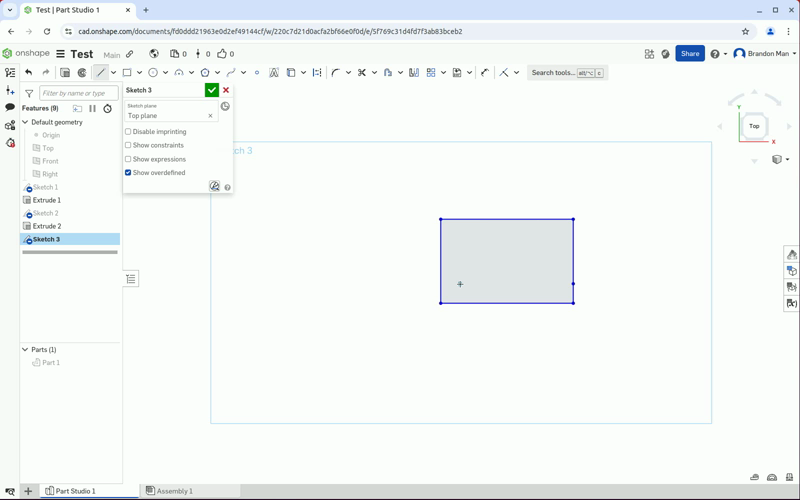
key_down(shift)
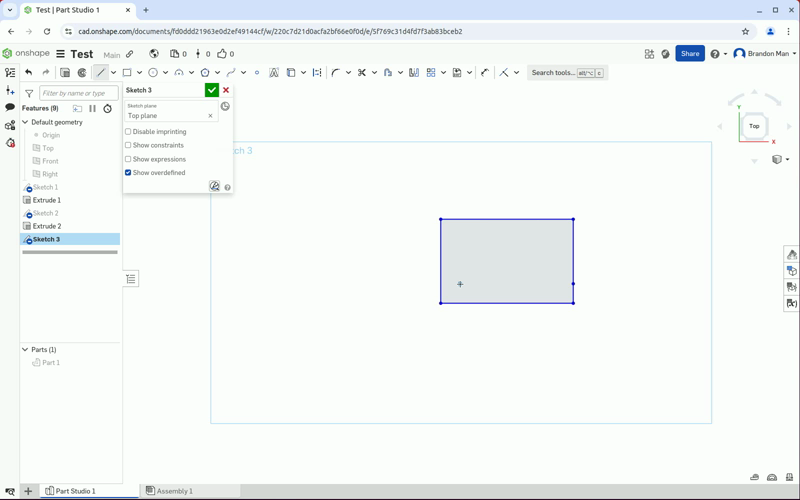
mouse_move(553, 283)
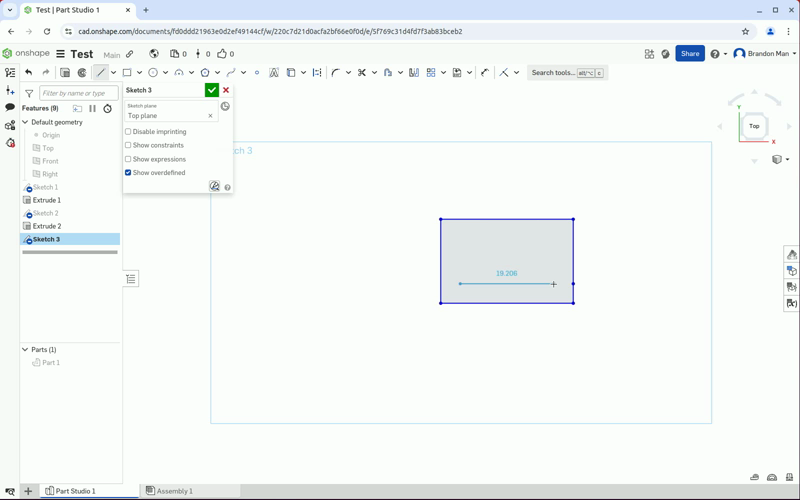
click(553, 283)
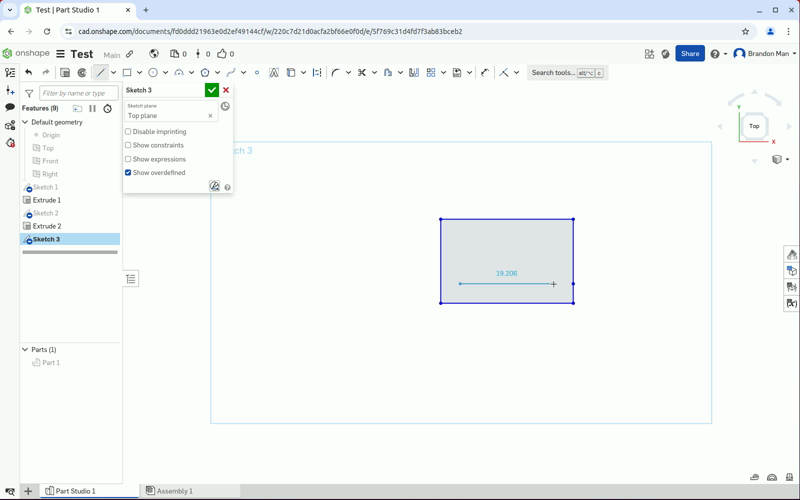
key_up(shift)
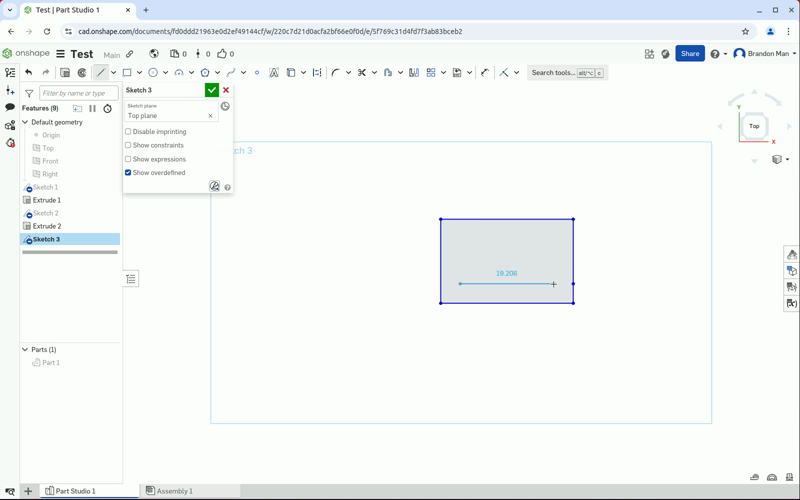
key_down(shift)
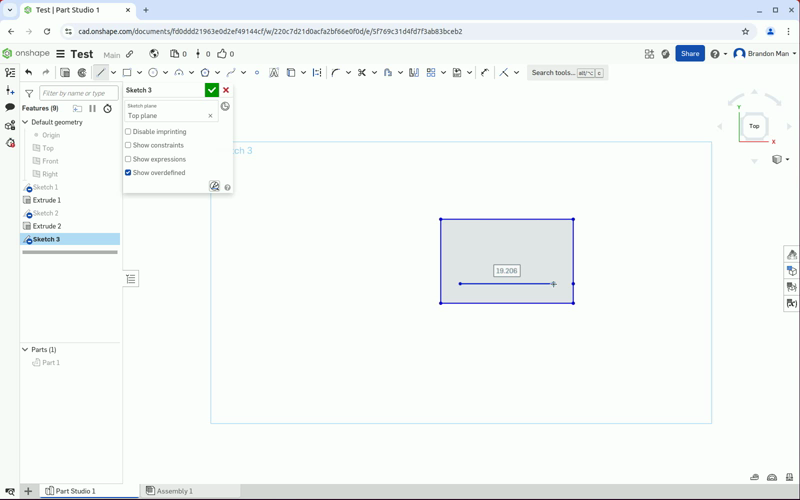
mouse_move(583, 283)
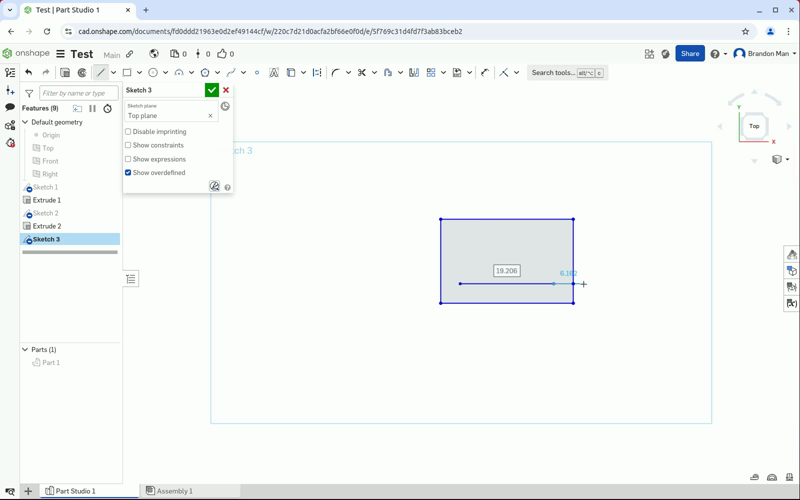
mouse_move(553, 238)
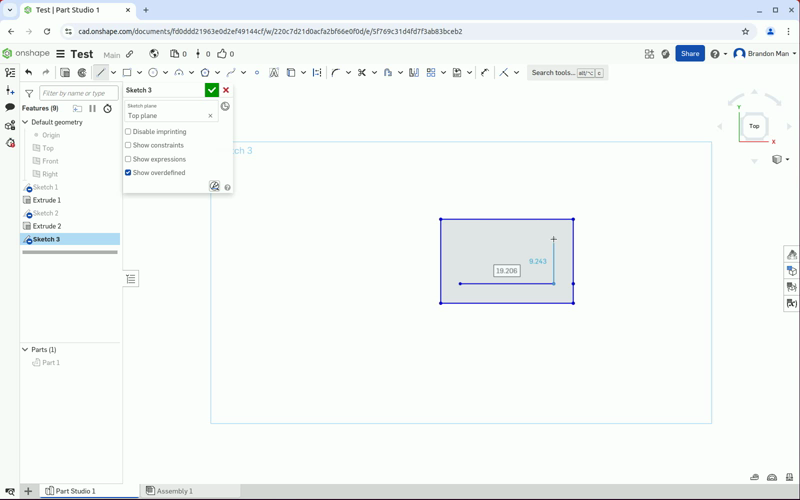
click(553, 238)
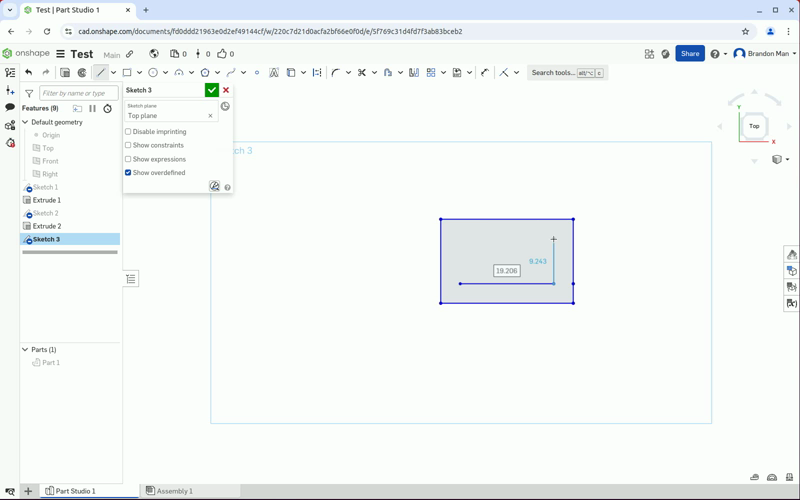
key_up(shift)
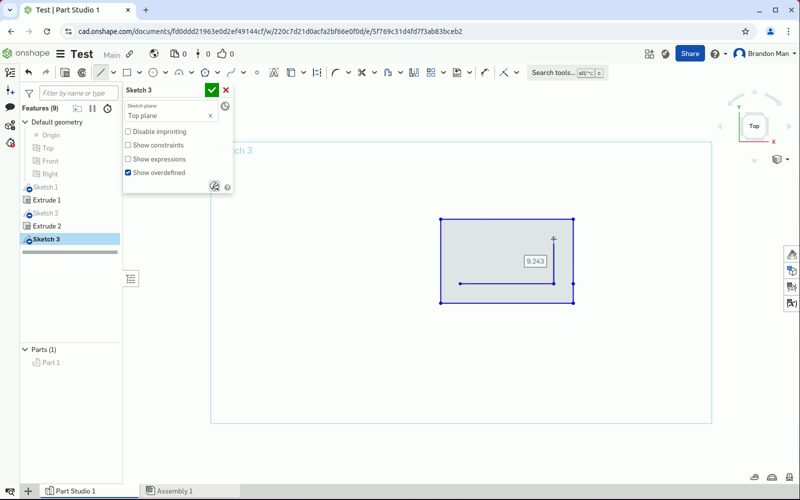
key_down(shift)
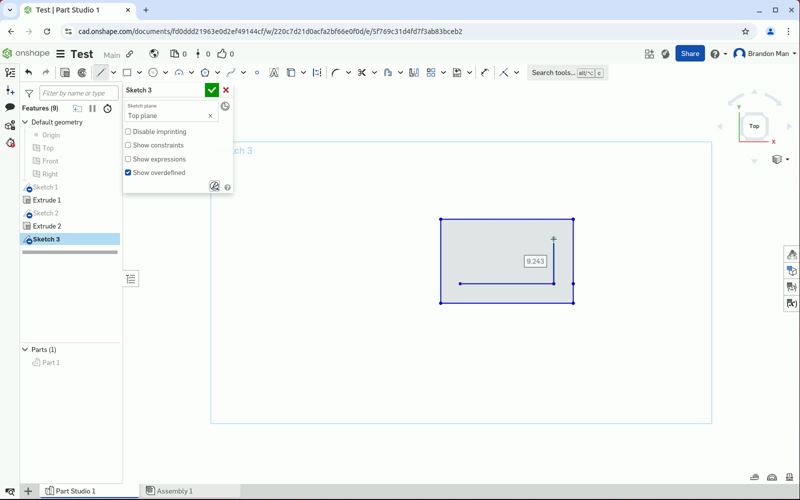
mouse_move(460, 238)
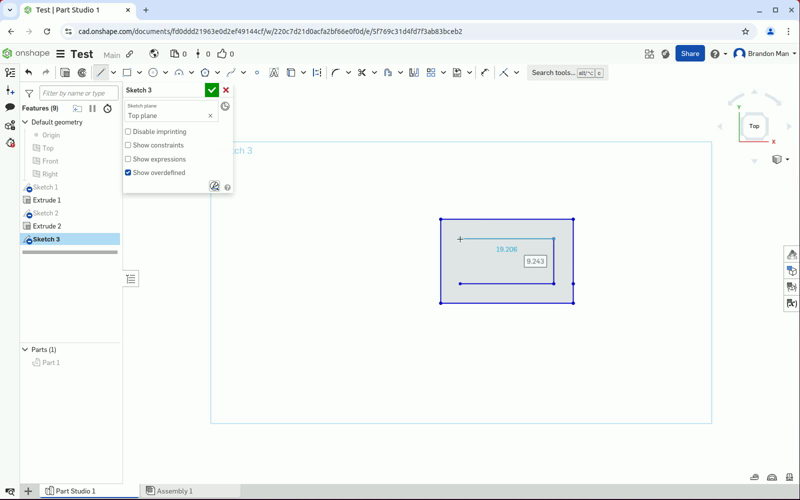
click(460, 238)
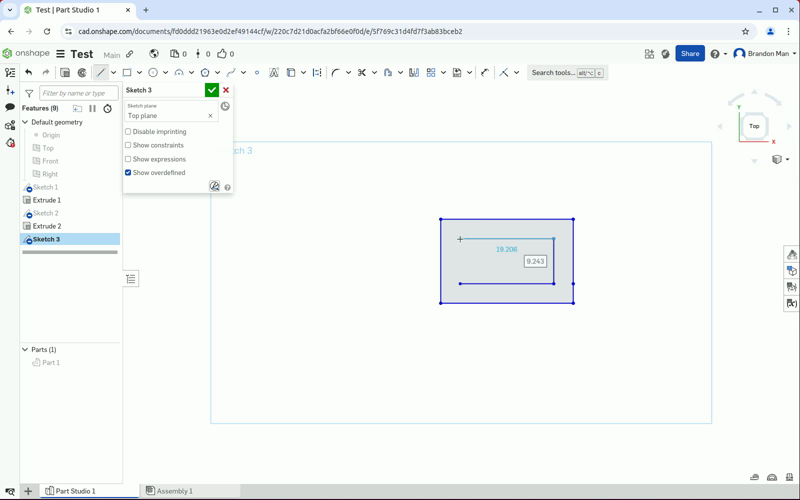
key_up(shift)
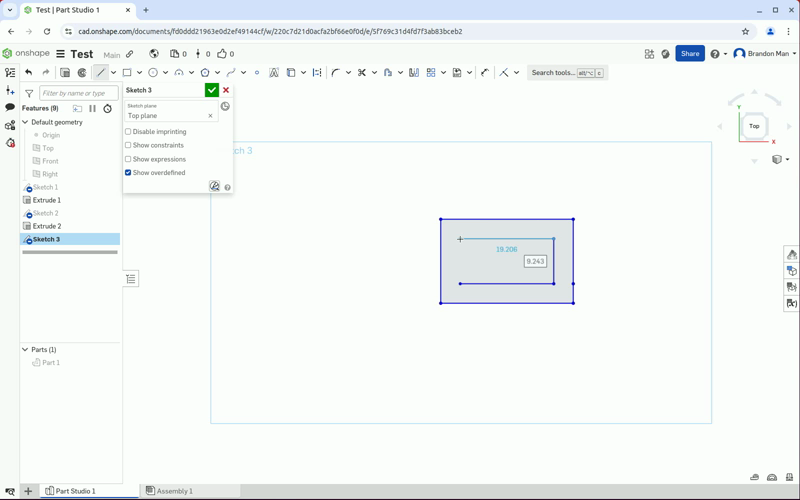
mouse_move(490, 238)
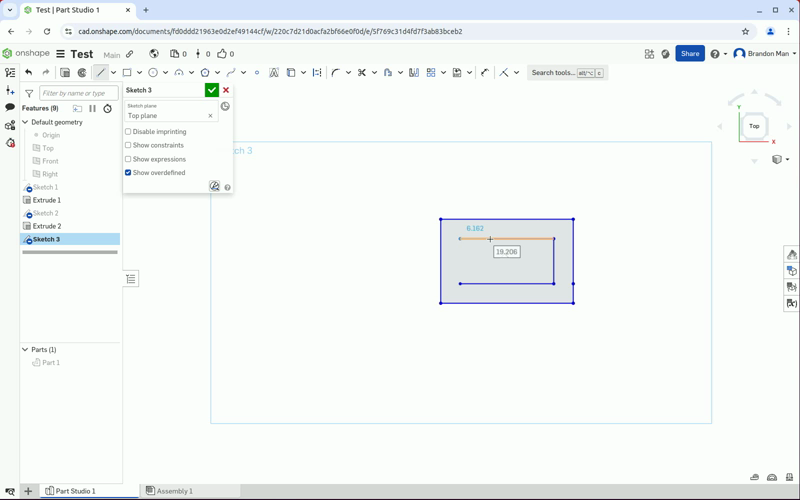
key_down(shift)
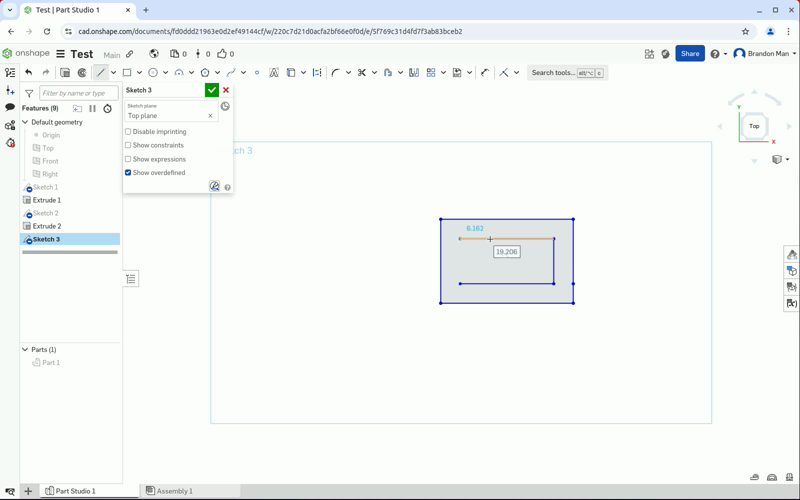
mouse_move(460, 283)
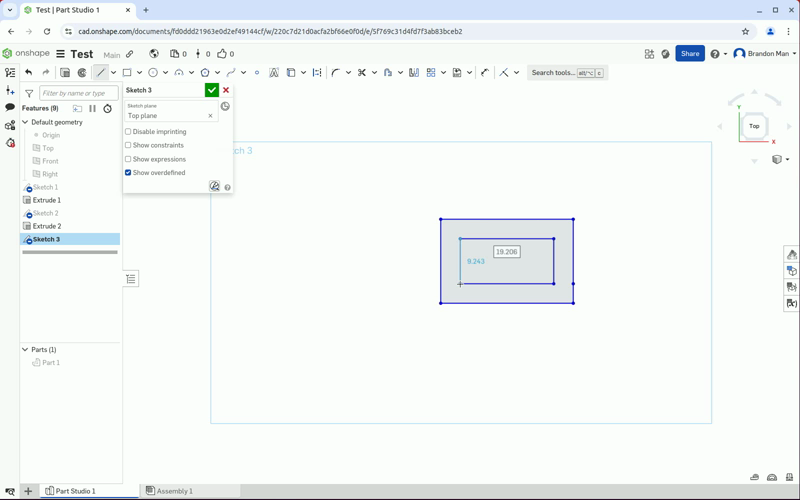
key_up(shift)
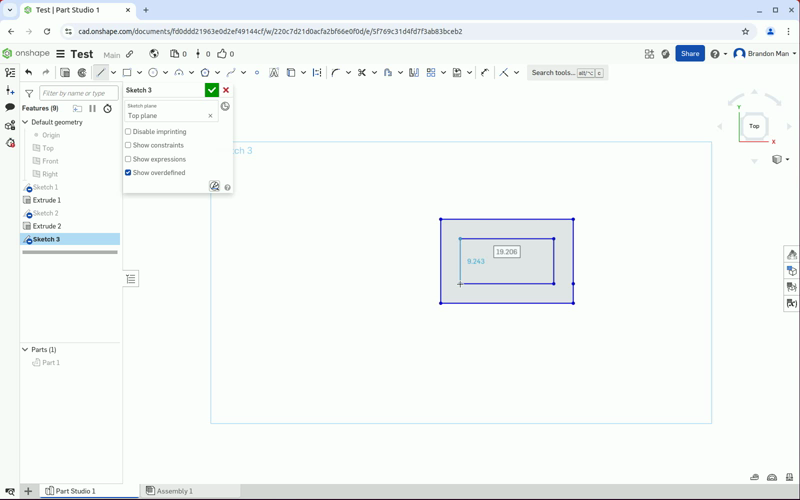
click(460, 283)
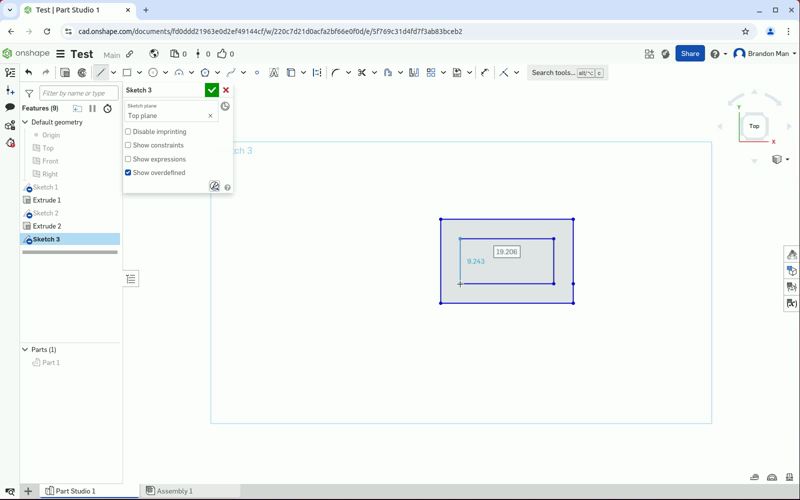
key(esc)
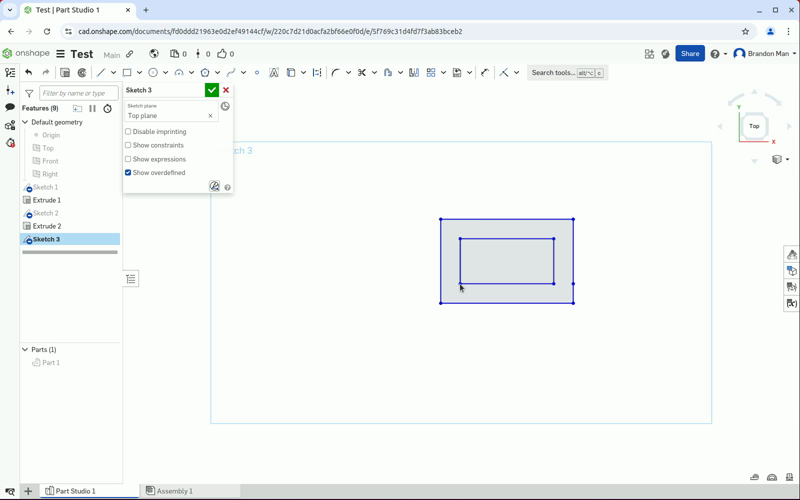
mouse_move(487, 297)
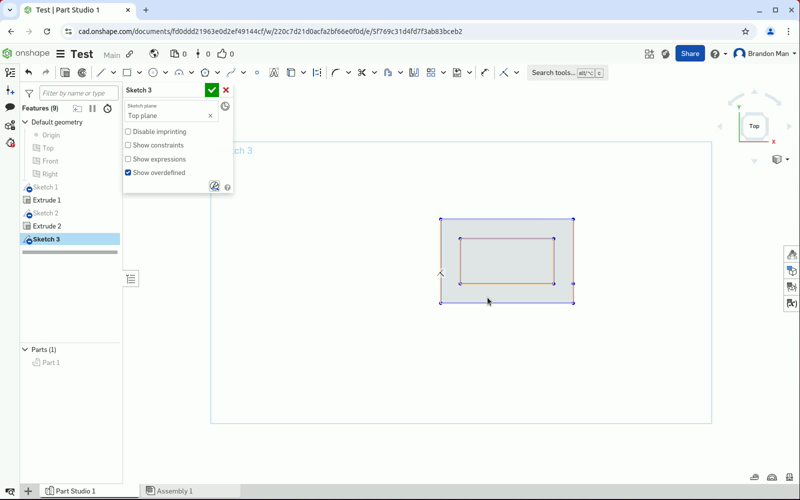
click(487, 297)
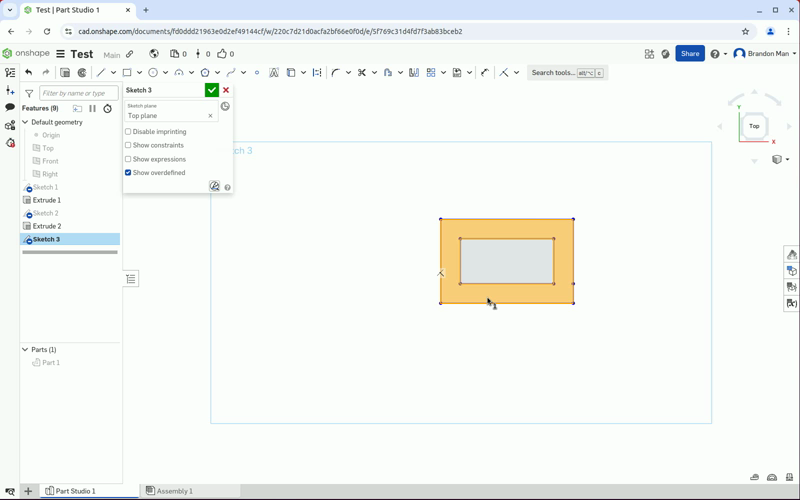
mouse_move(73, 352)
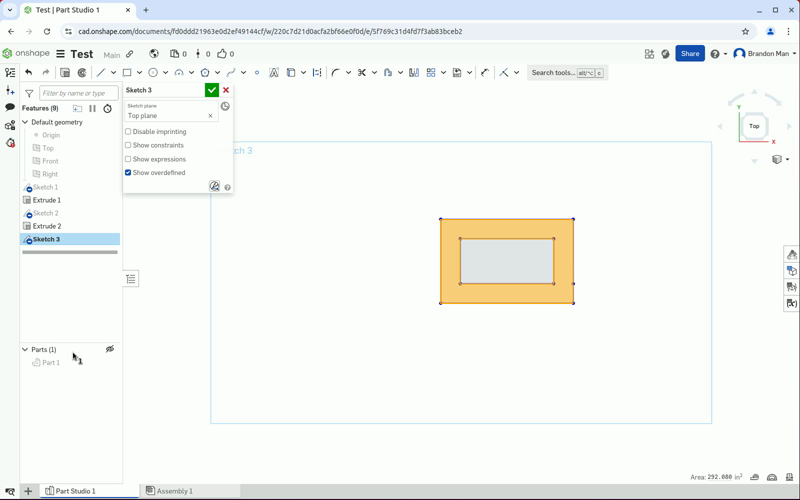
key(shift+y)
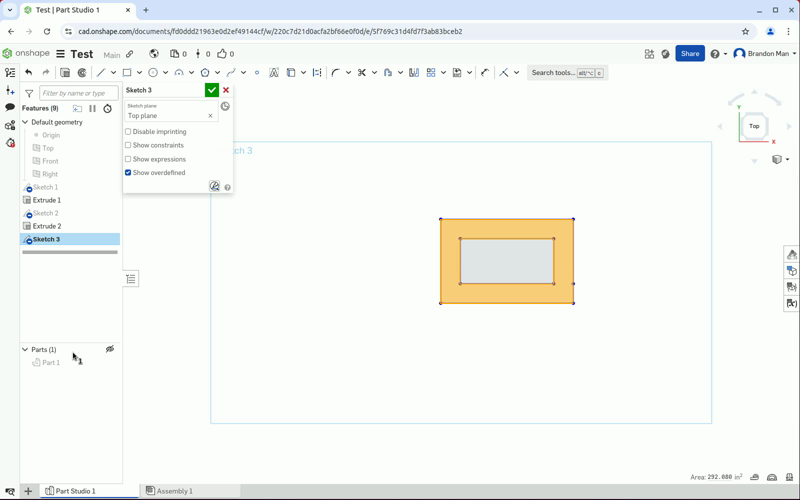
key(shift+e)
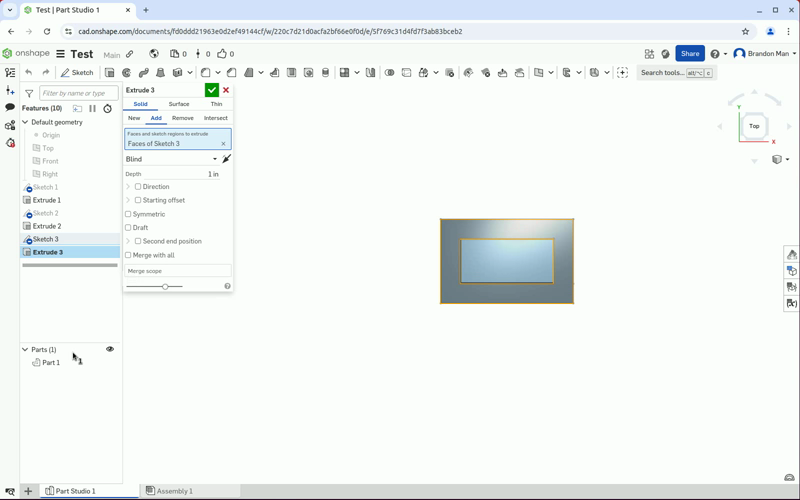
mouse_move(143, 106)
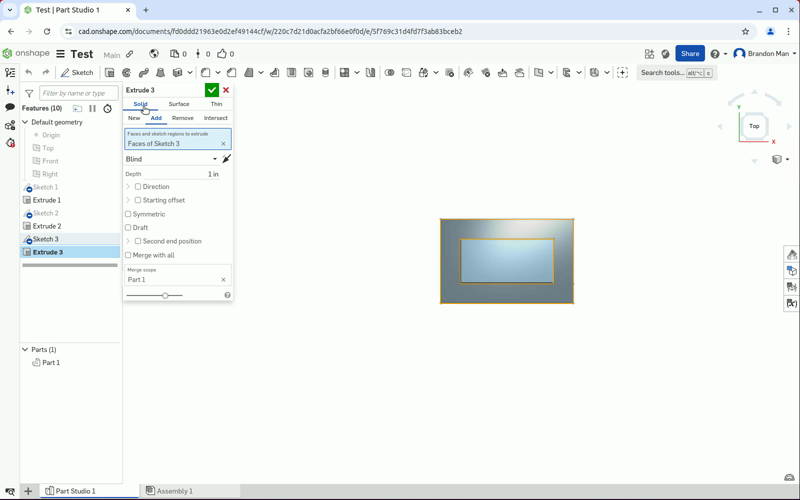
click(143, 106)
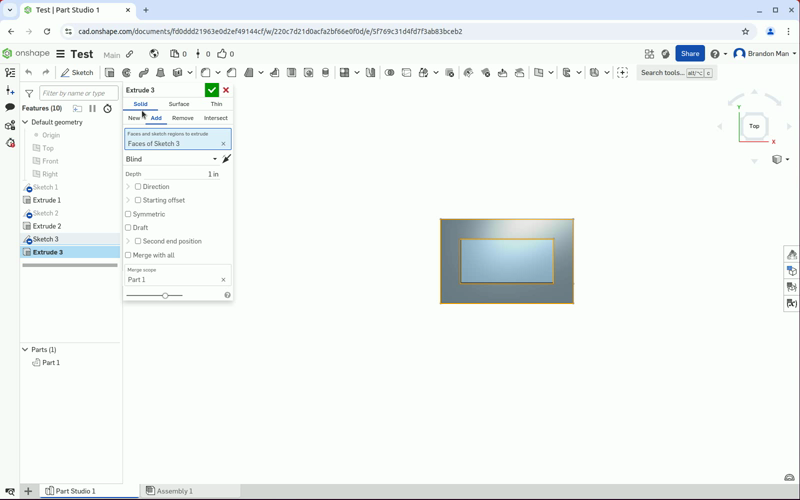
mouse_move(137, 120)
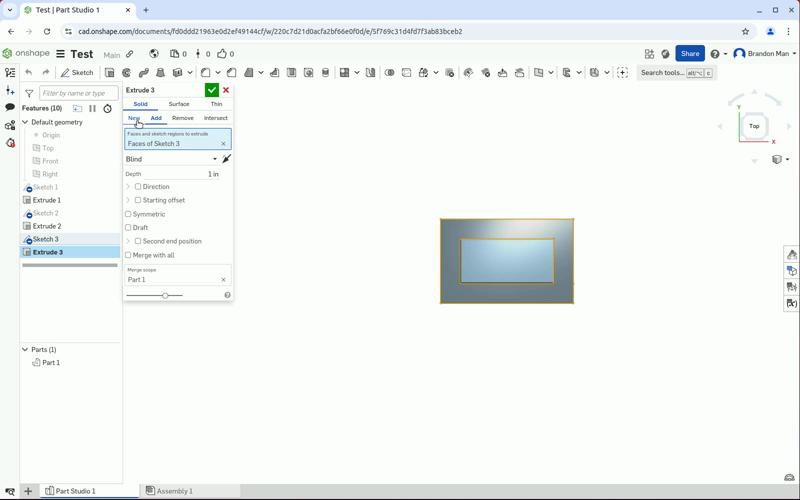
click(137, 120)
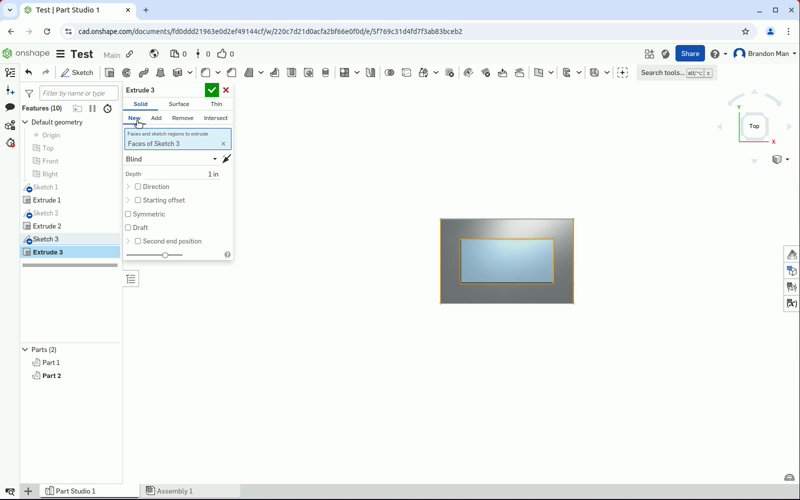
key(tab, 4)
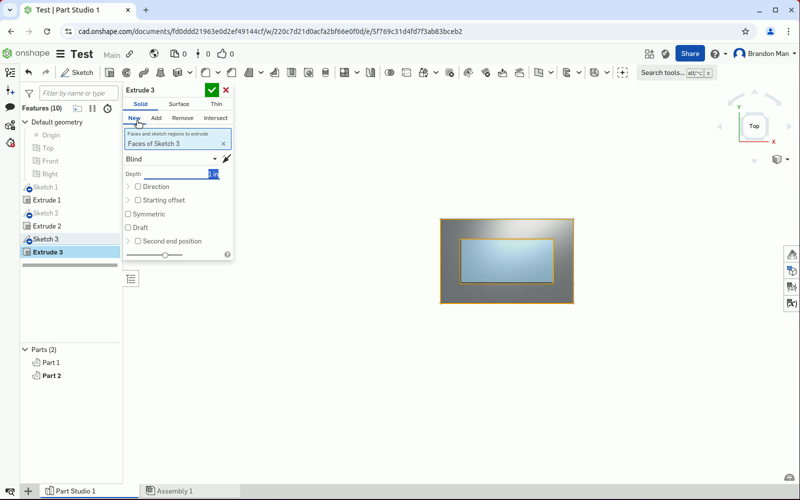
text(5.055)
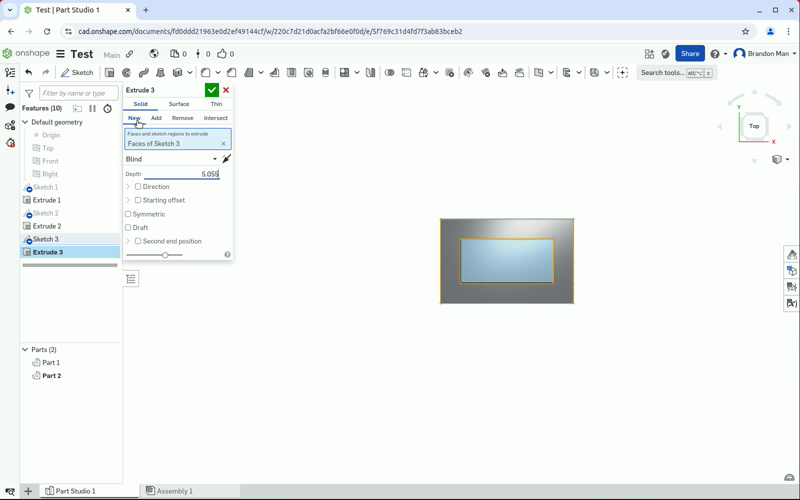
key(enter)
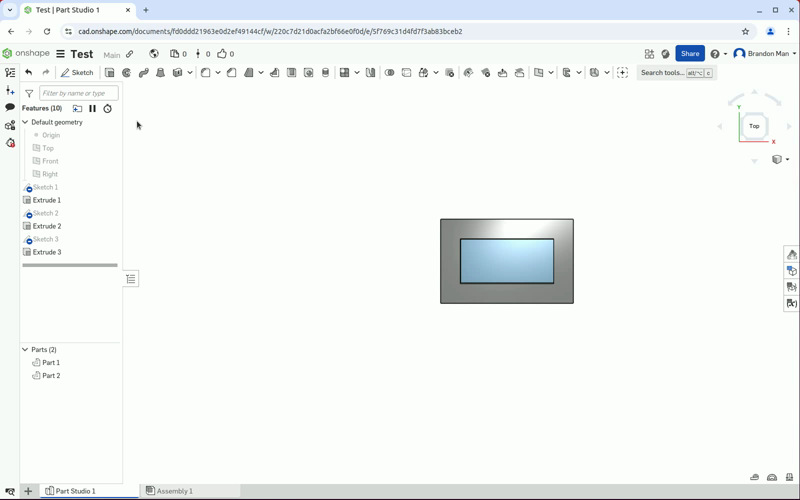
key(shift+h)
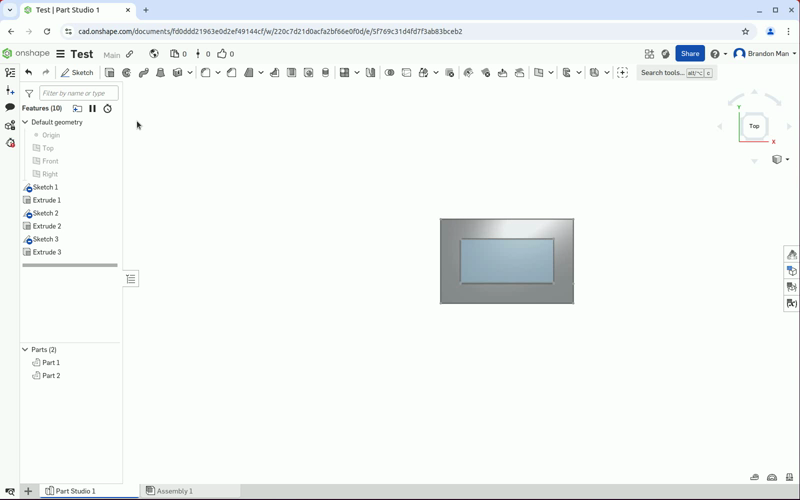
key(shift+h)
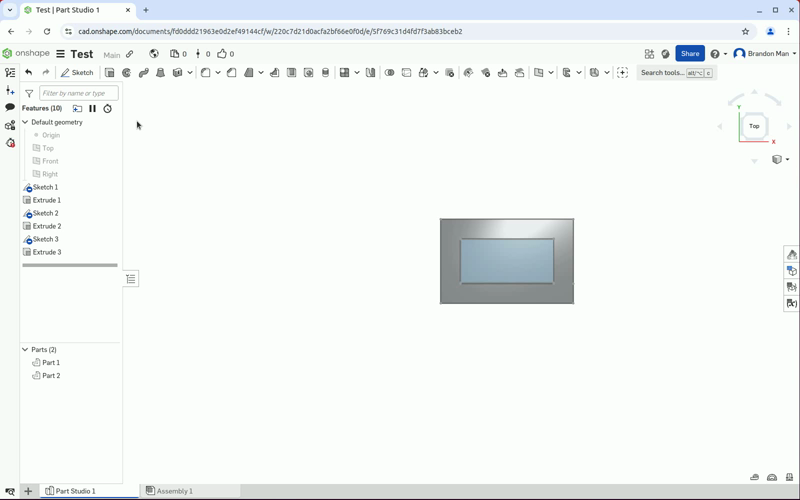
key(shift+7)
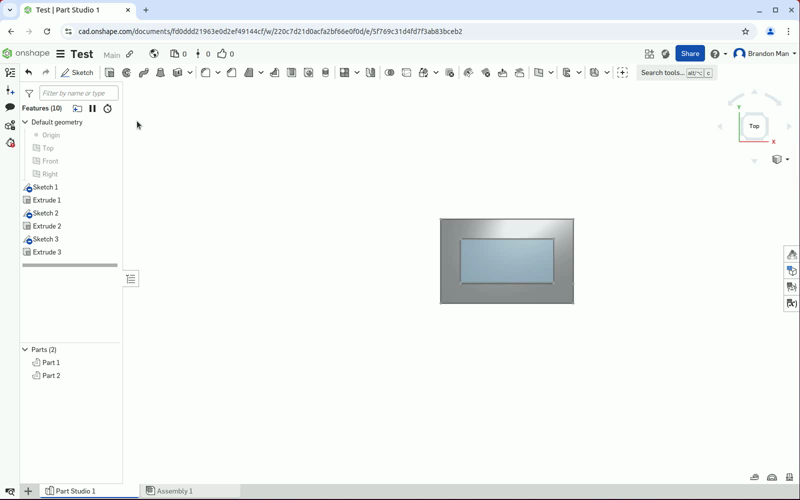
key(up, 3)
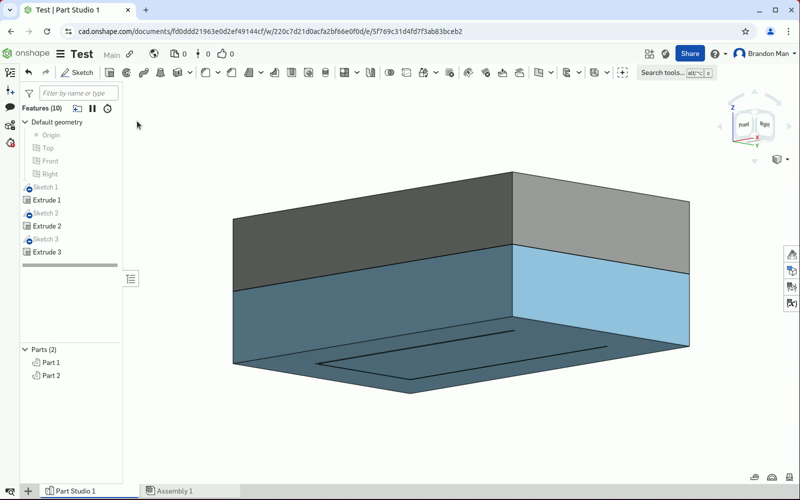
key(left, 3)
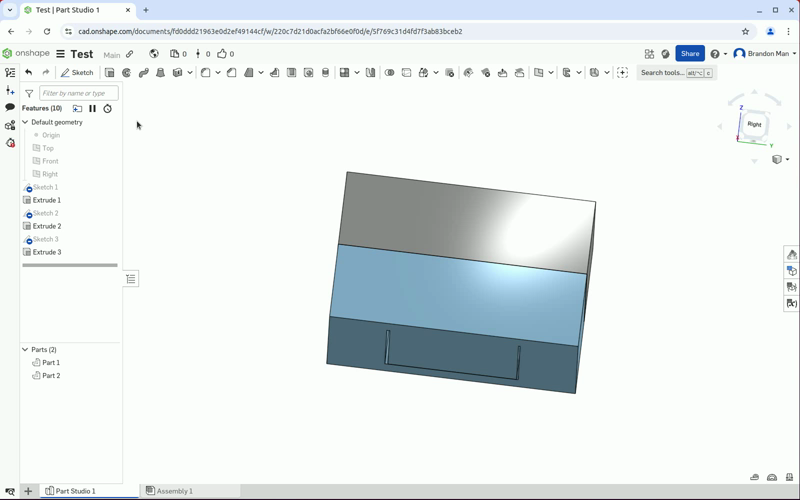
key(right, 3)
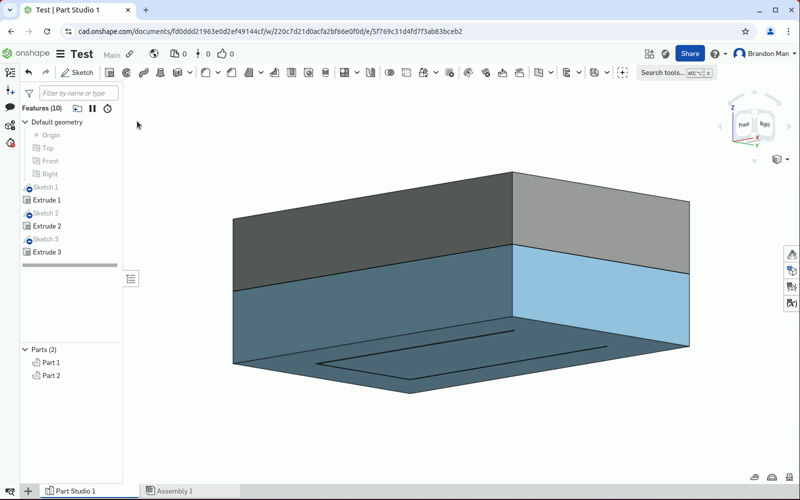
key(down, 3)
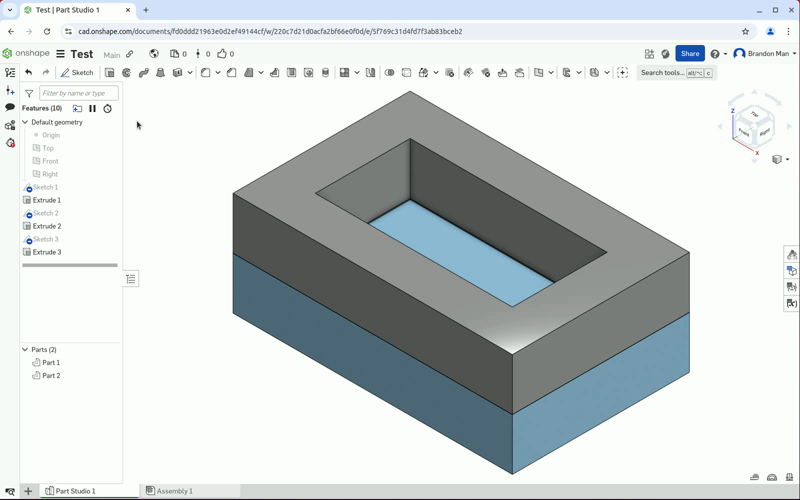
mouse_move(73, 189)
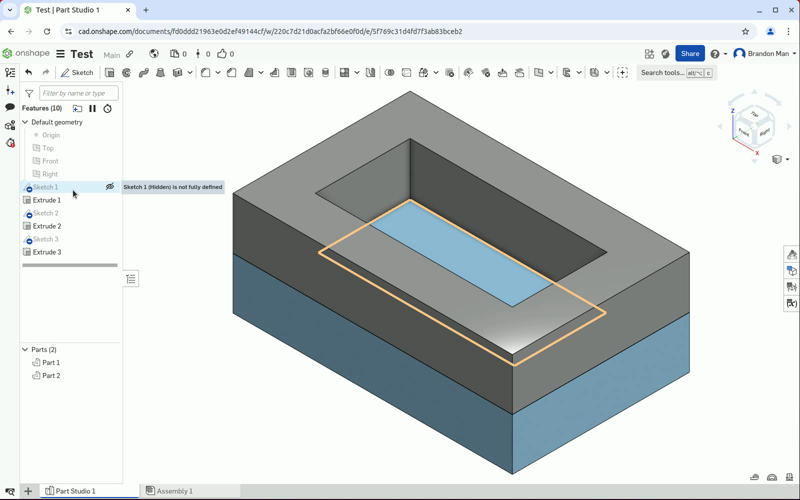
click(73, 189)